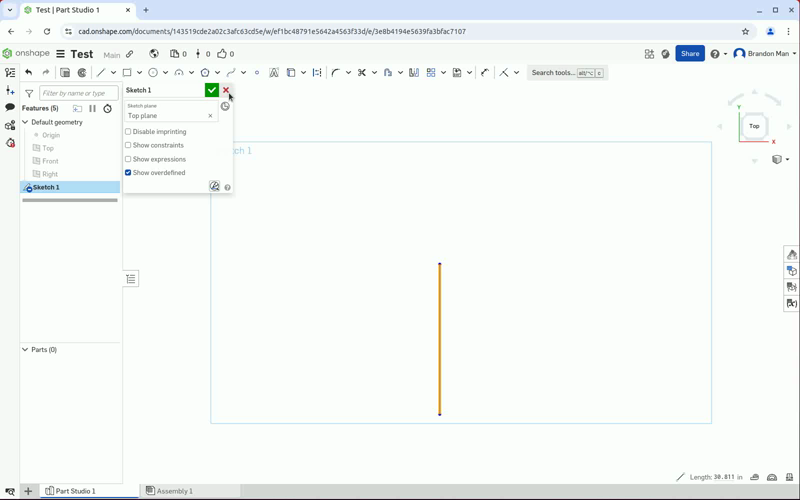
key(shift+h)
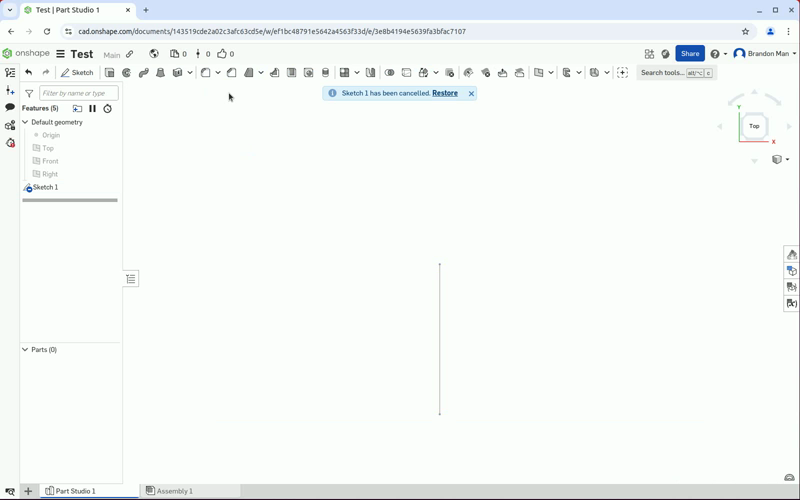
mouse_move(73, 352)
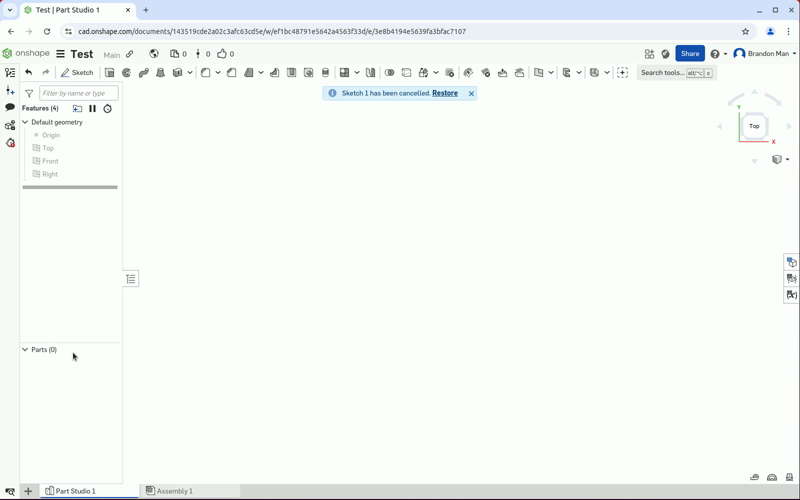
key(y)
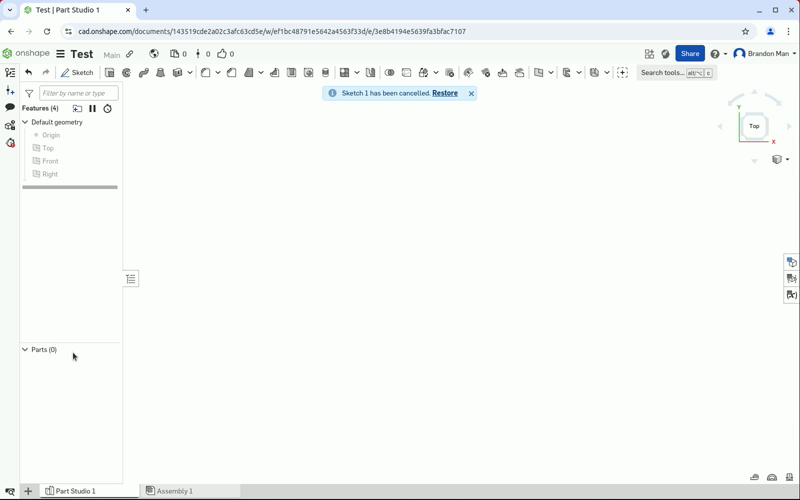
key(shift+p)
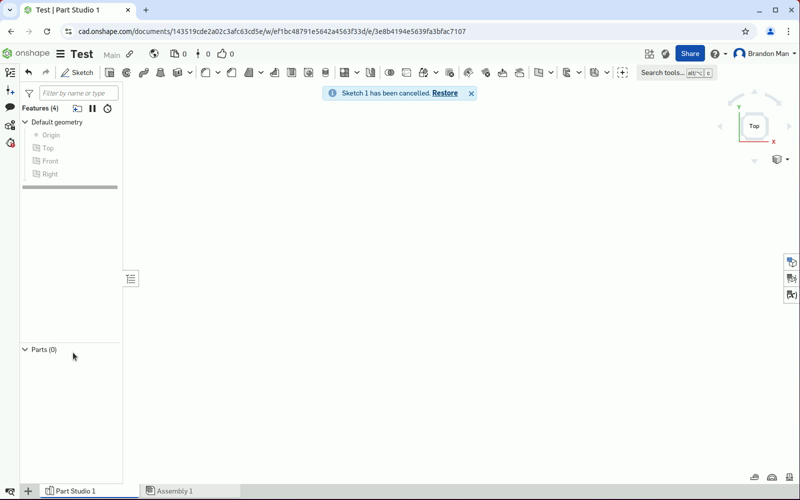
key(space)
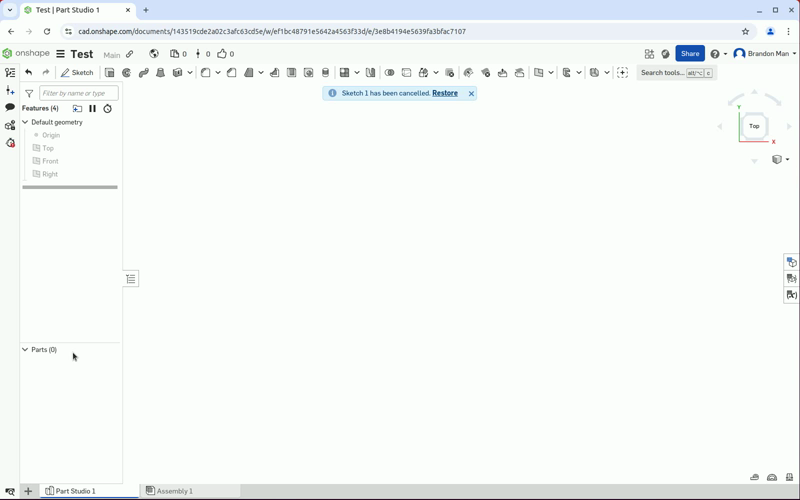
key_down(shift)
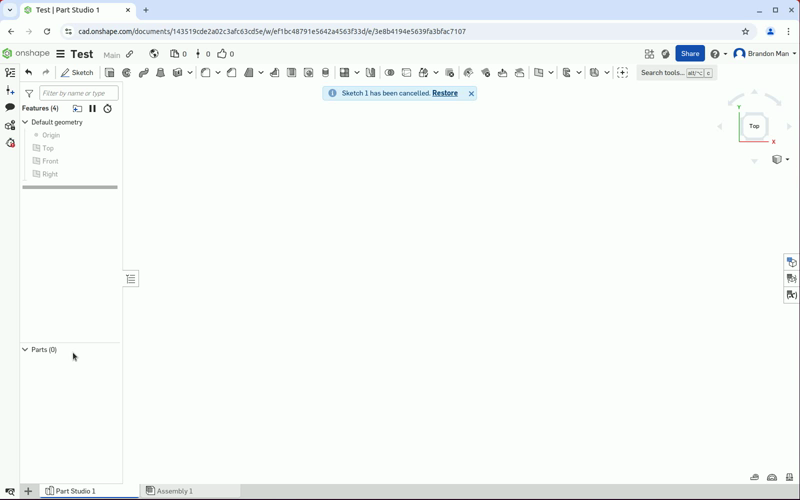
key(up)
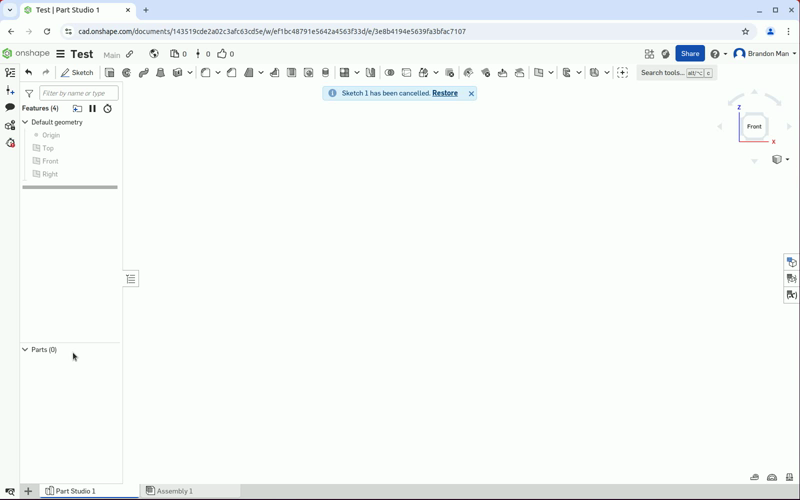
key_up(shift)
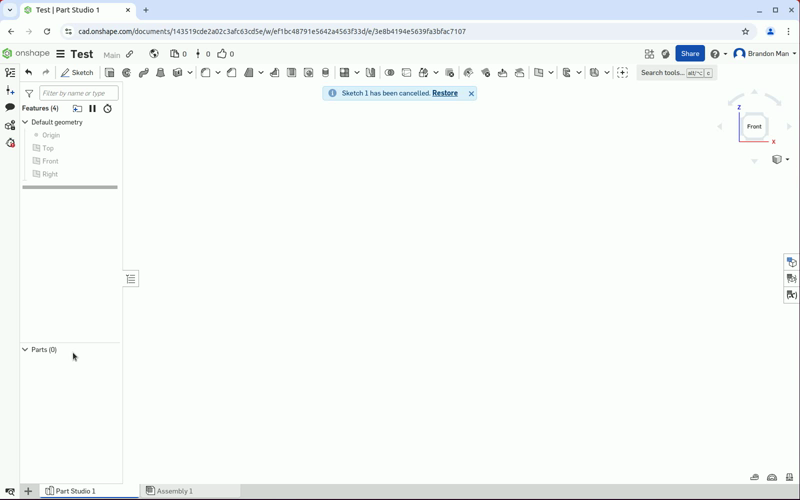
mouse_move(73, 352)
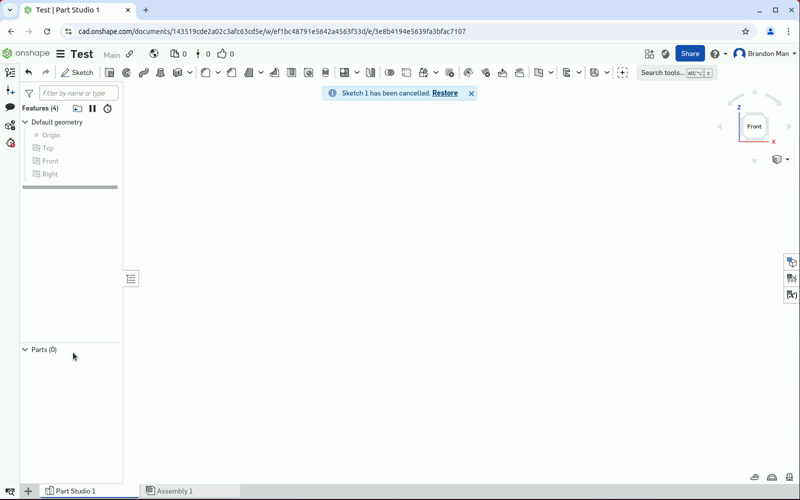
key(shift+y)
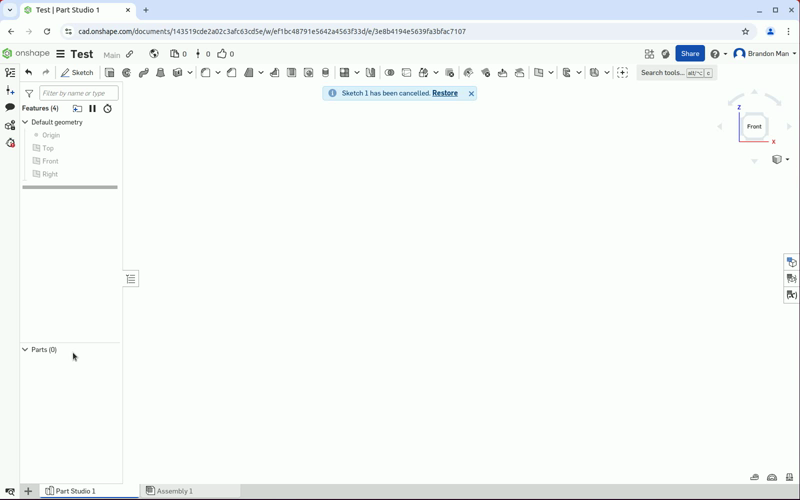
key(shift+s)
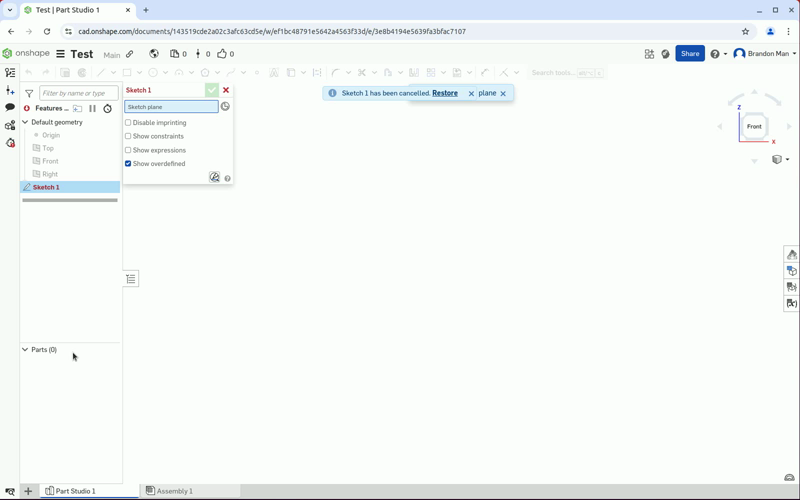
mouse_move(73, 163)
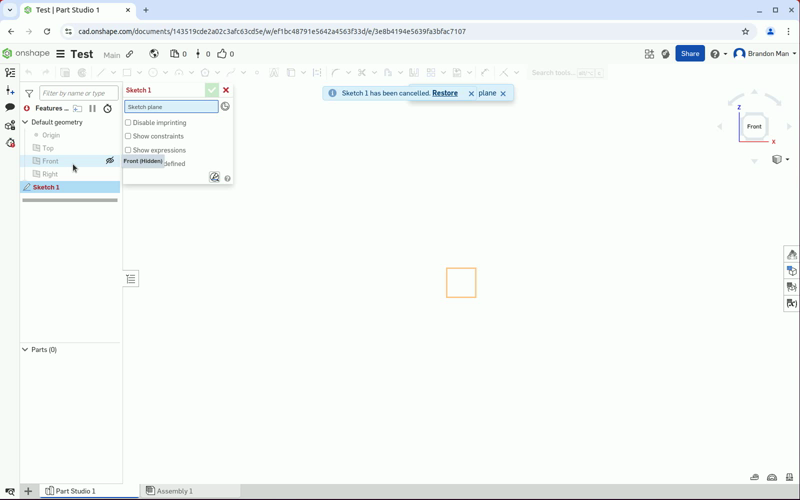
click(73, 163)
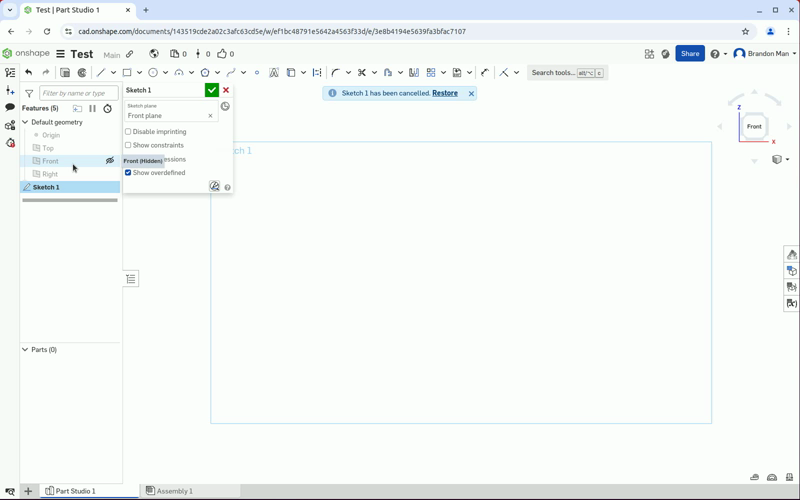
mouse_move(73, 352)
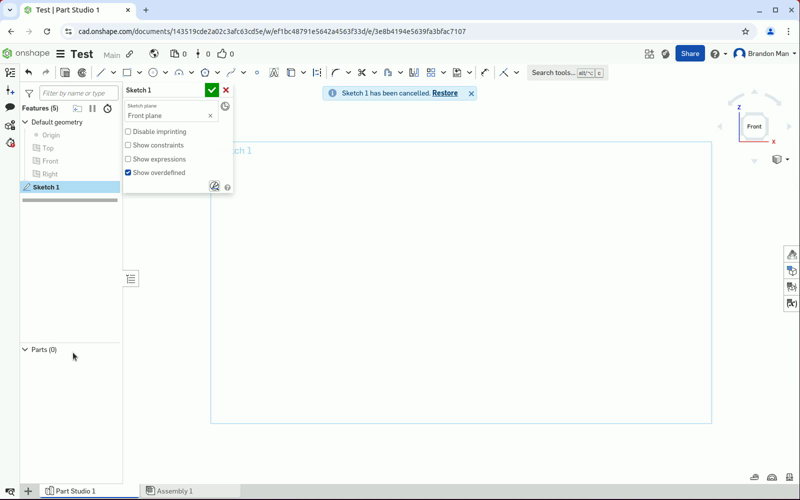
key(y)
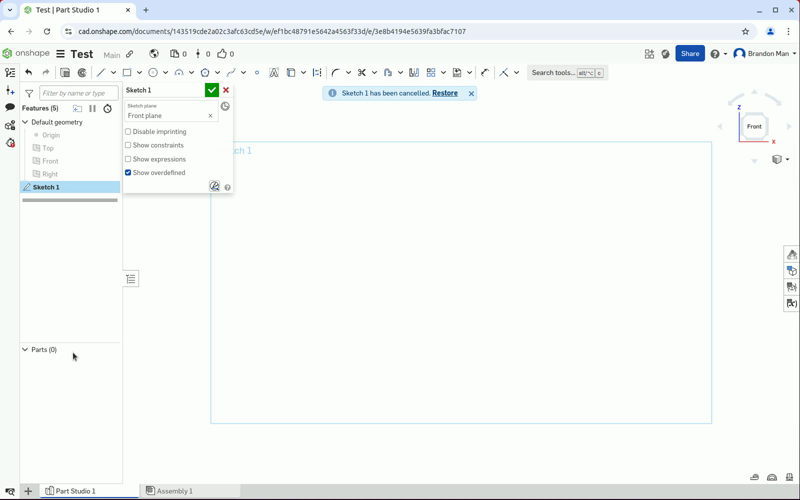
key(l)
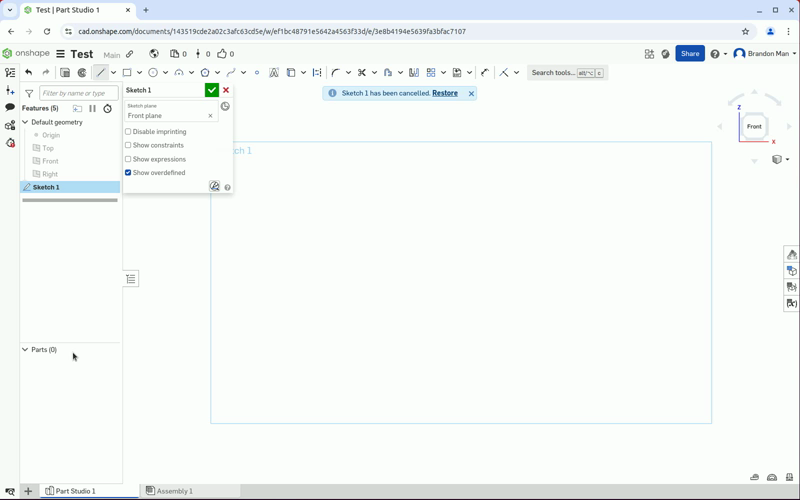
key_down(shift)
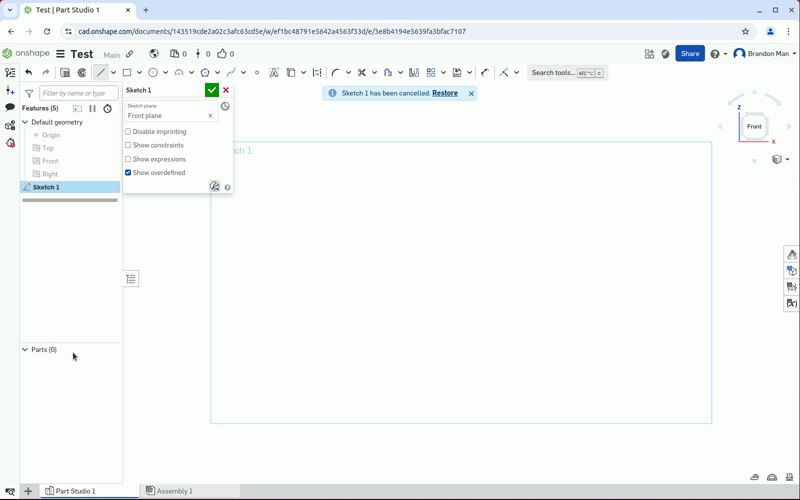
mouse_move(374, 314)
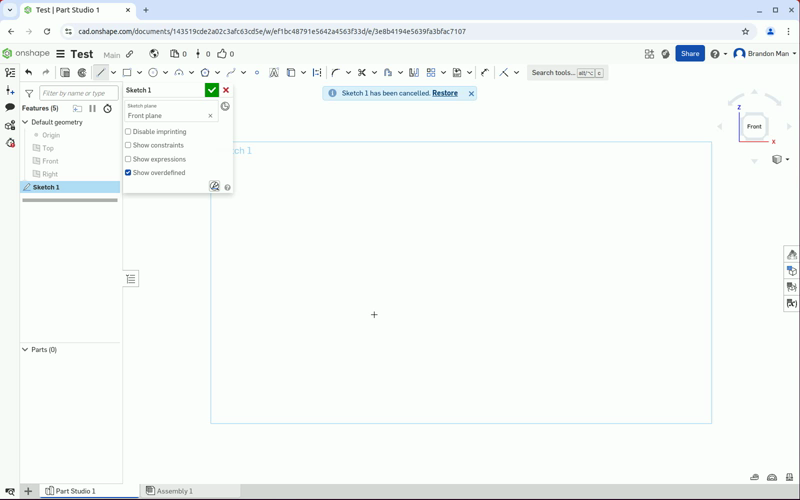
click(374, 314)
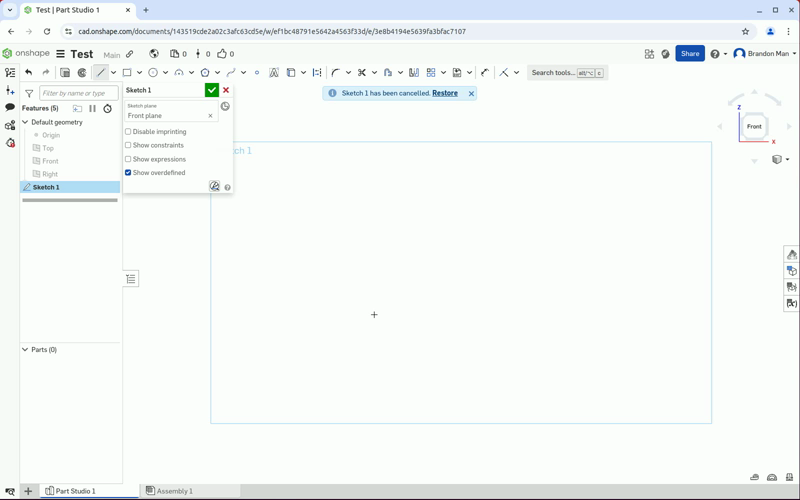
key_up(shift)
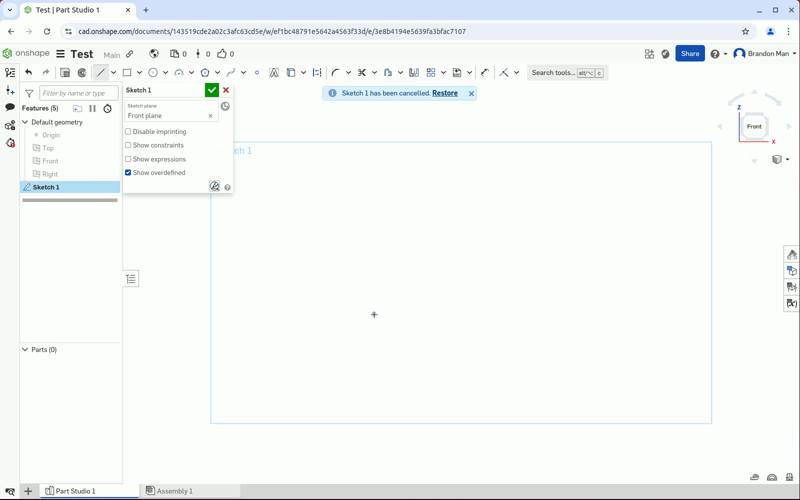
key_down(shift)
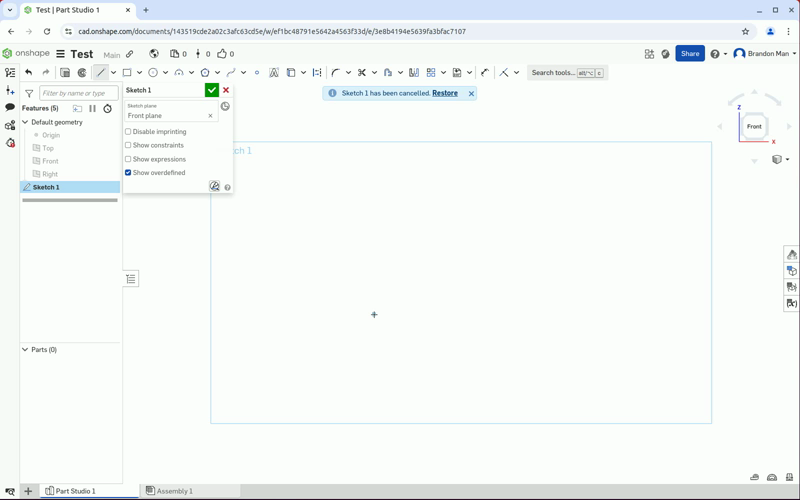
mouse_move(404, 314)
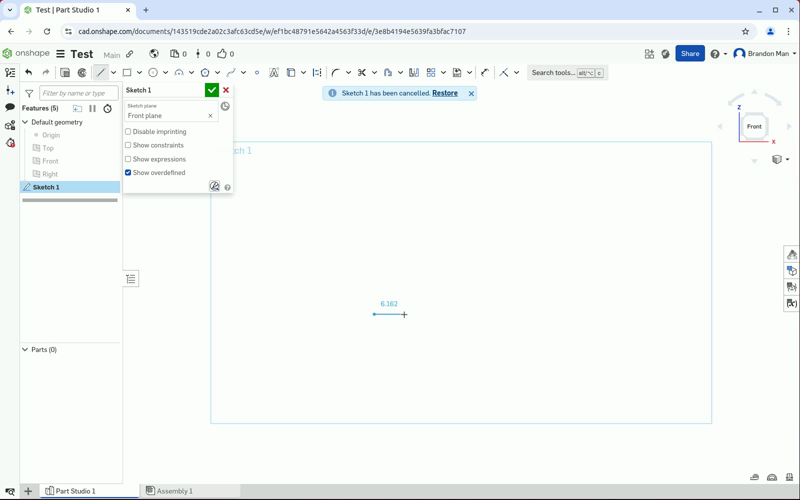
mouse_move(401, 345)
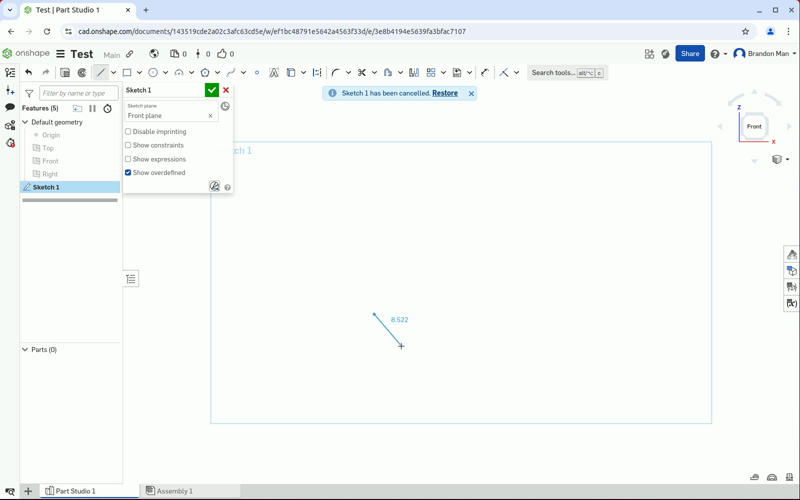
click(401, 345)
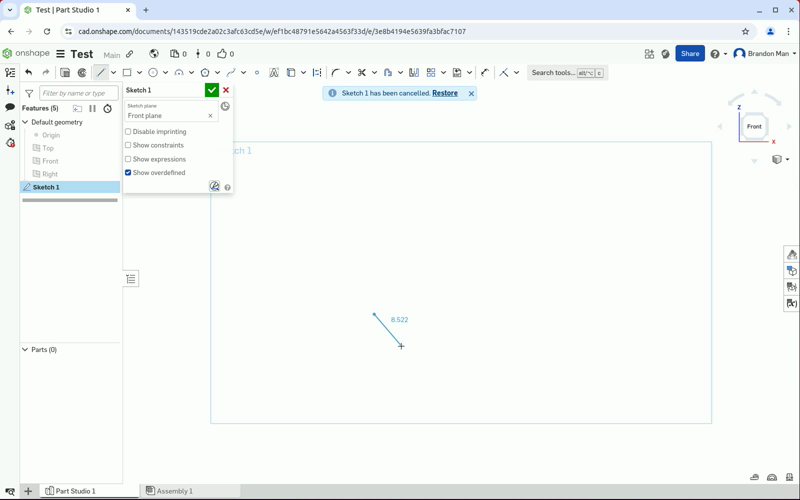
key_up(shift)
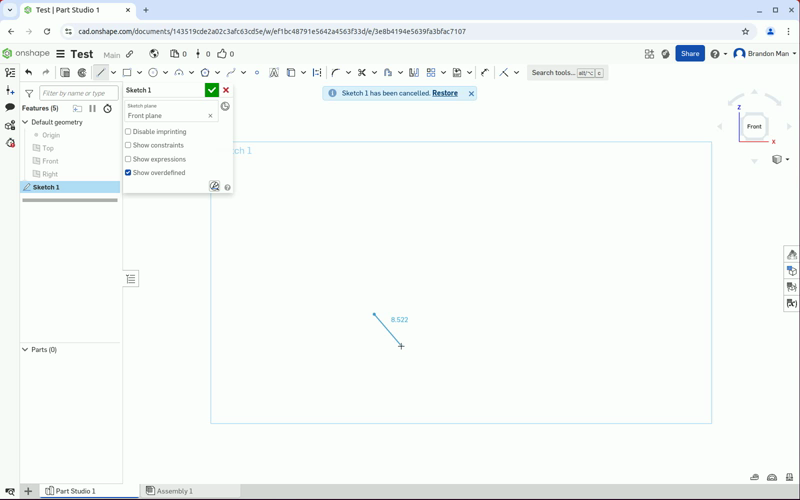
key_down(shift)
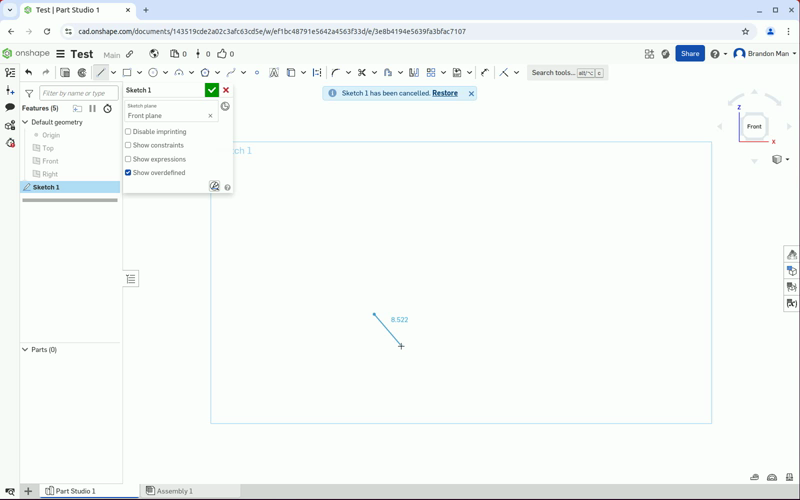
mouse_move(431, 345)
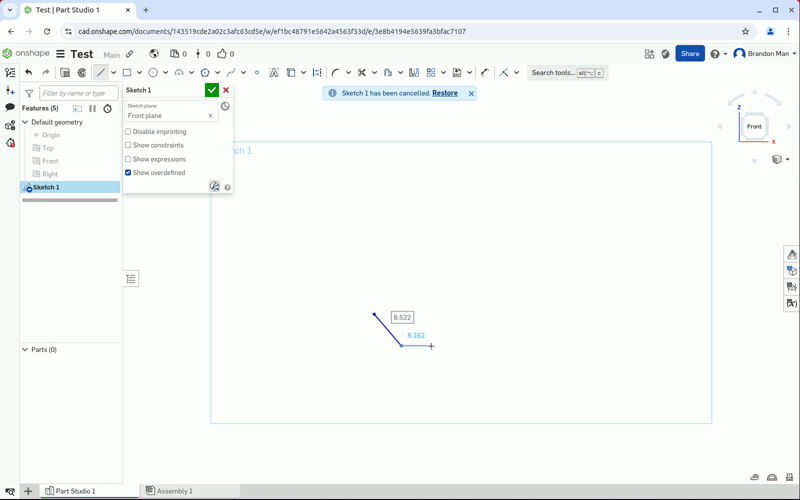
mouse_move(401, 394)
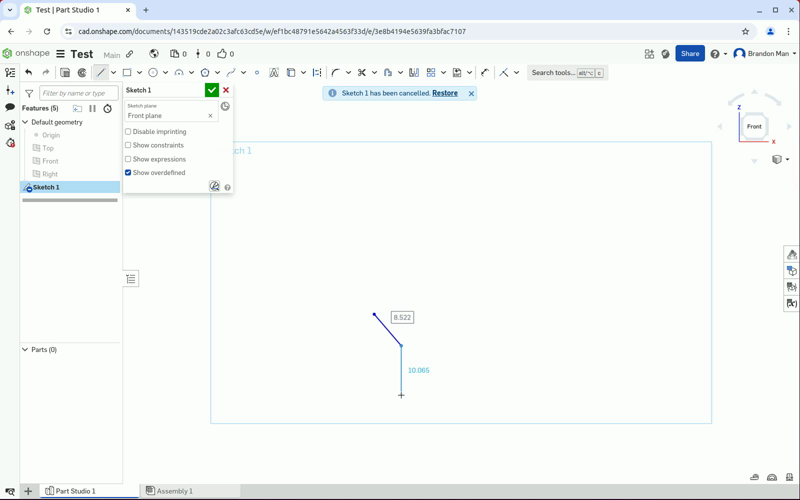
click(401, 394)
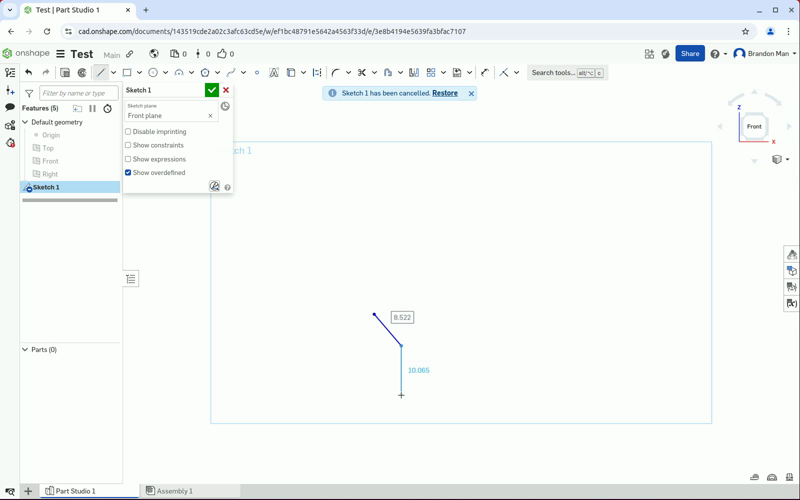
key_up(shift)
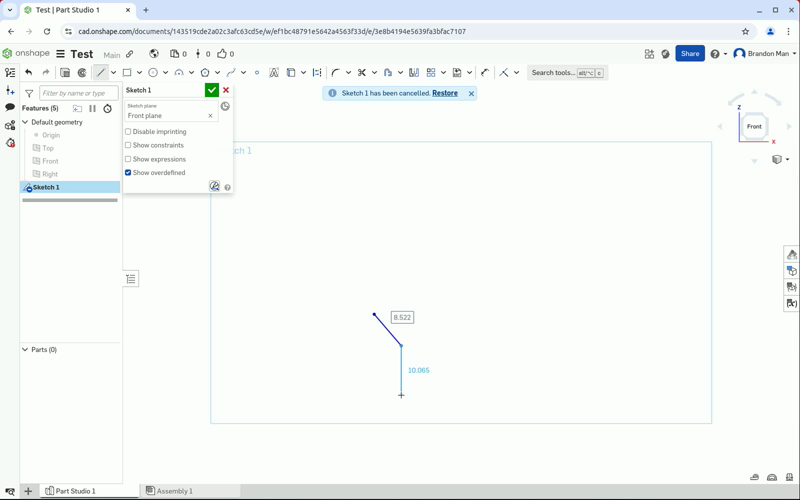
key_down(shift)
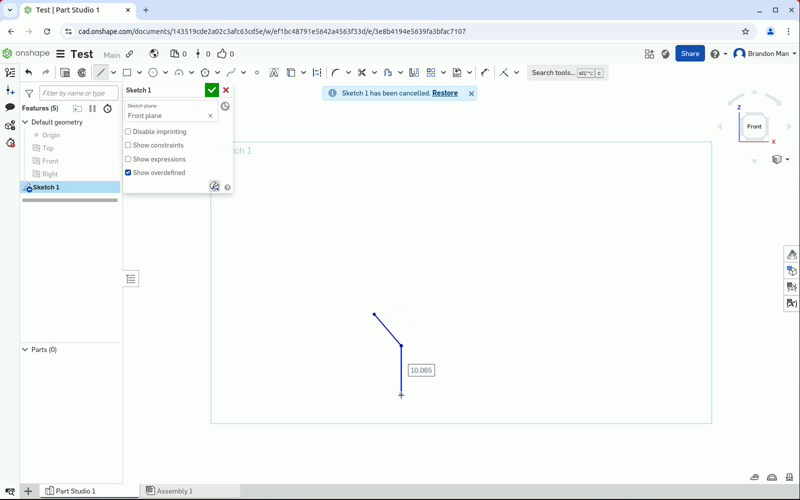
mouse_move(546, 394)
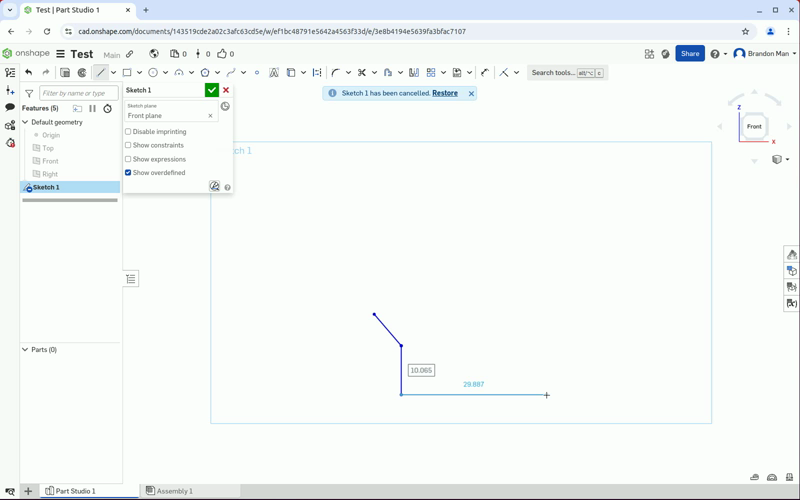
click(546, 394)
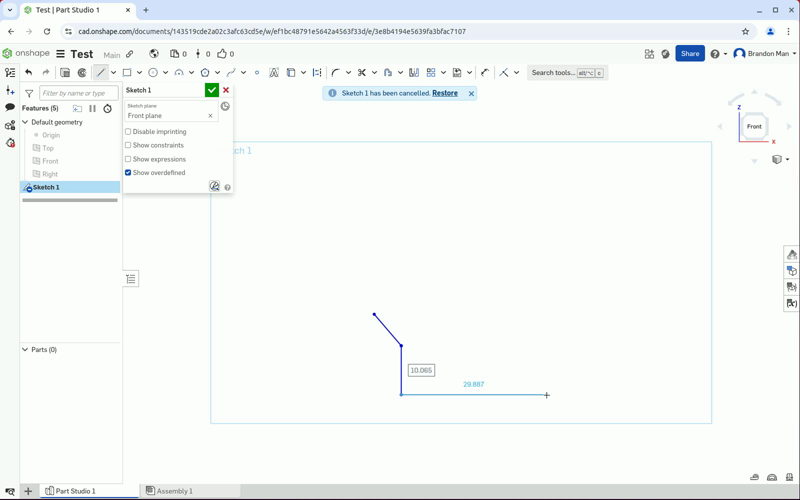
key_up(shift)
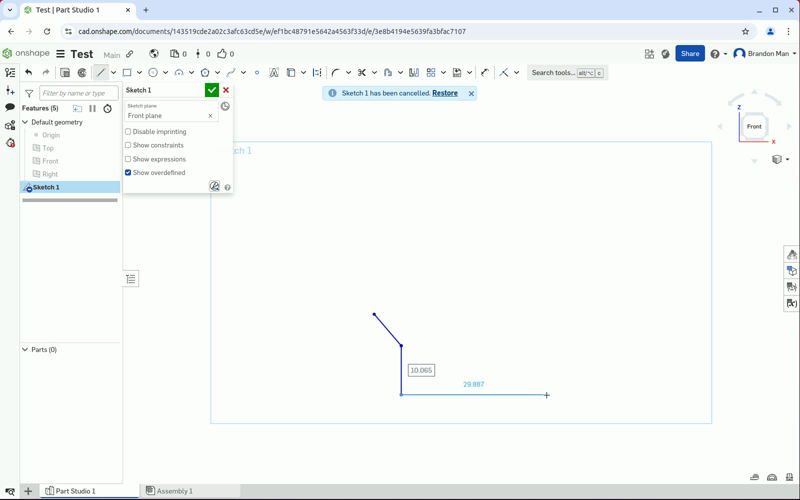
key_down(shift)
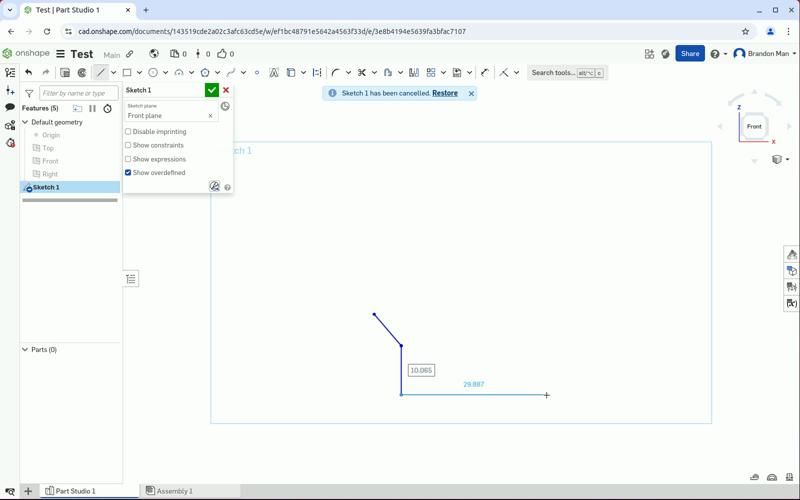
mouse_move(546, 170)
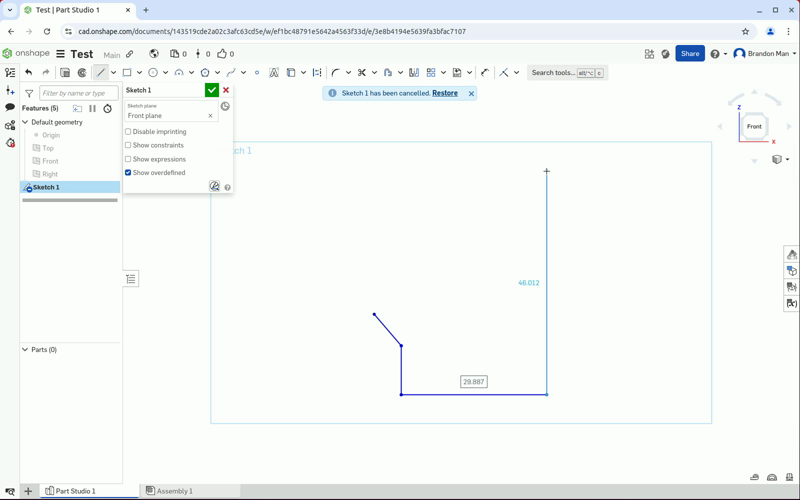
click(546, 170)
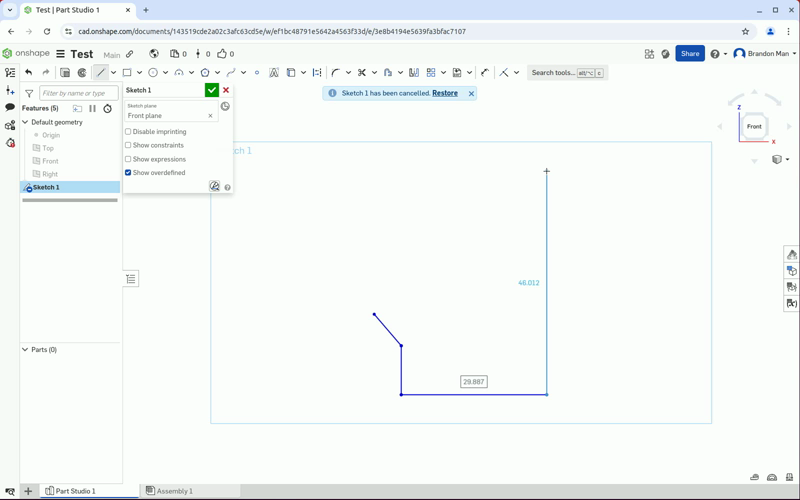
key_up(shift)
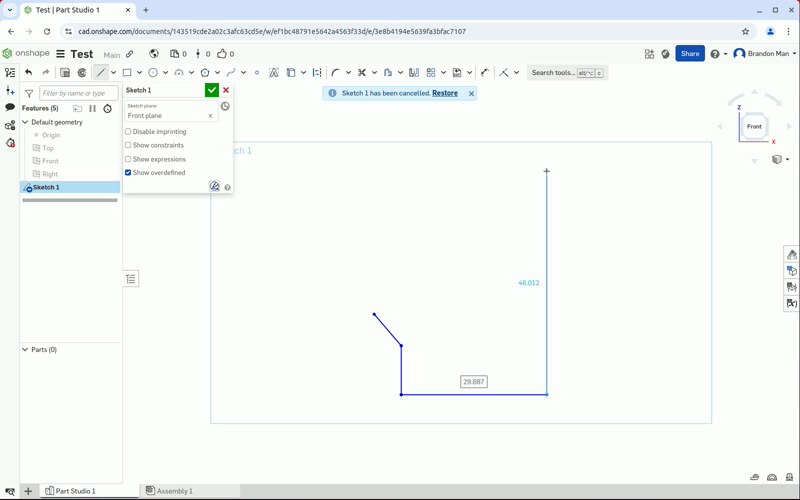
key_down(shift)
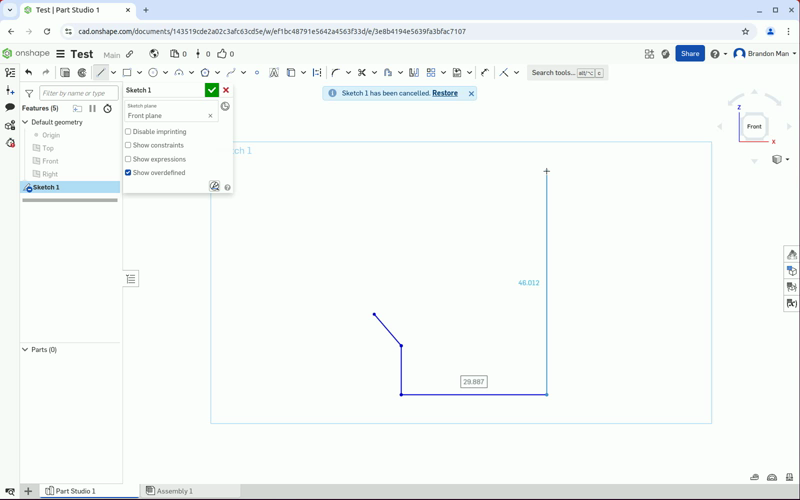
mouse_move(401, 170)
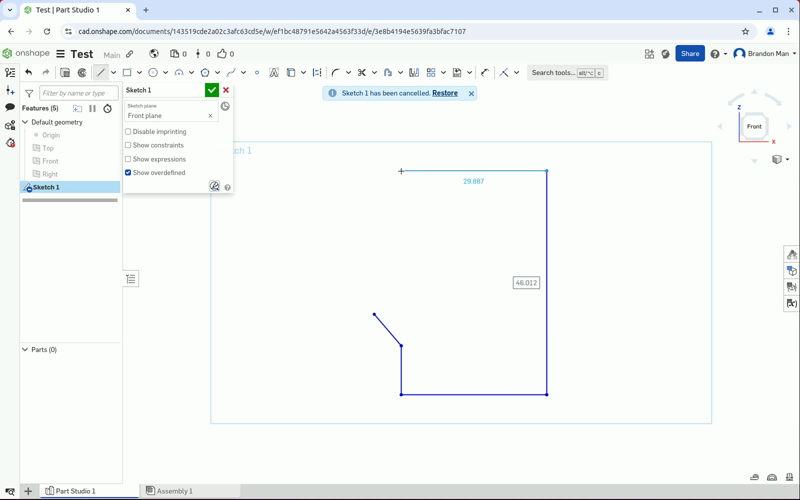
click(401, 170)
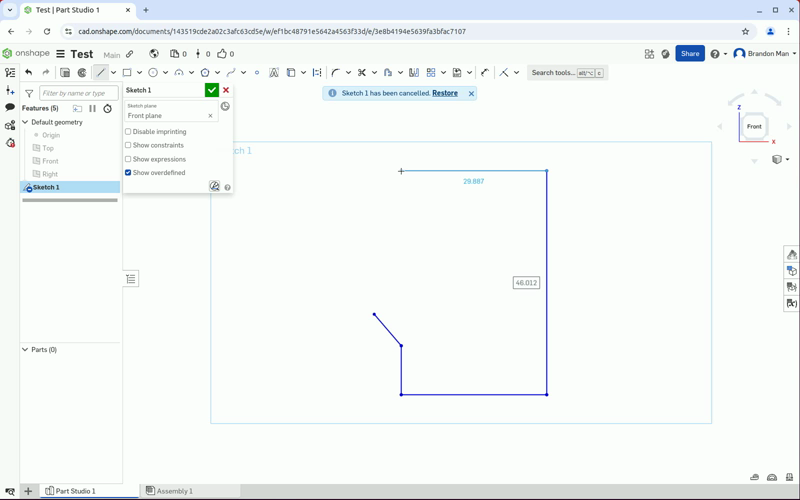
key_up(shift)
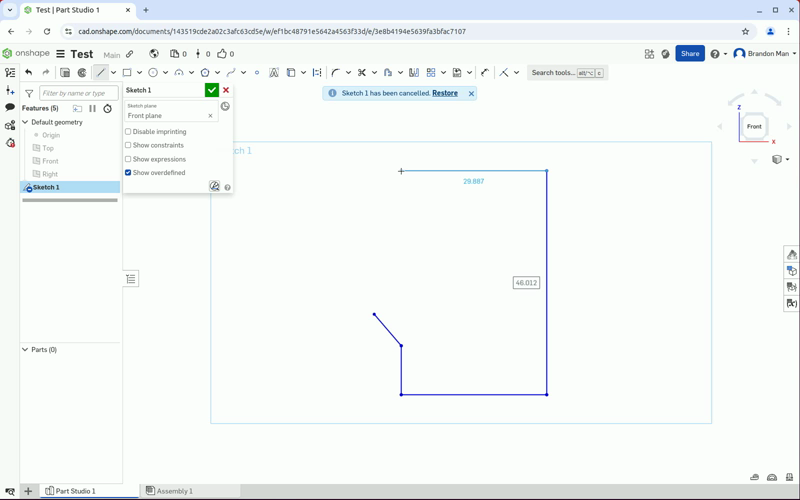
key_down(shift)
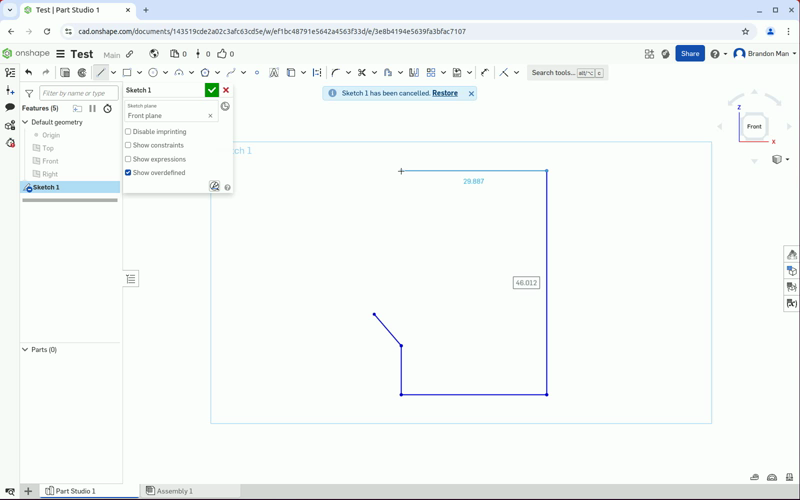
mouse_move(431, 170)
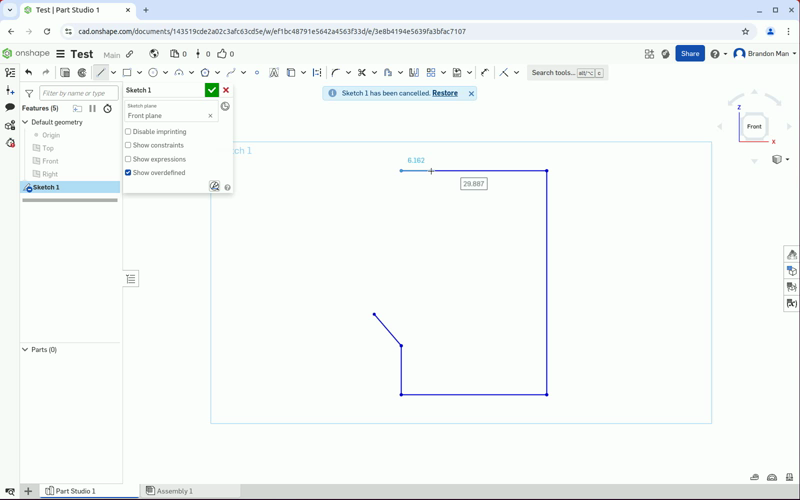
mouse_move(401, 219)
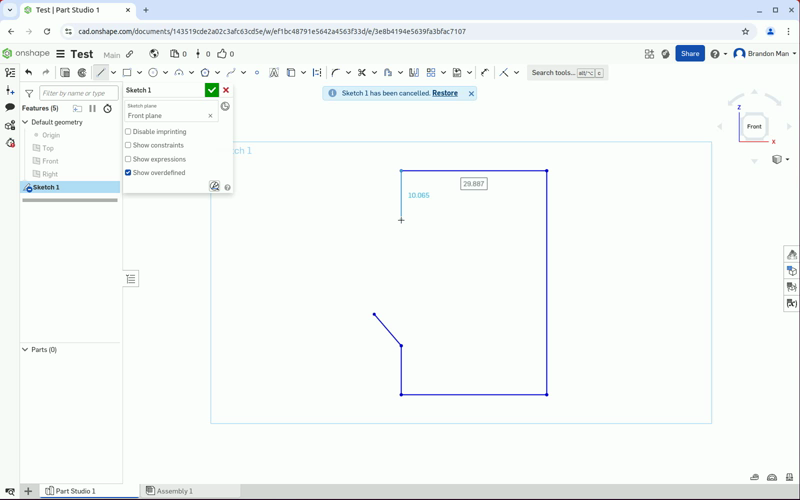
click(401, 219)
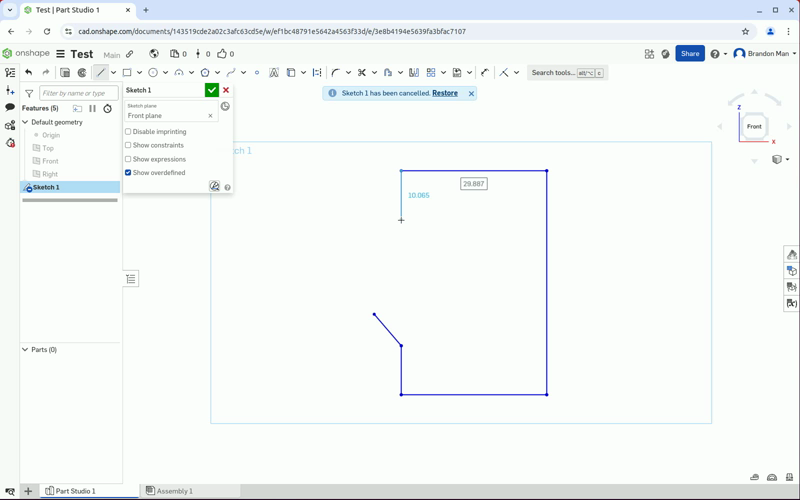
key_up(shift)
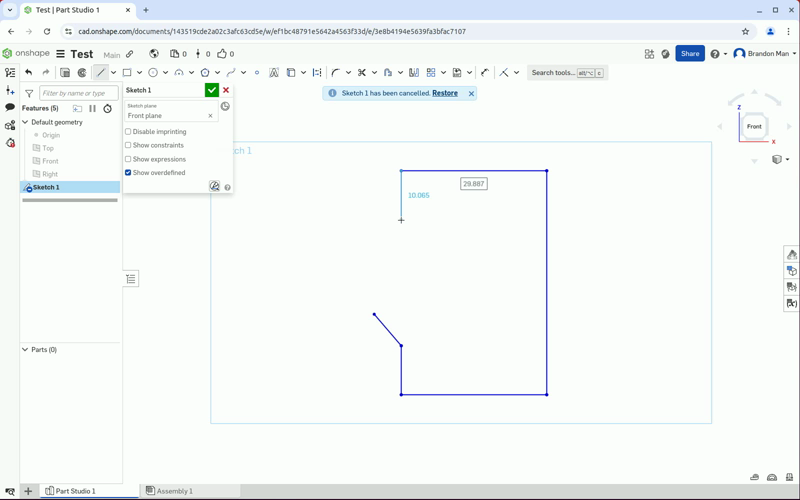
key_down(shift)
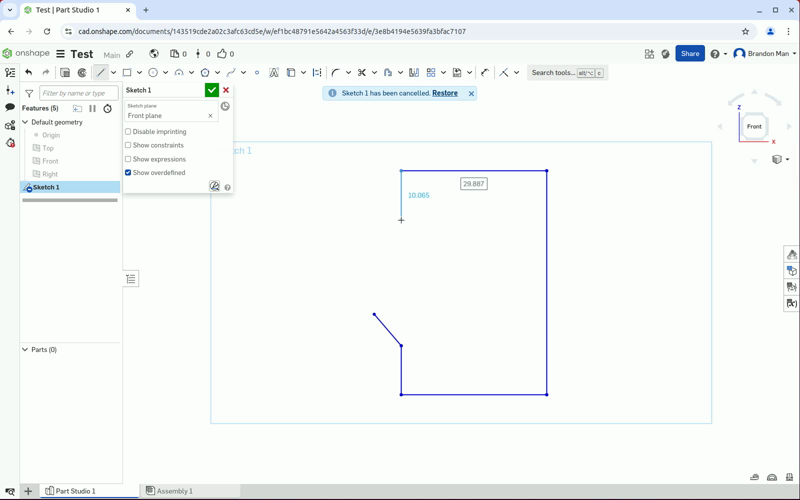
mouse_move(431, 219)
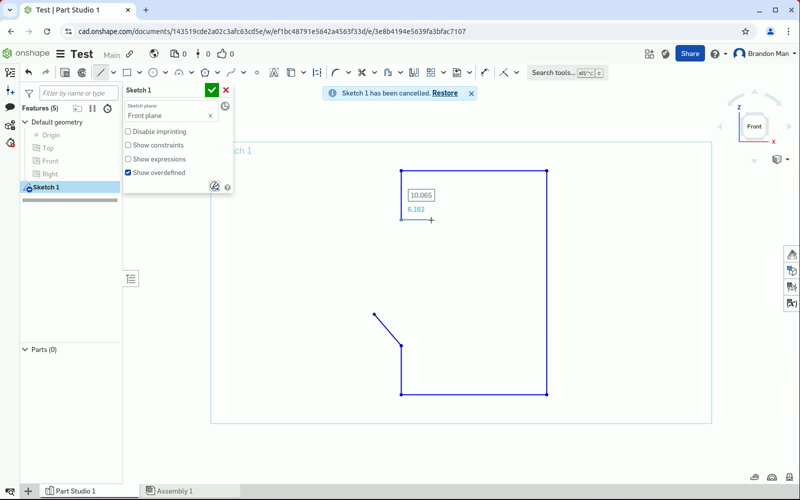
mouse_move(374, 250)
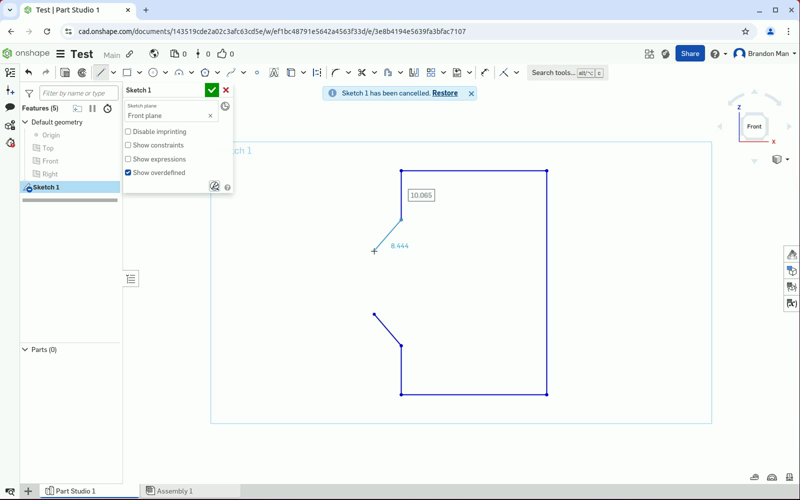
click(374, 250)
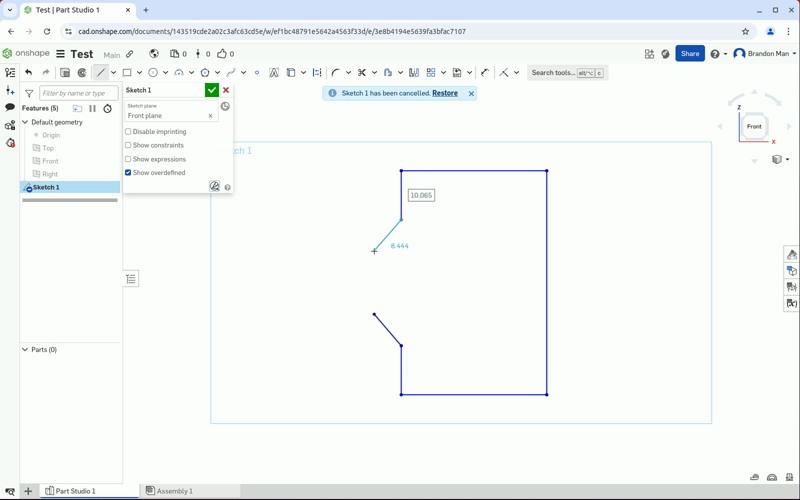
key_up(shift)
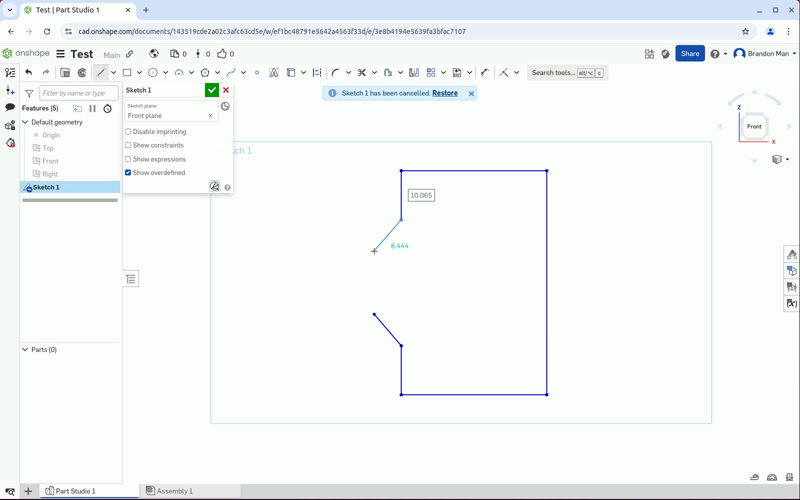
key_down(shift)
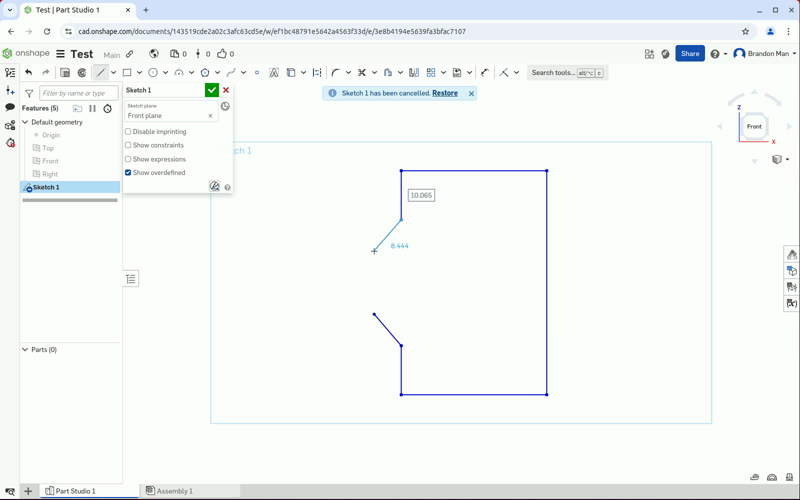
mouse_move(374, 314)
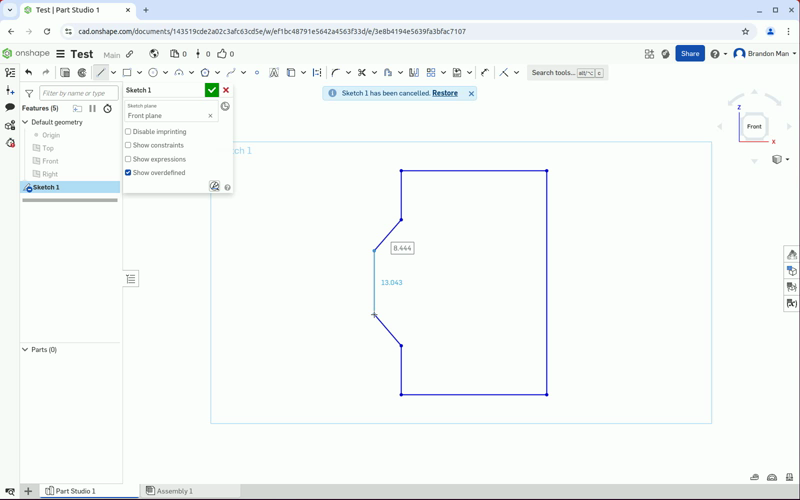
key_up(shift)
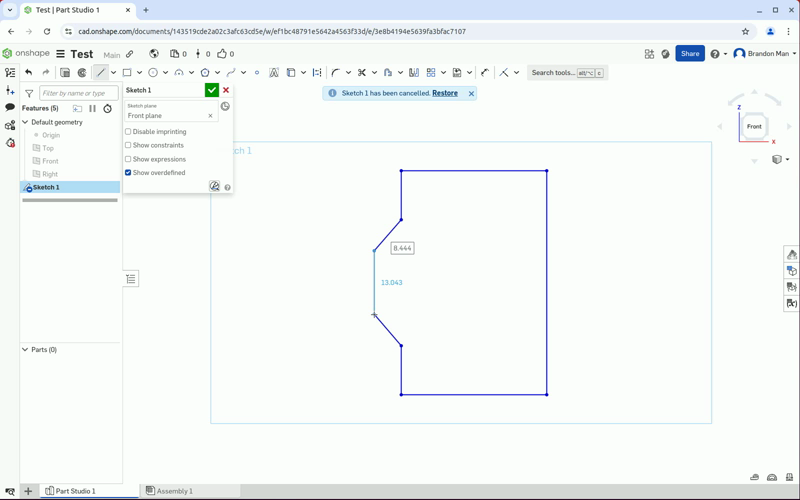
click(374, 314)
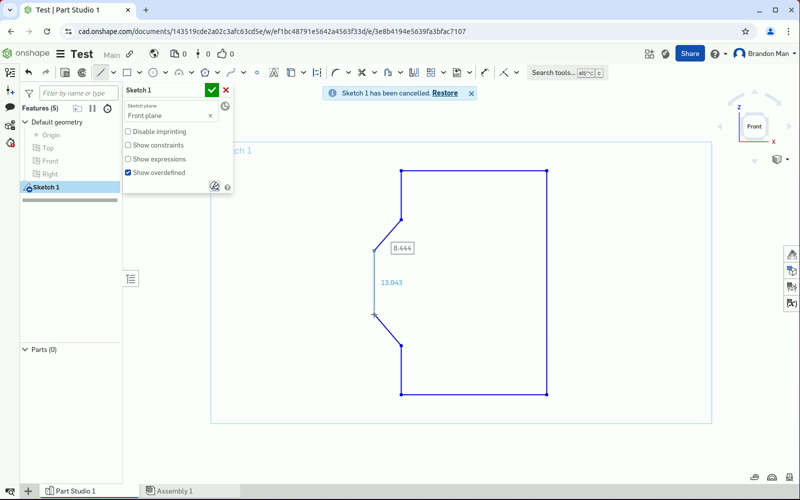
key(esc)
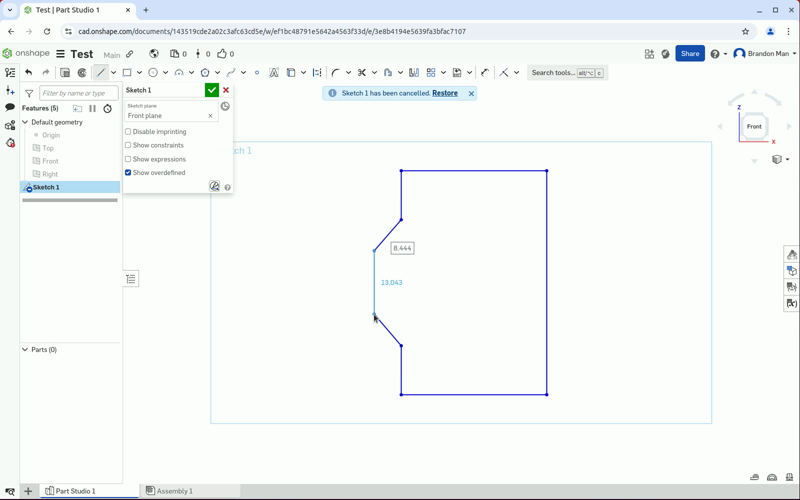
mouse_move(440, 288)
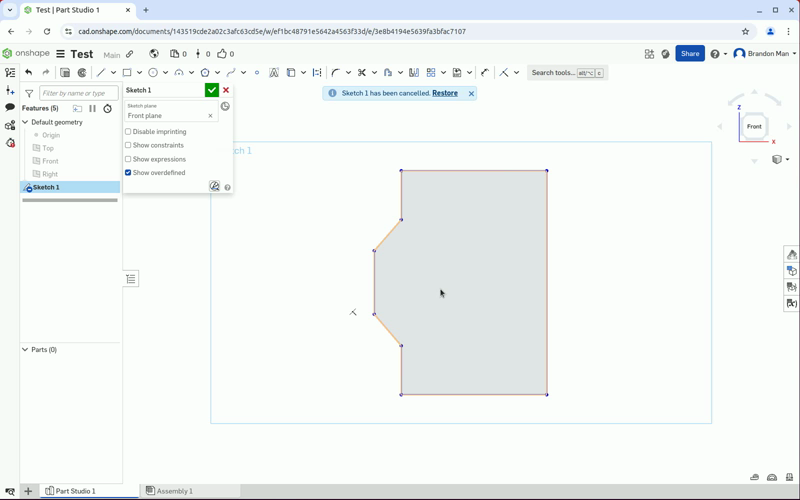
click(440, 288)
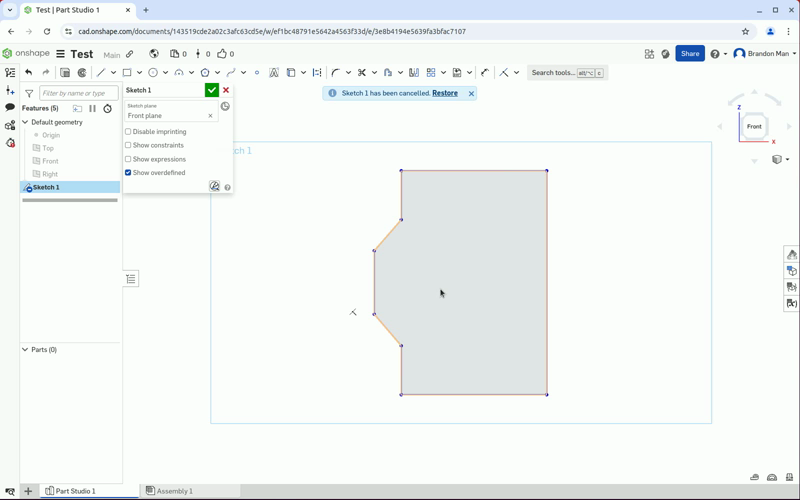
mouse_move(73, 352)
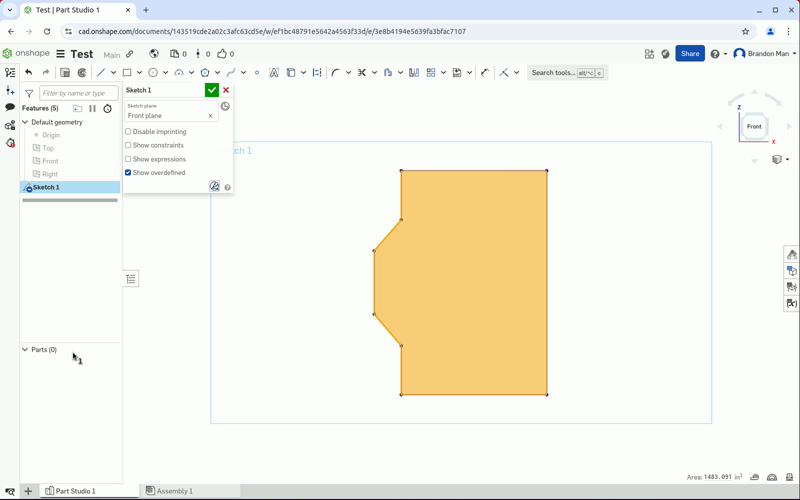
key(shift+y)
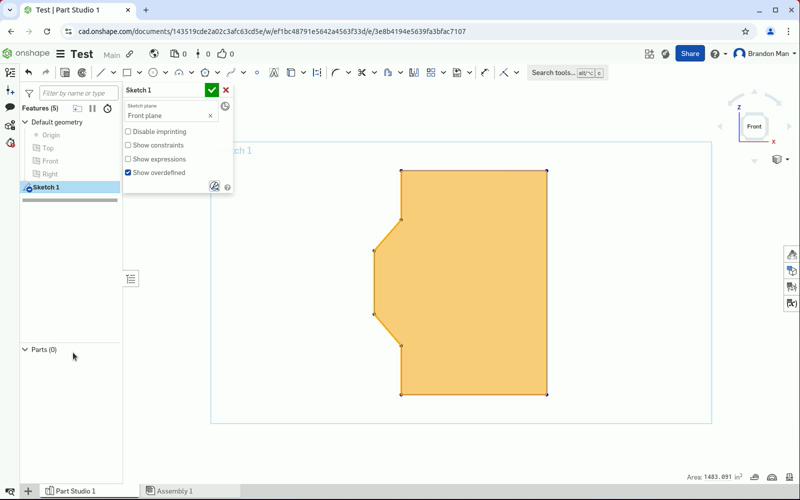
key(shift+e)
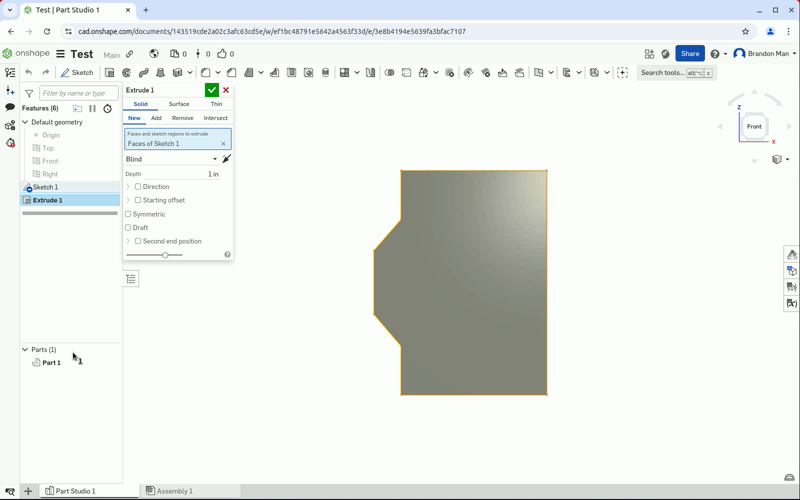
mouse_move(143, 106)
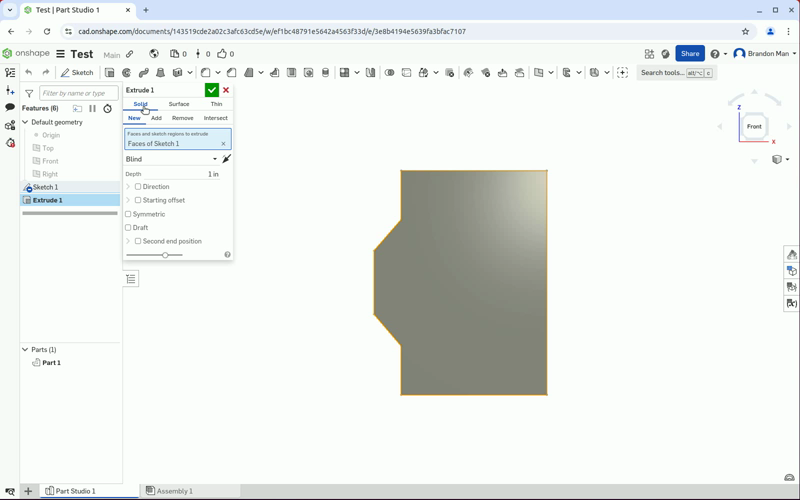
click(143, 106)
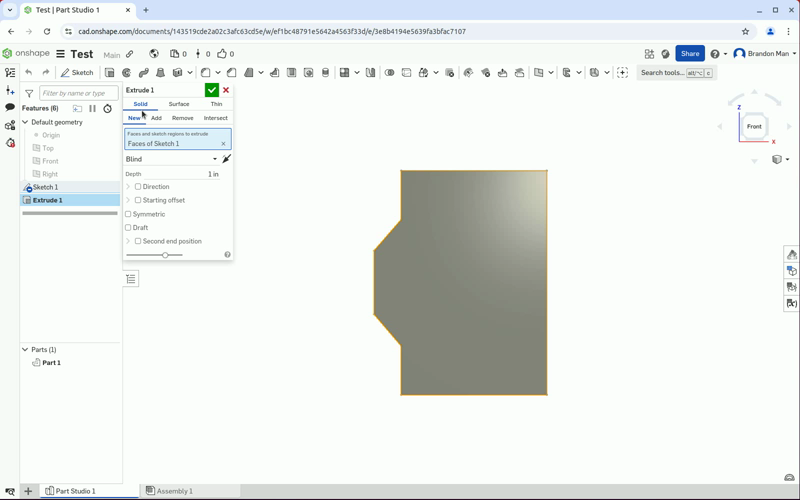
mouse_move(137, 120)
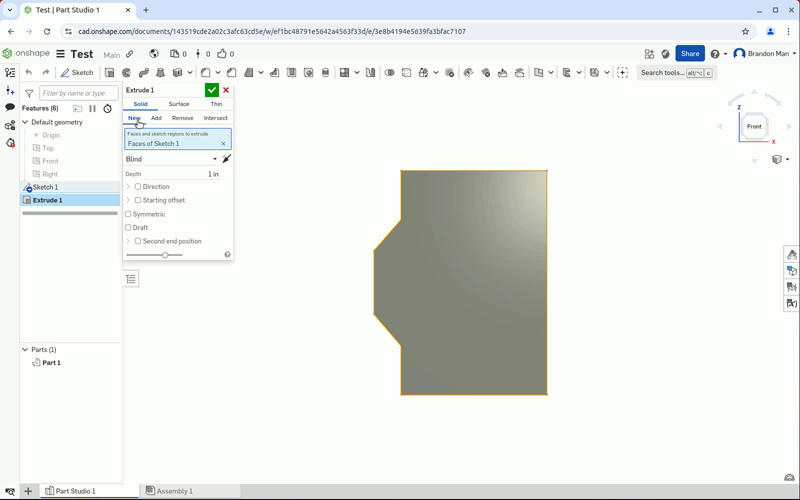
click(137, 120)
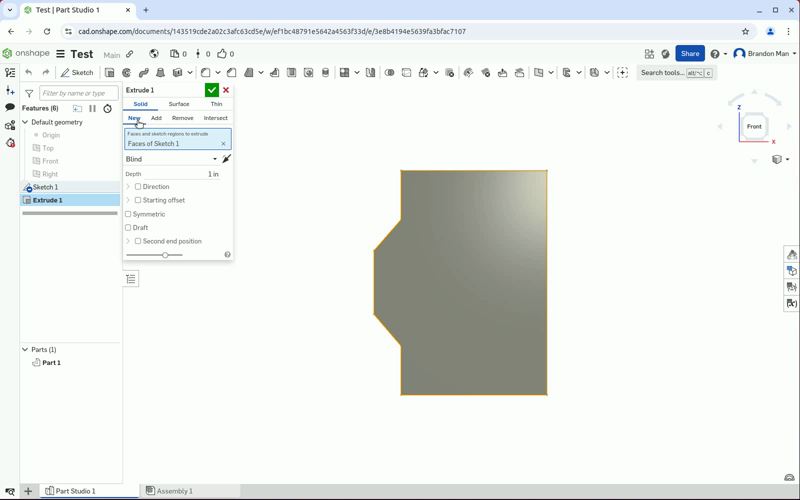
key(tab, 4)
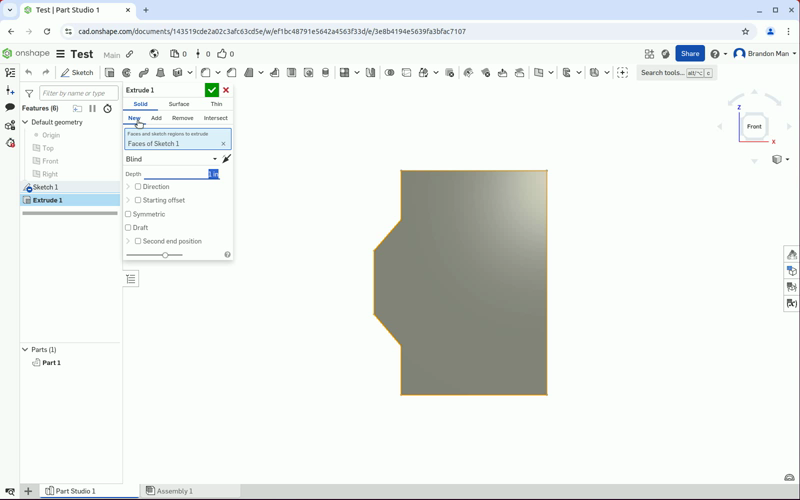
text(40.44)
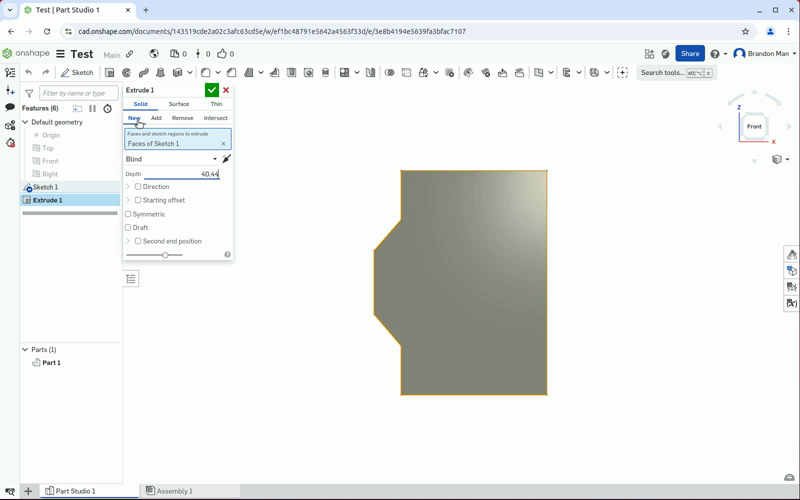
key(tab, 3)
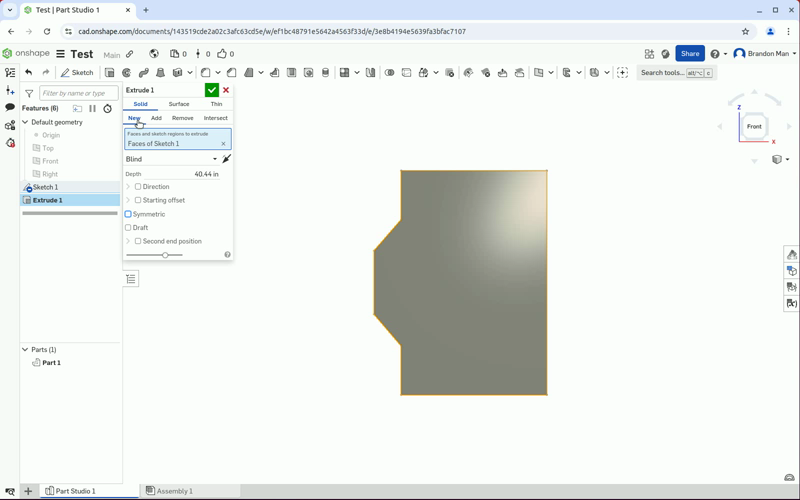
key(space)
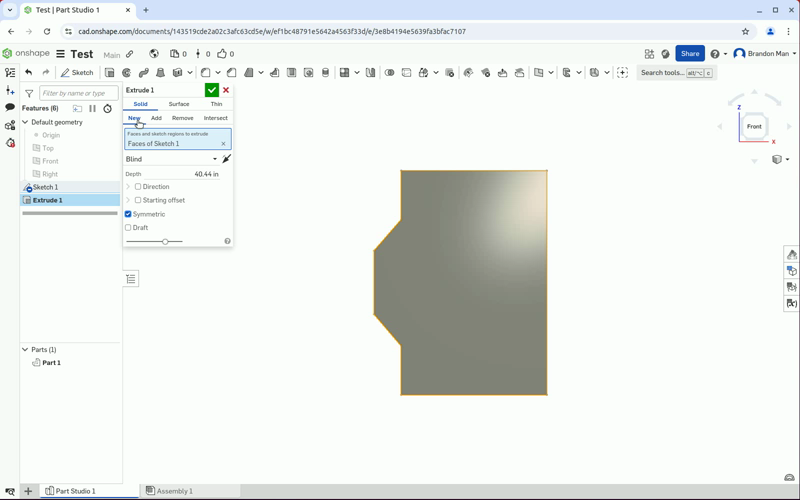
key(enter)
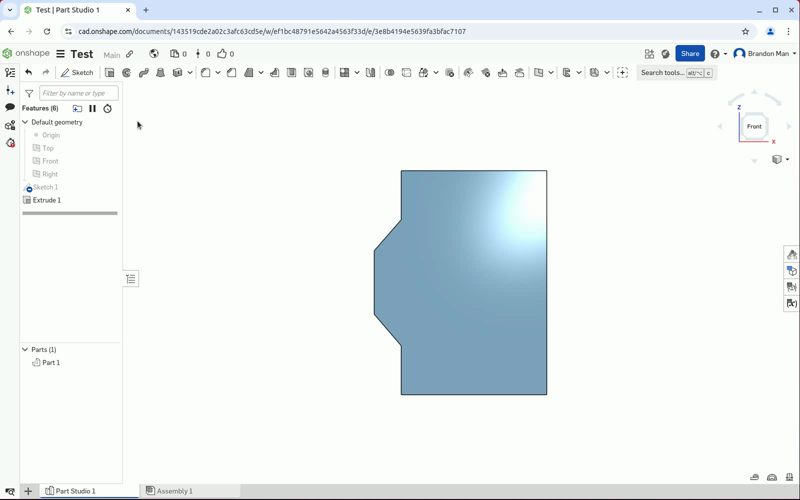
key(shift+h)
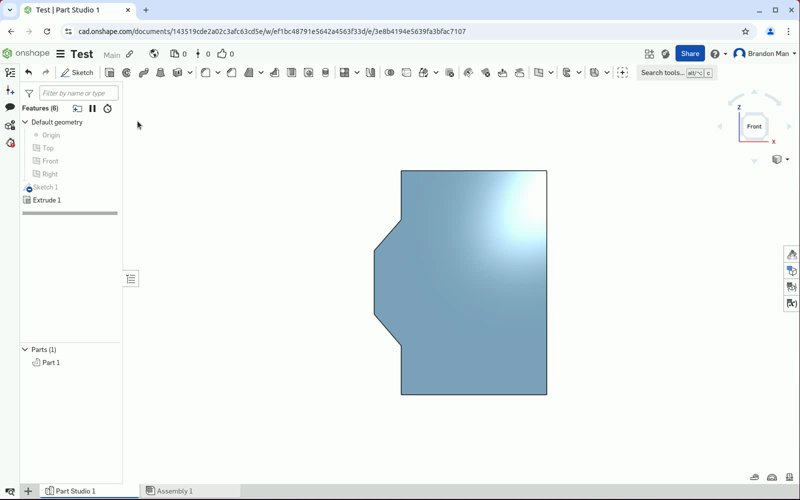
key(shift+h)
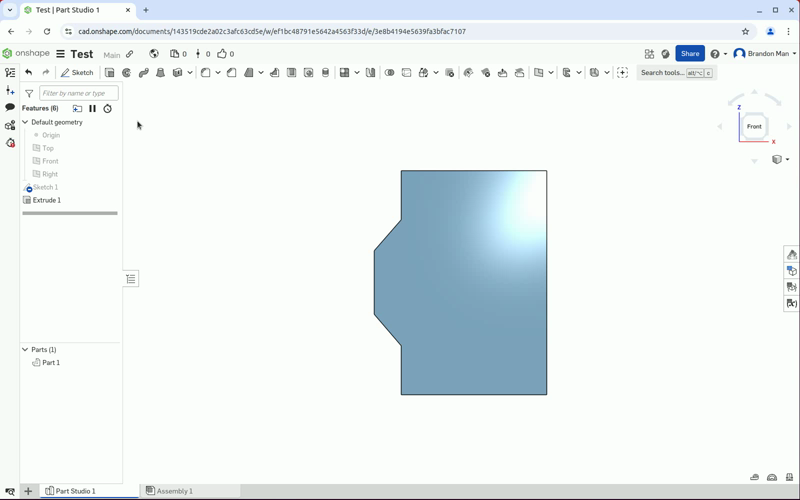
mouse_move(73, 189)
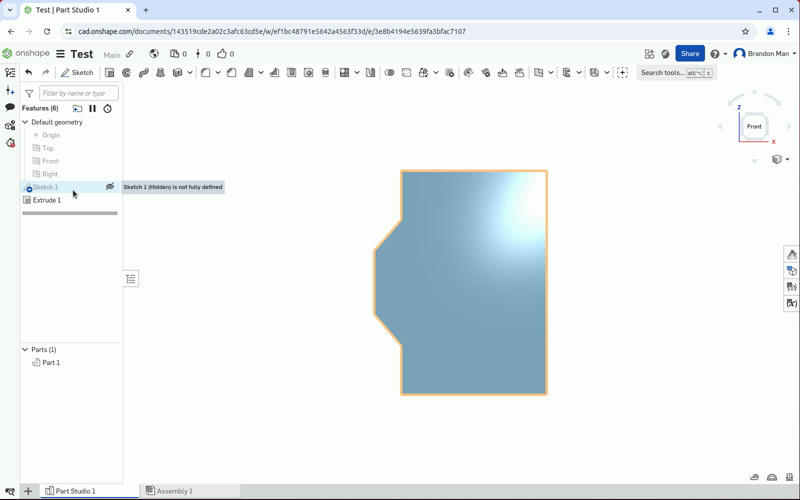
click(73, 189)
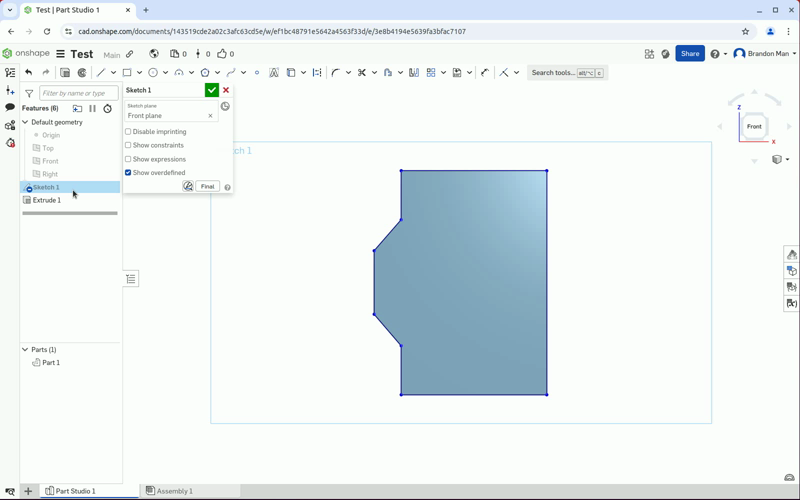
mouse_move(229, 92)
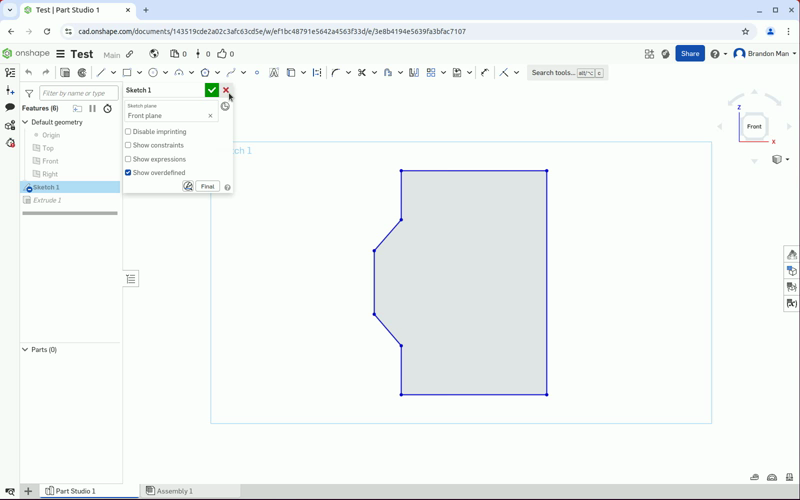
click(229, 92)
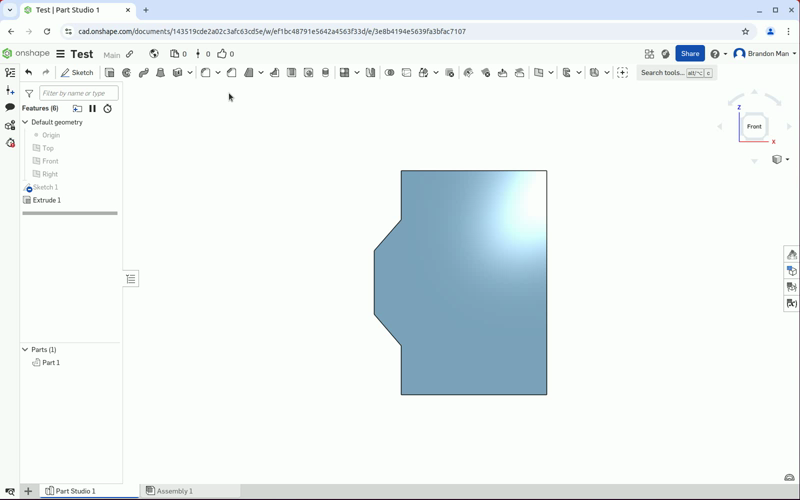
mouse_move(541, 75)
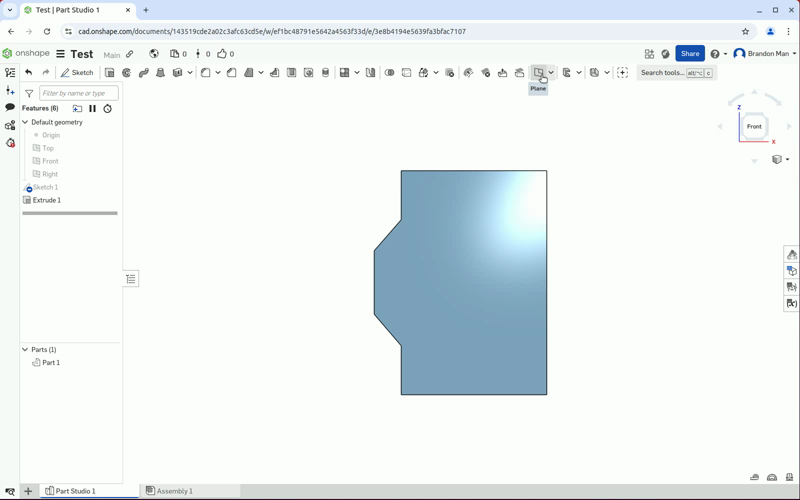
click(541, 75)
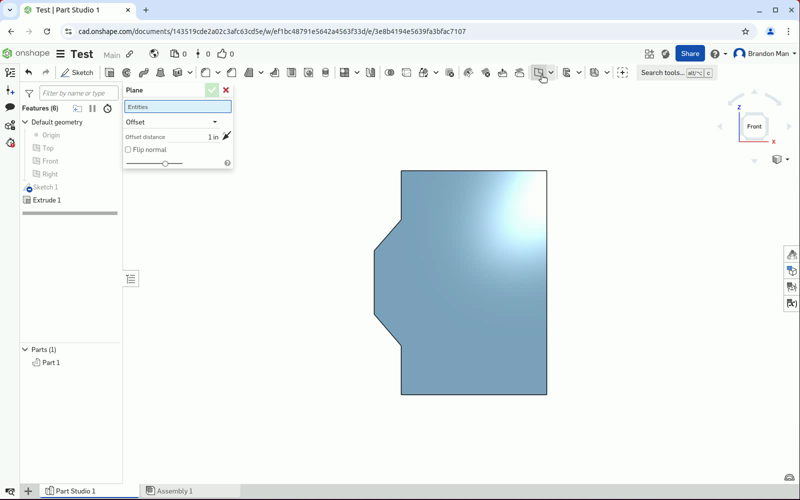
mouse_move(73, 163)
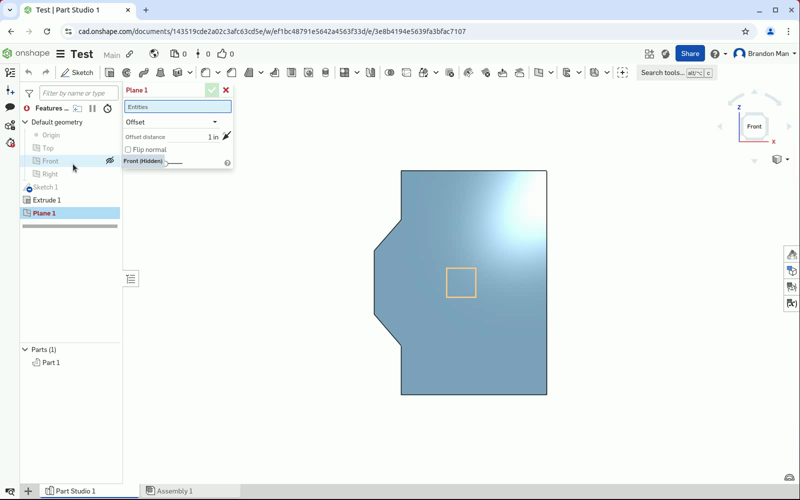
click(73, 163)
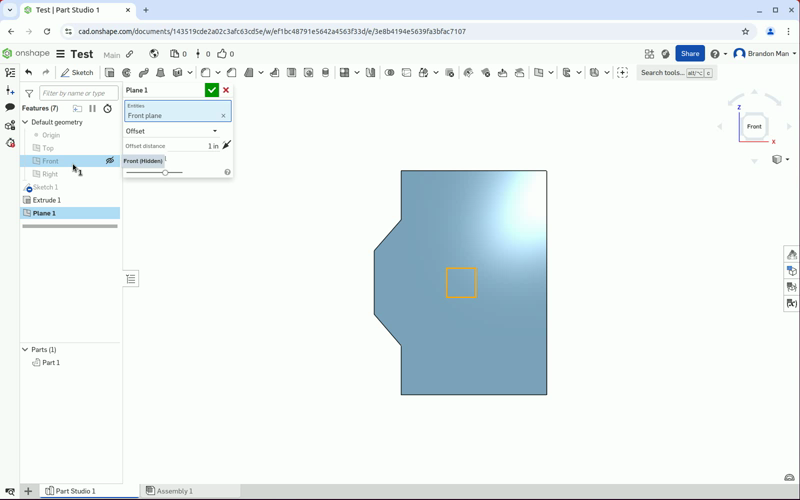
key(tab, 2)
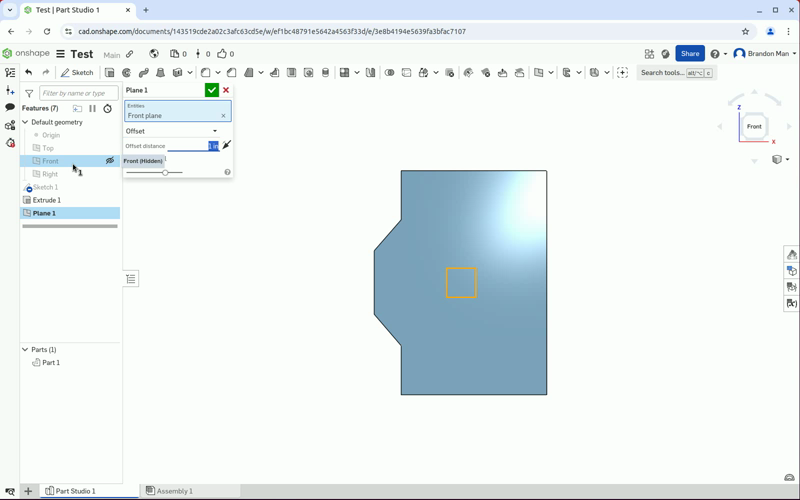
text(20.212)
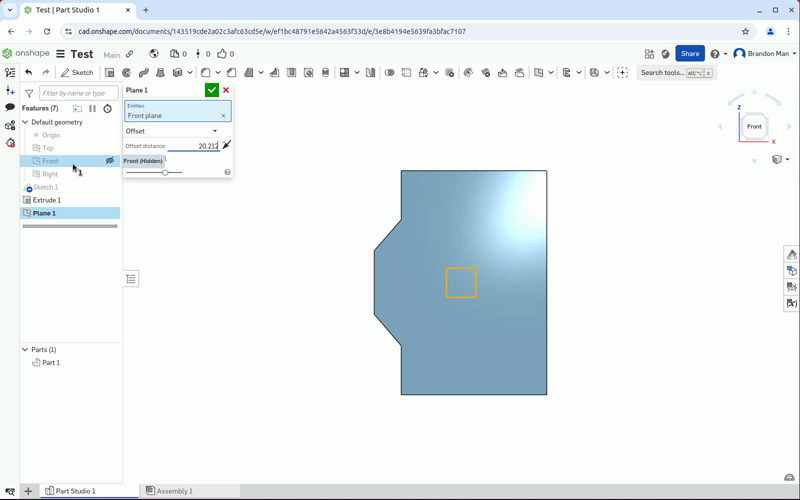
key(enter, 2)
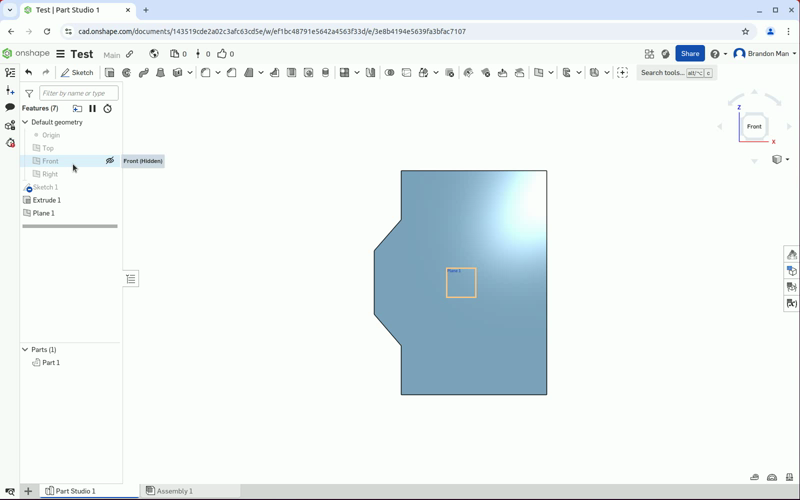
key(shift+s)
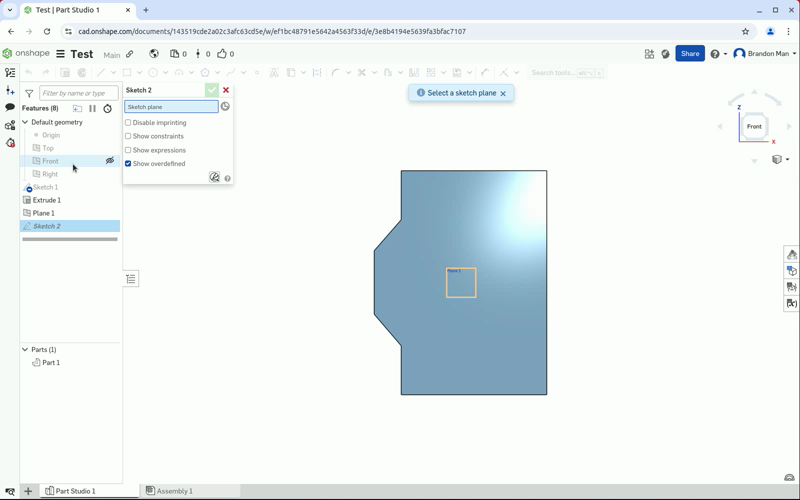
mouse_move(73, 215)
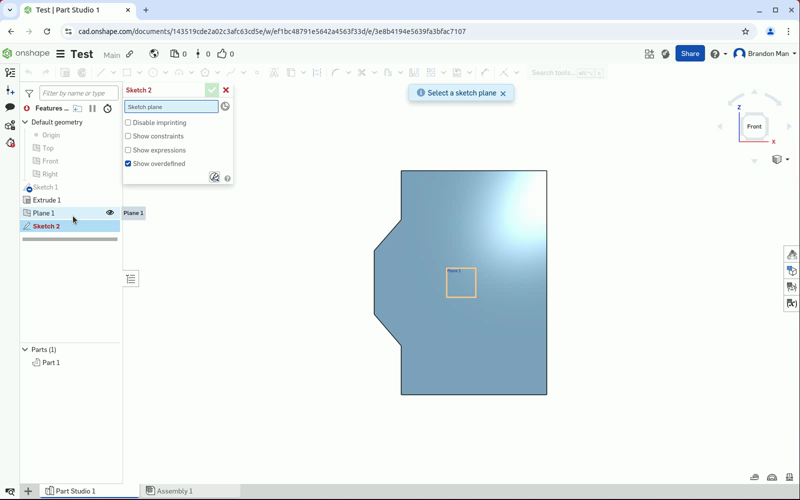
click(73, 215)
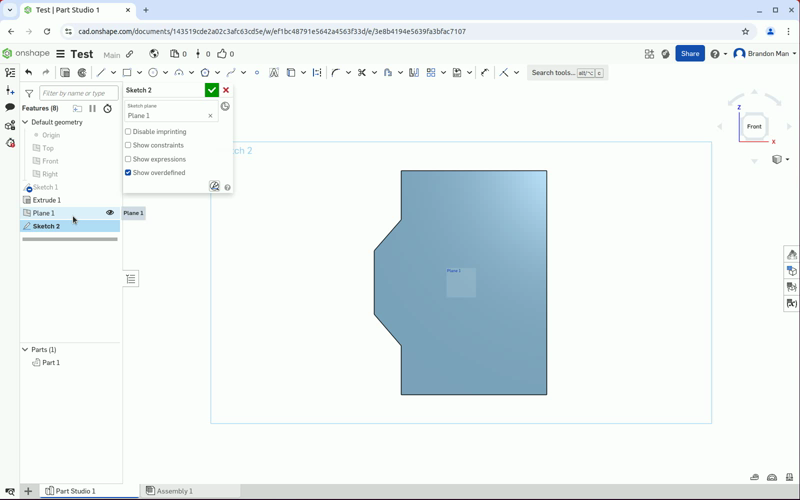
mouse_move(73, 352)
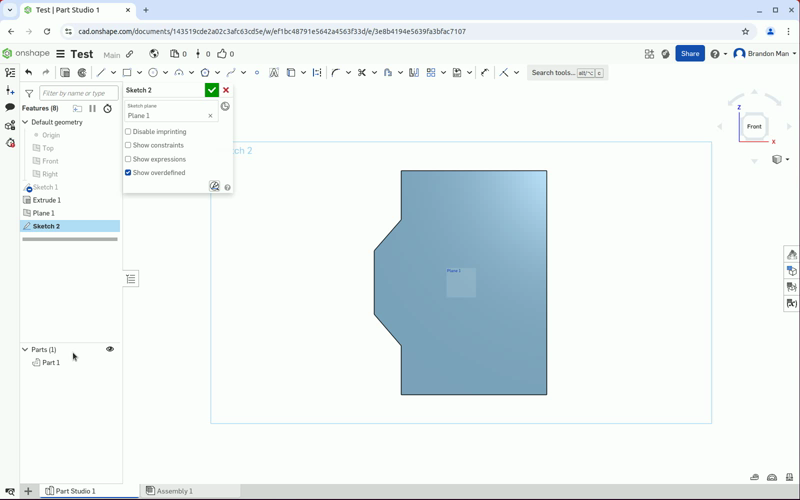
key(y)
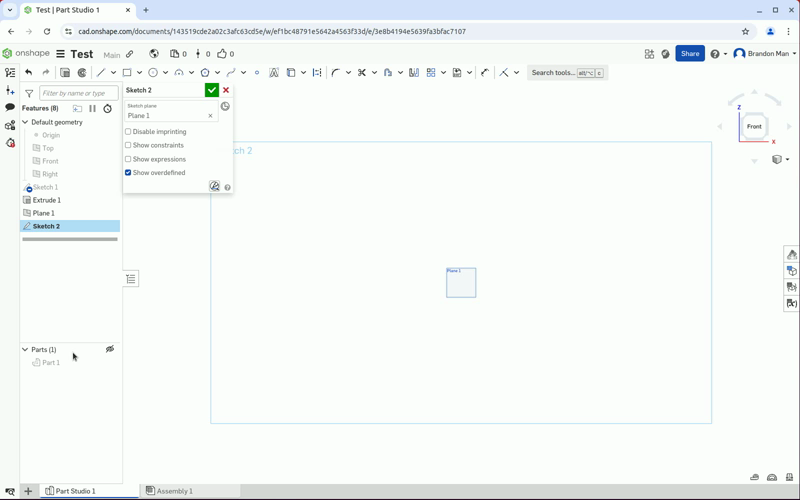
key(c)
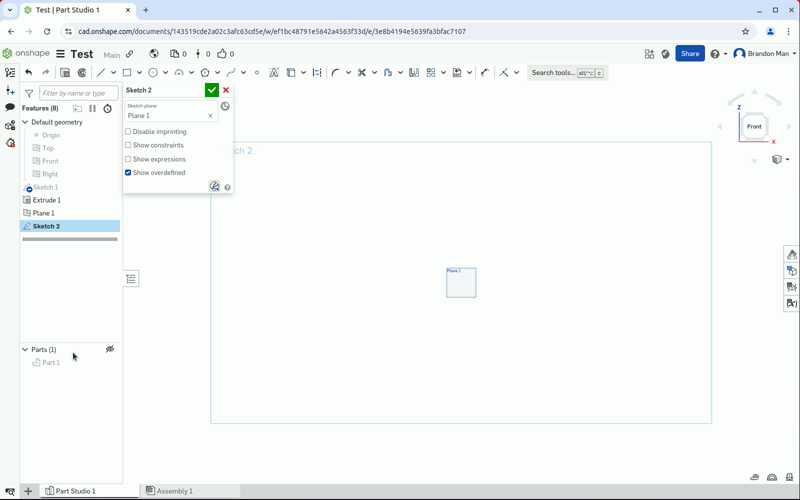
key_down(shift)
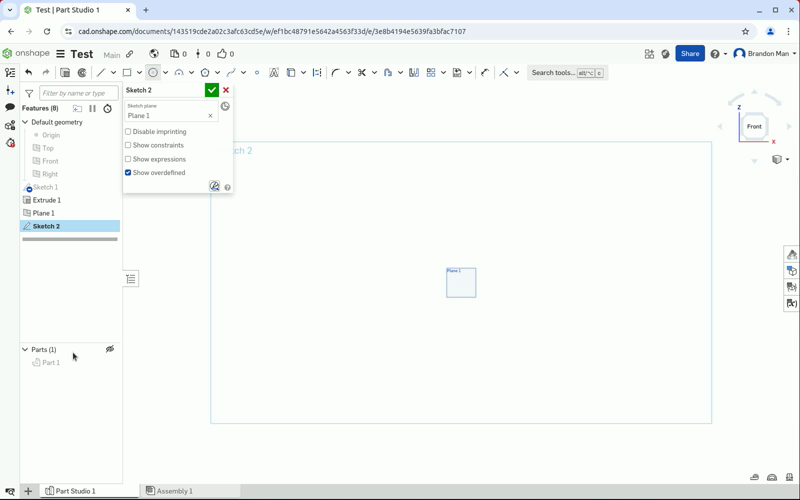
mouse_move(461, 282)
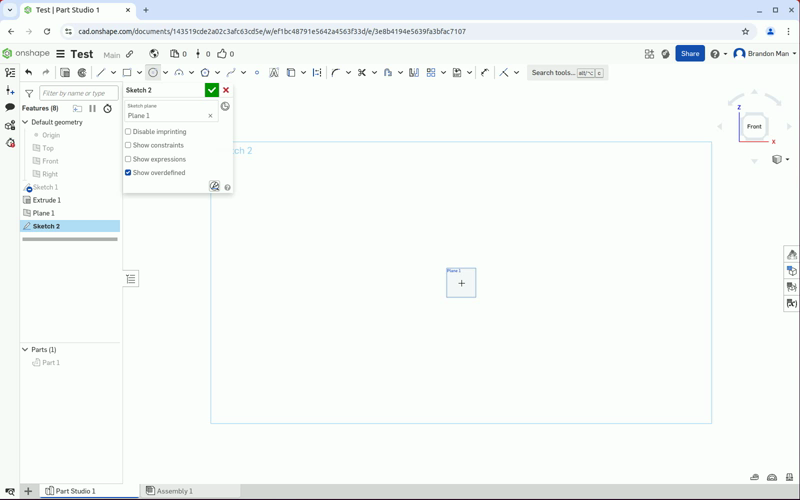
click(461, 282)
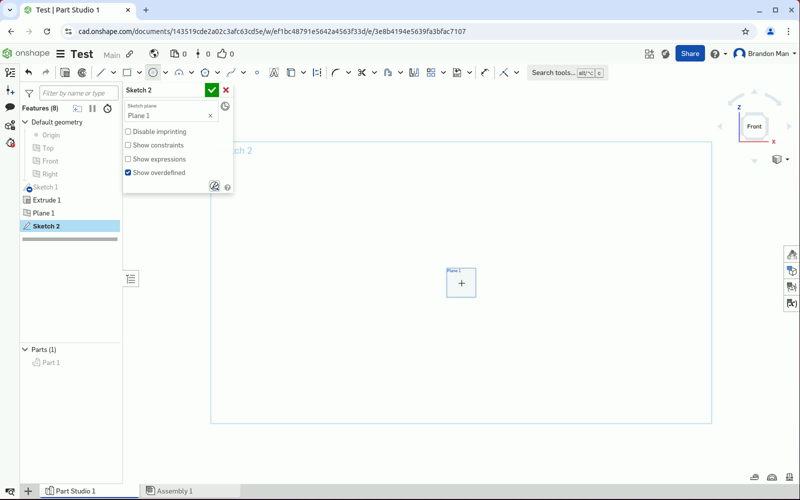
key_up(shift)
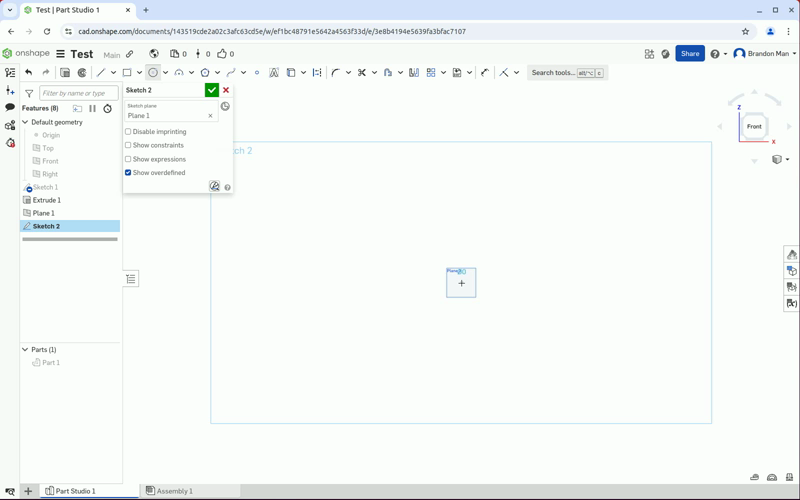
mouse_move(498, 282)
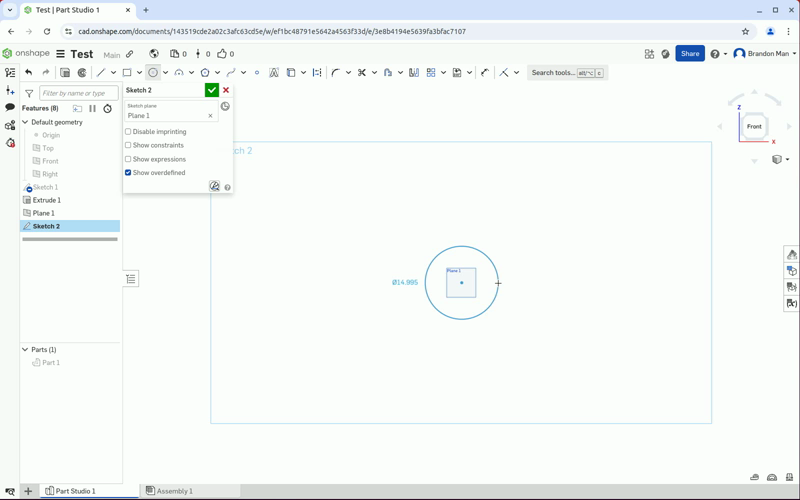
click(498, 282)
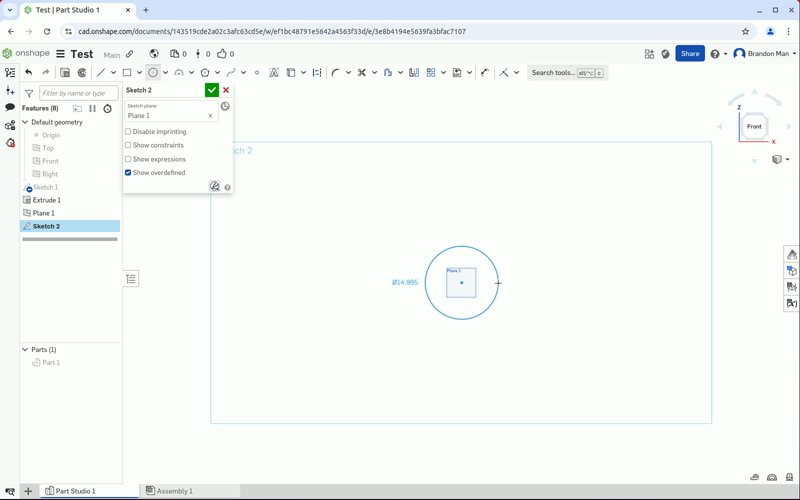
key(esc)
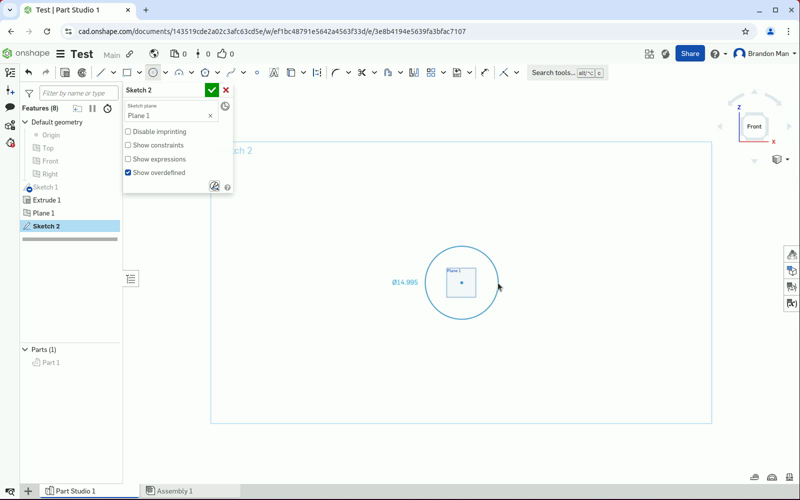
mouse_move(480, 294)
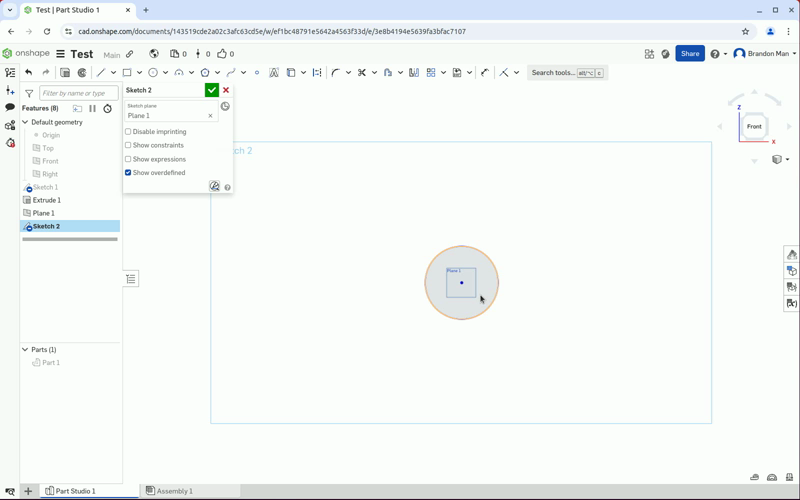
click(480, 294)
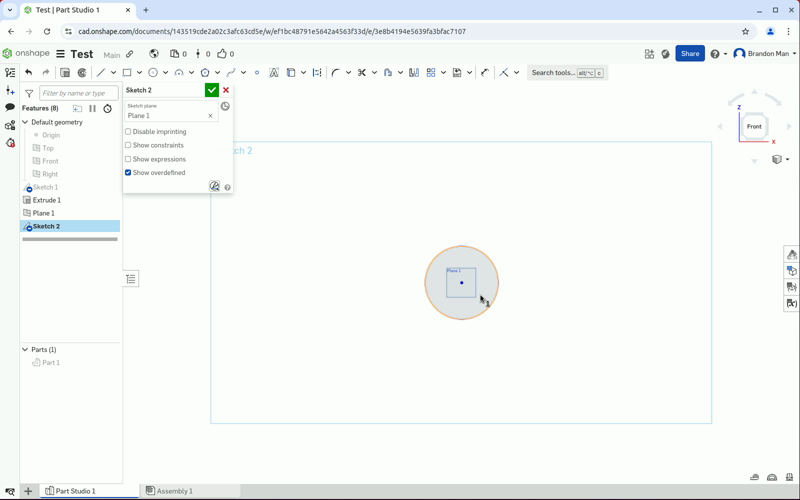
mouse_move(73, 352)
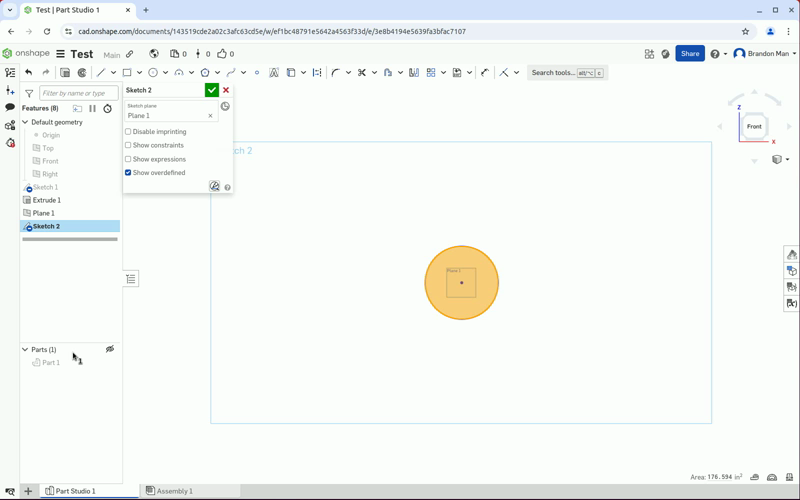
key(shift+y)
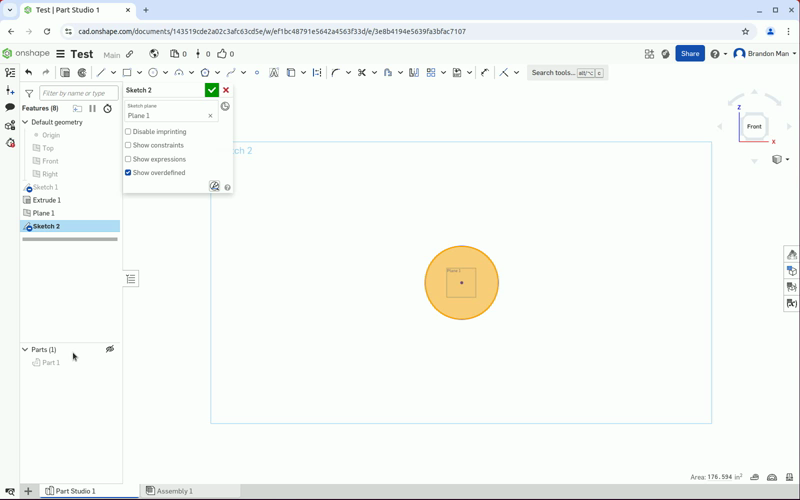
key(shift+e)
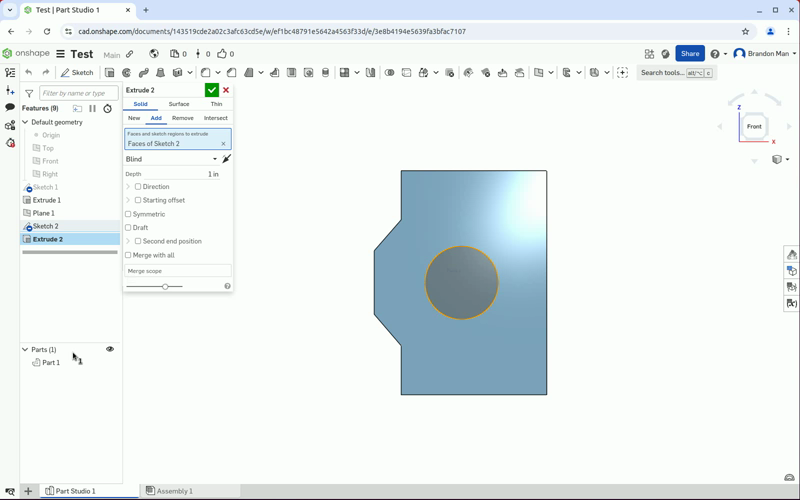
mouse_move(143, 106)
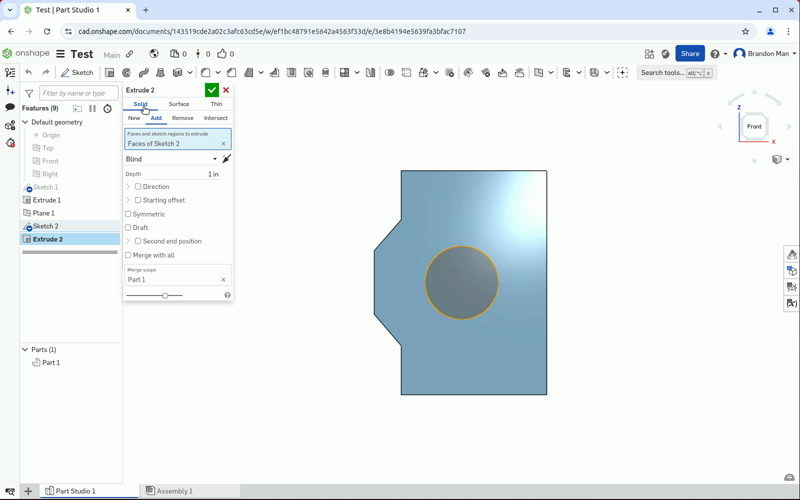
click(143, 106)
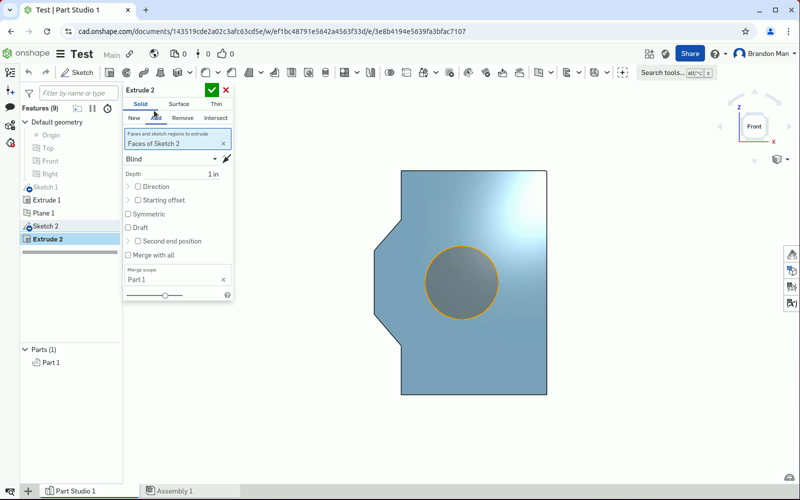
mouse_move(186, 120)
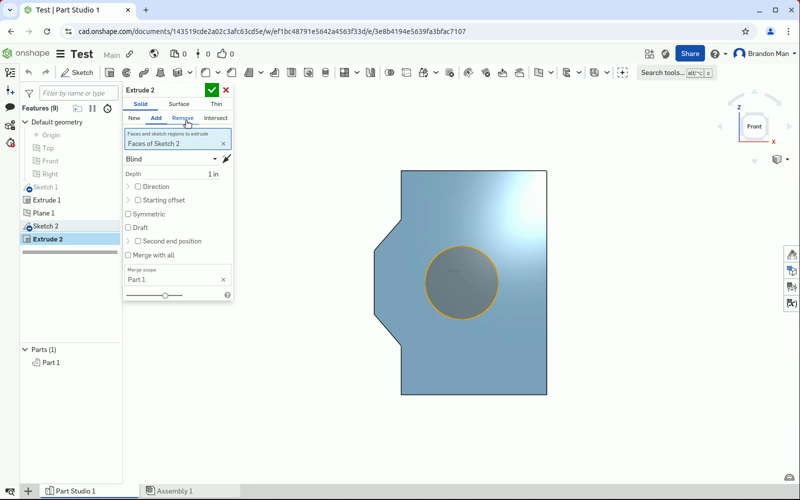
click(186, 120)
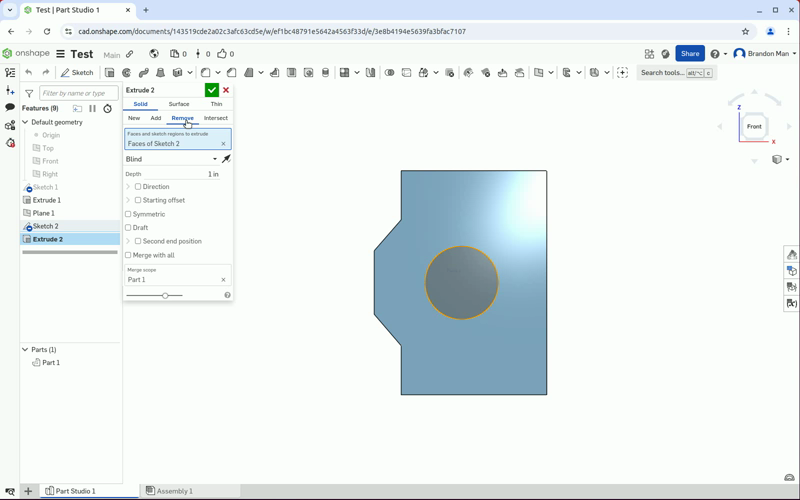
key(tab, 4)
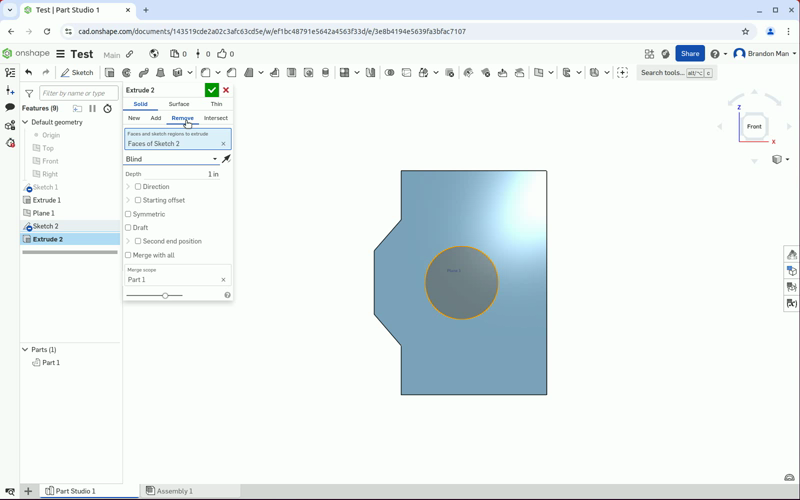
text(30.811)
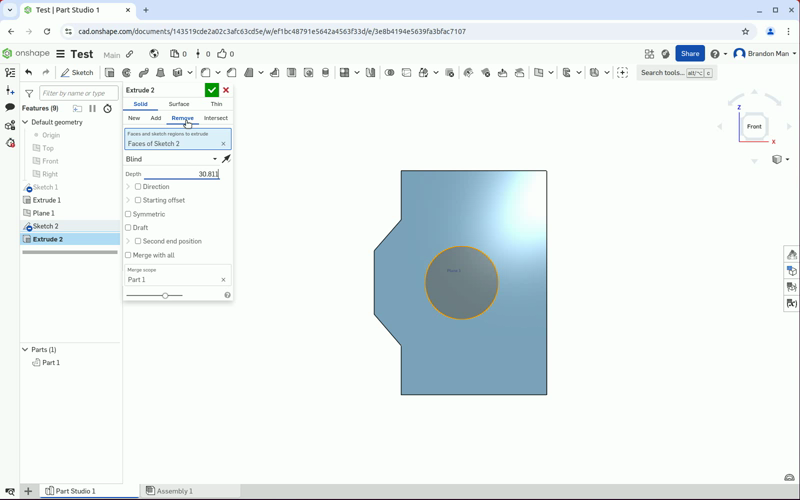
key(tab, 6)
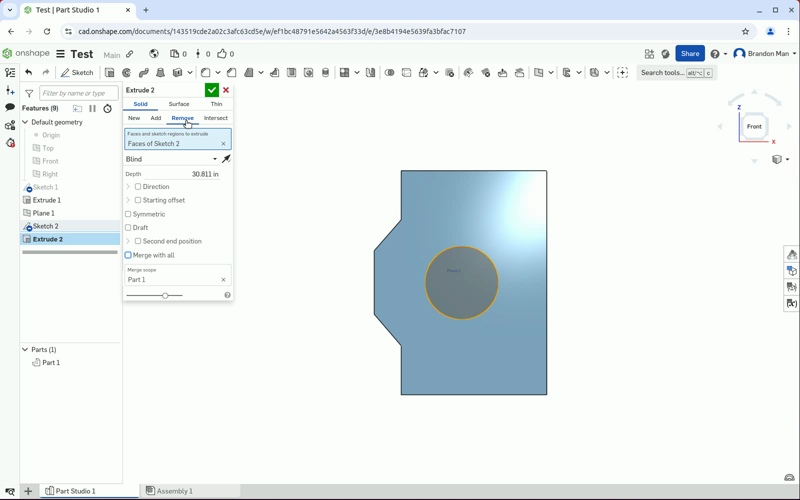
key(space)
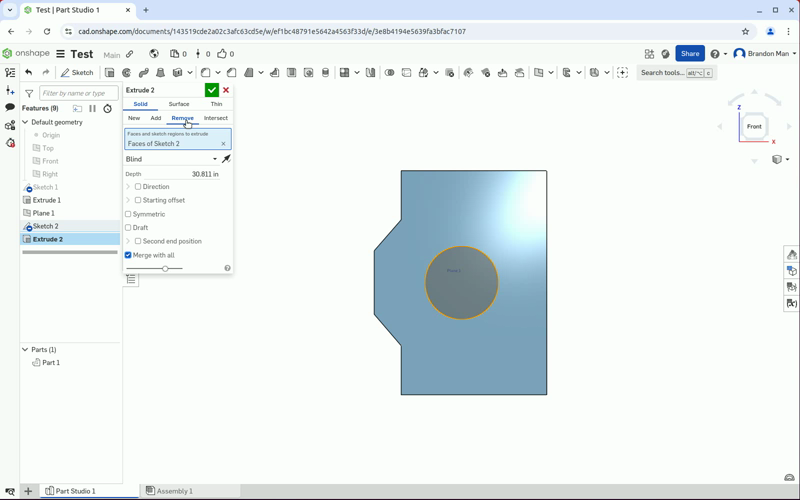
key(enter)
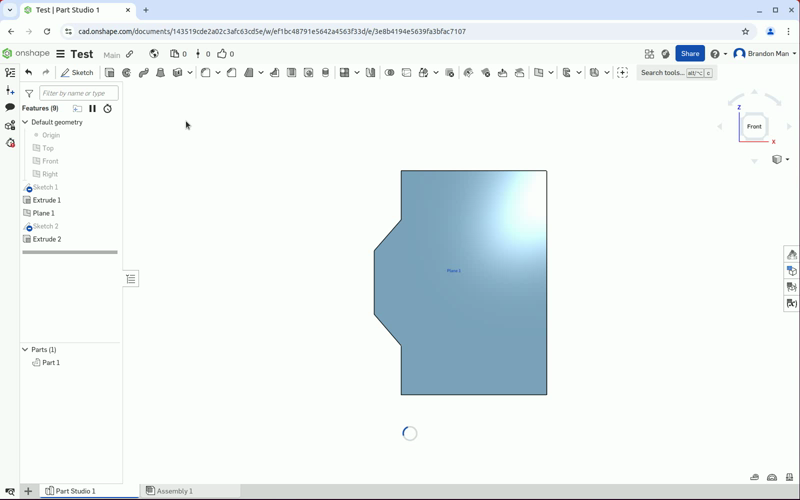
key(shift+h)
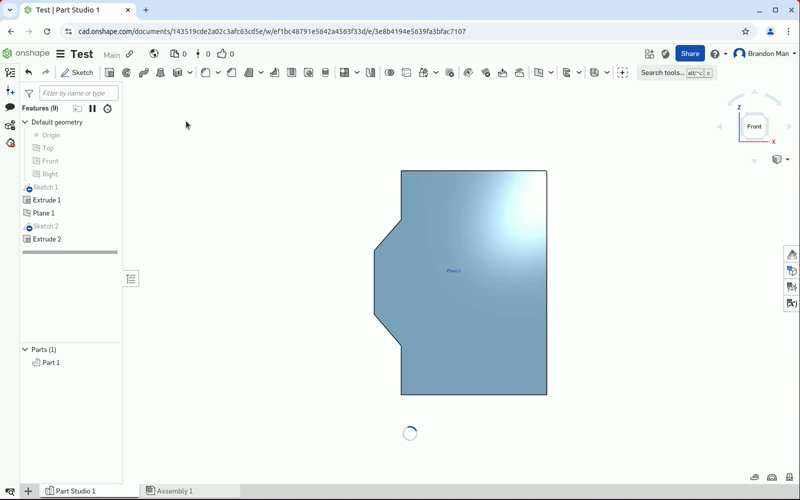
key(shift+h)
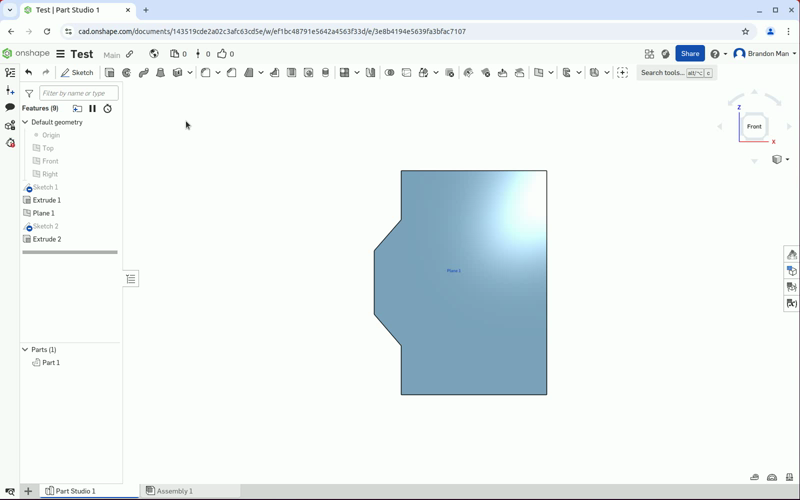
mouse_move(73, 189)
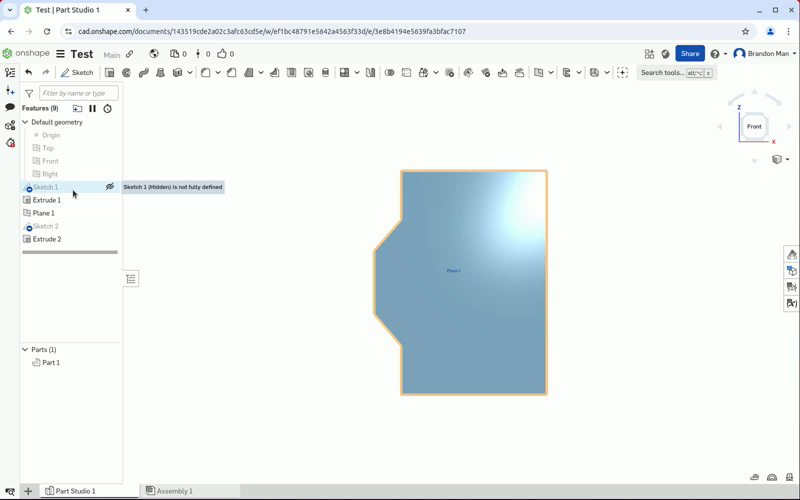
click(73, 189)
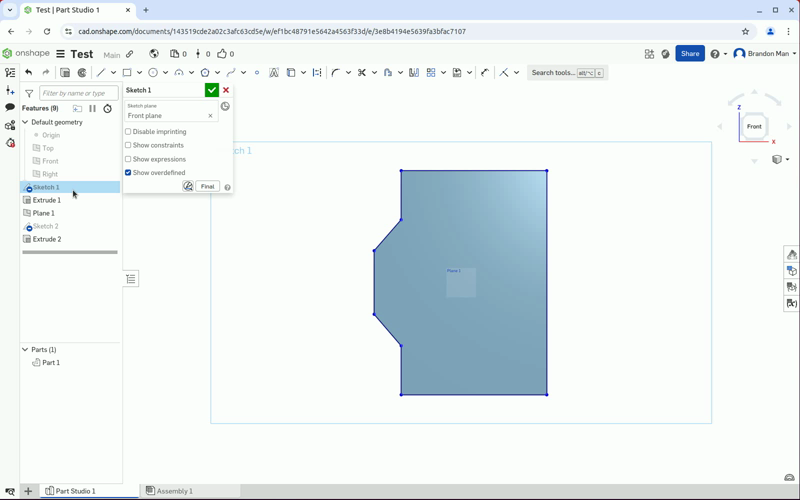
mouse_move(229, 92)
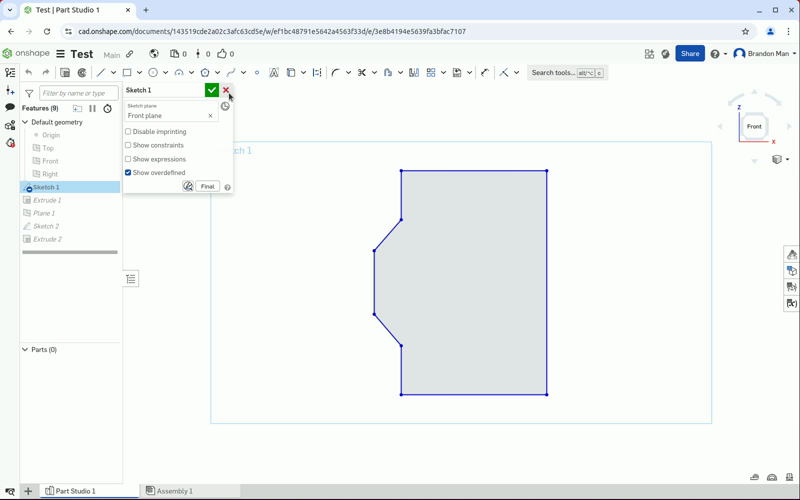
click(229, 92)
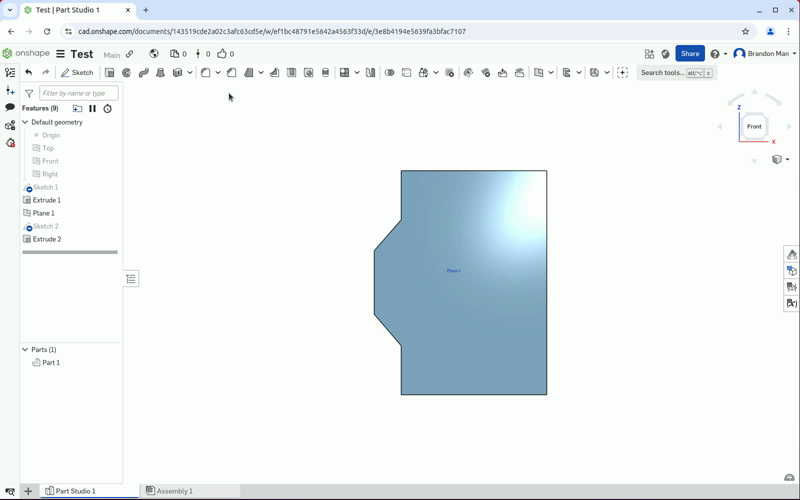
mouse_move(73, 352)
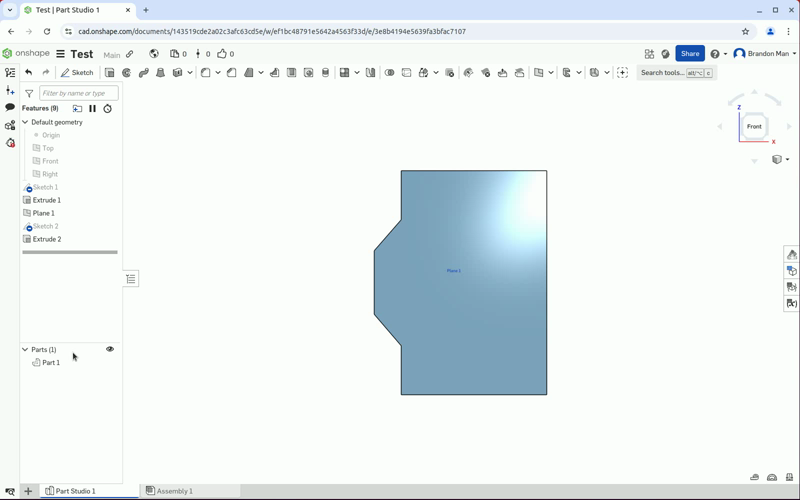
key(y)
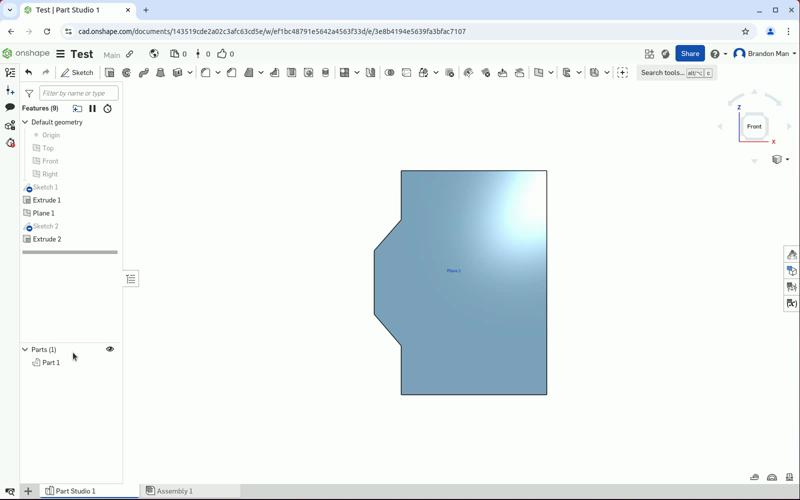
key(shift+p)
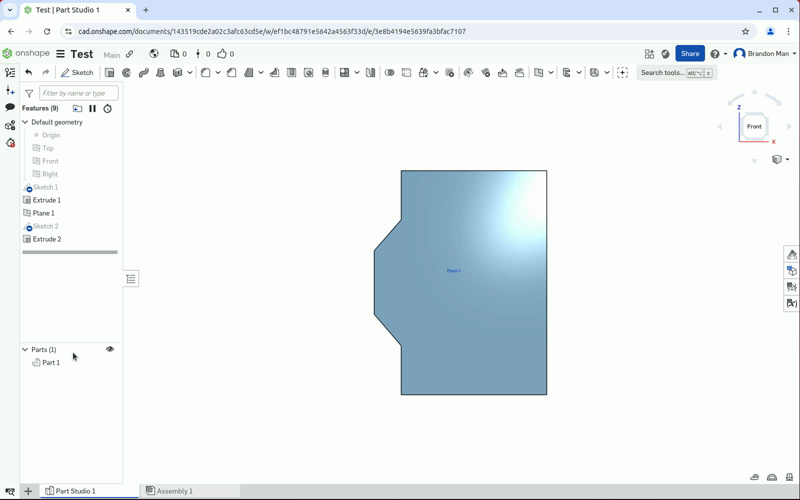
key(space)
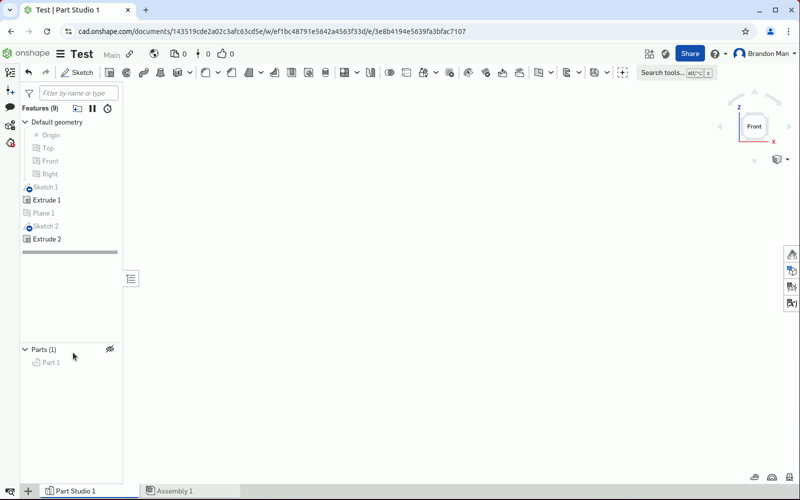
key_down(shift)
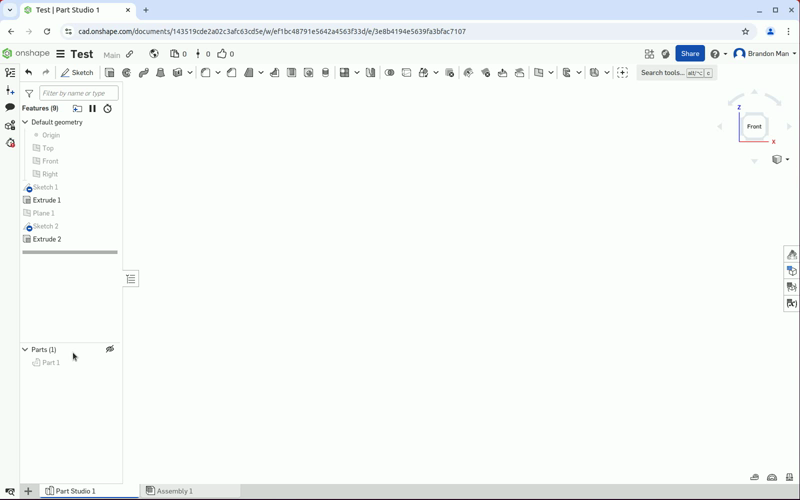
key(left)
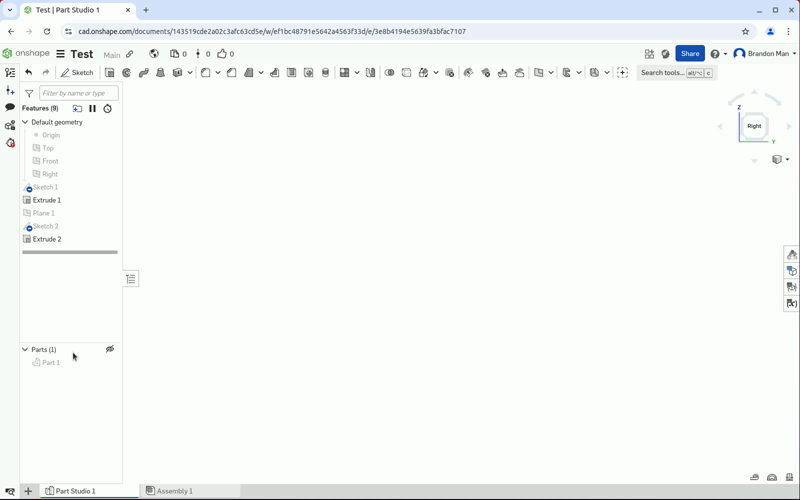
key_up(shift)
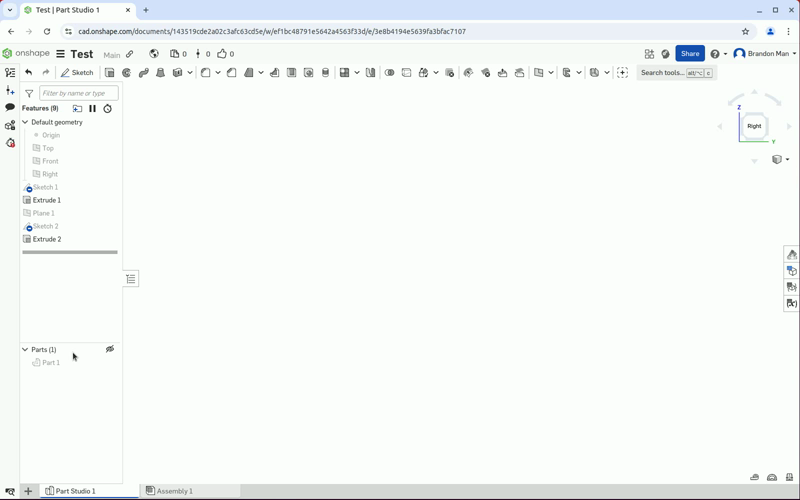
mouse_move(73, 352)
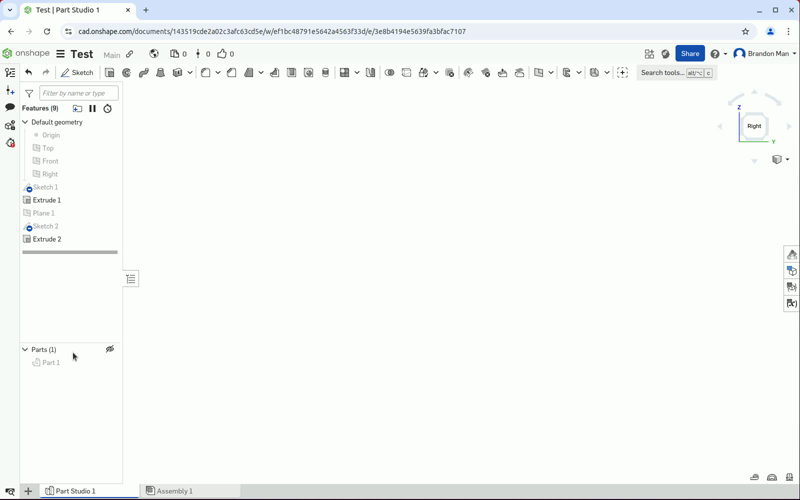
key(shift+y)
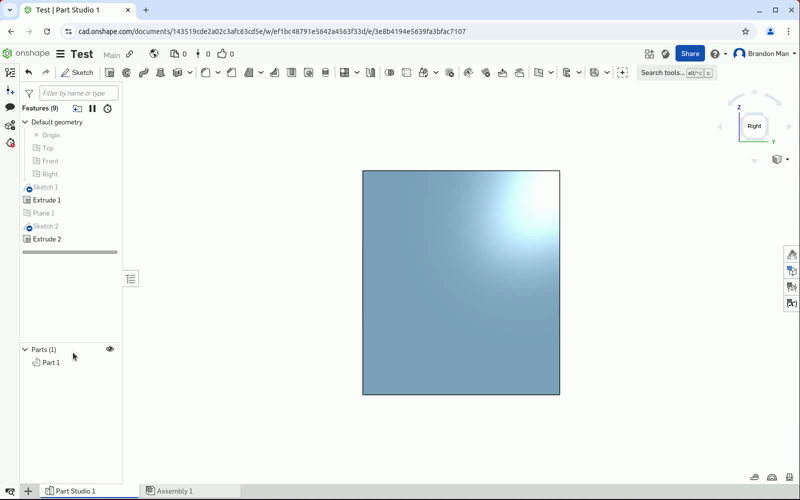
mouse_move(541, 75)
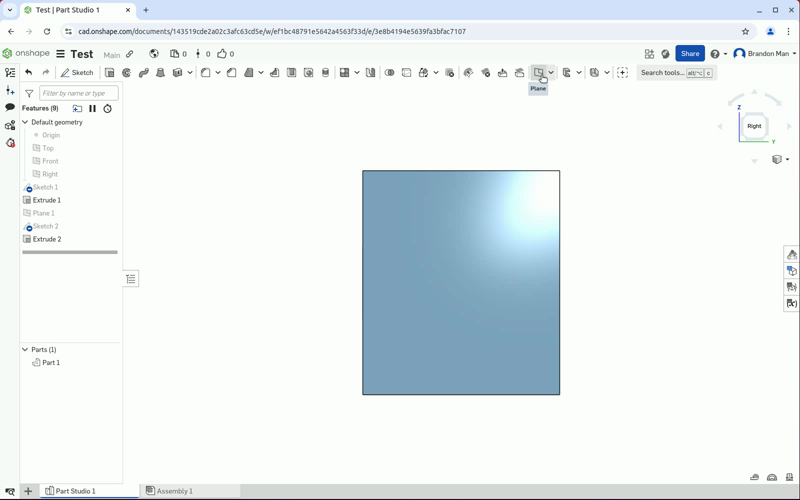
click(541, 75)
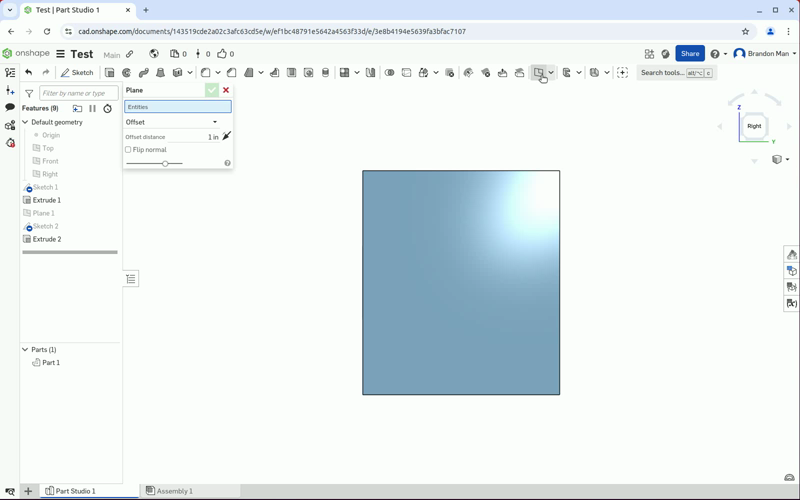
mouse_move(73, 176)
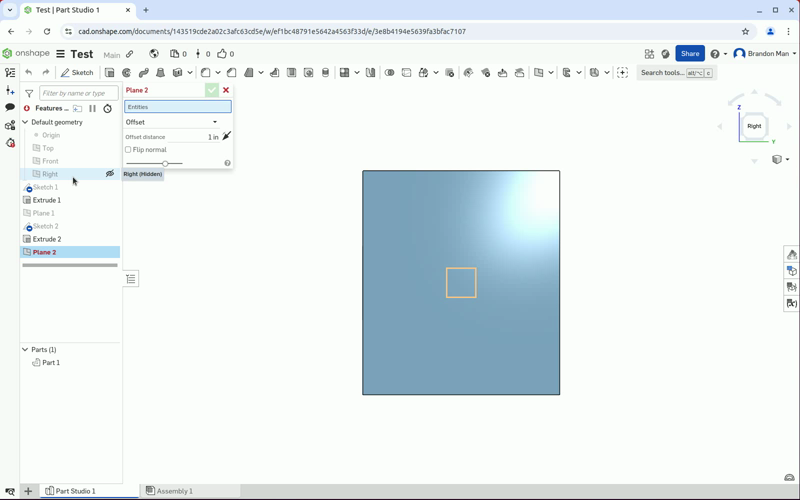
click(73, 176)
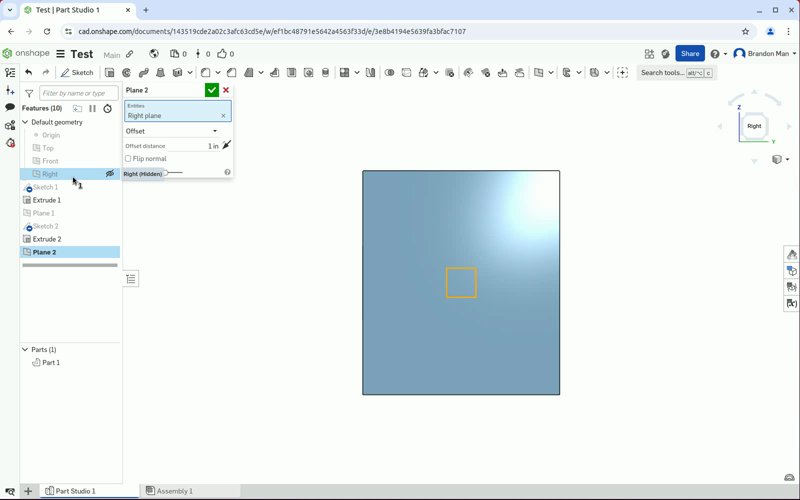
key(tab, 2)
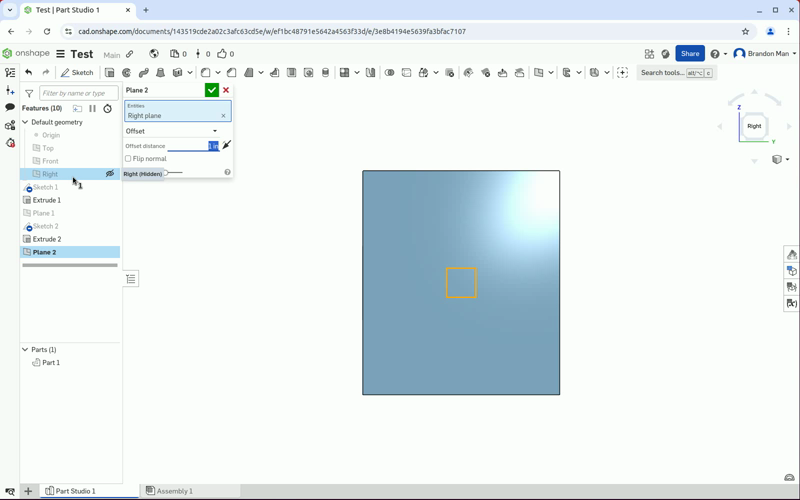
text(17.809)
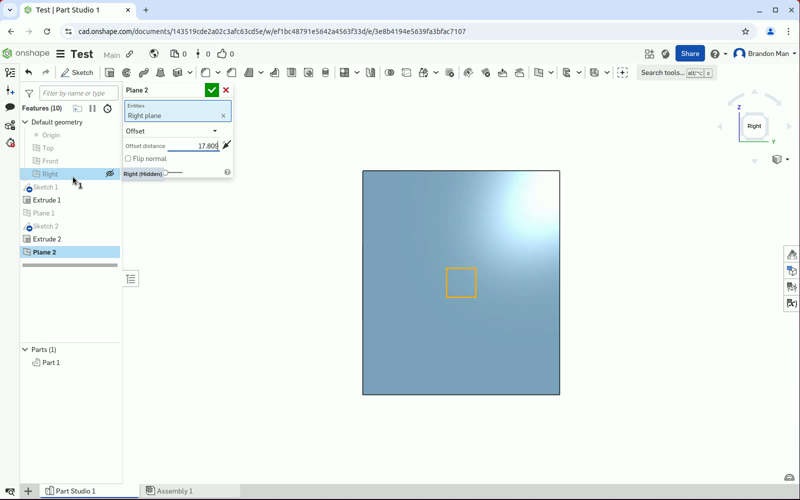
key(enter, 2)
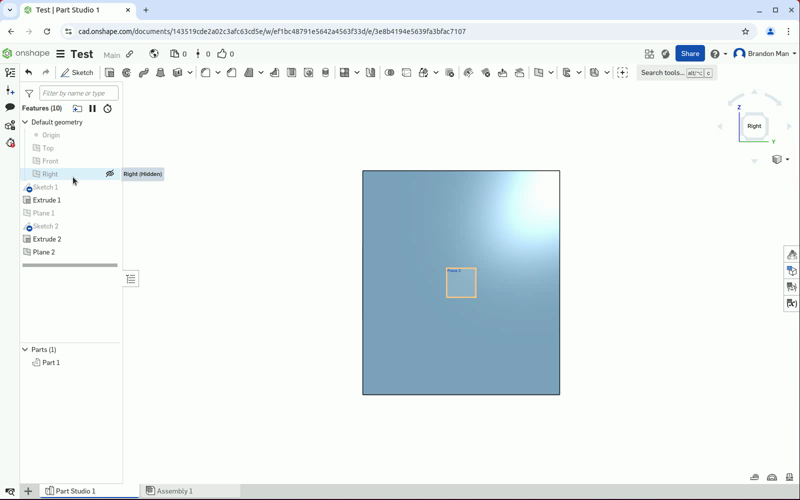
key(shift+s)
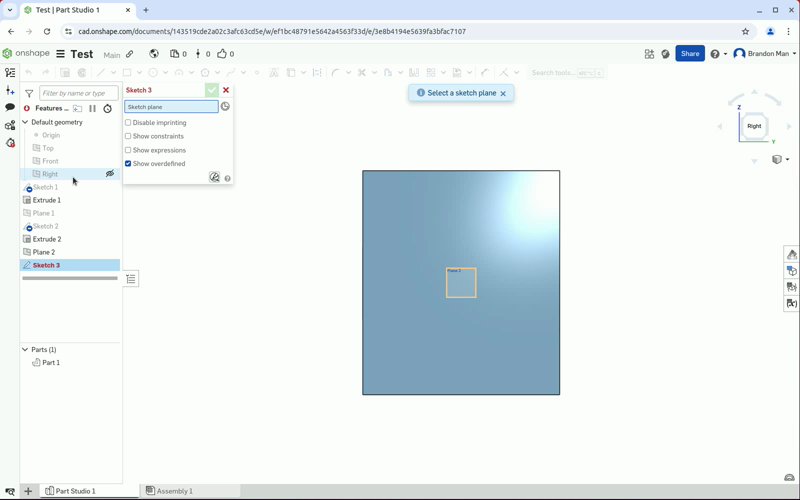
mouse_move(73, 254)
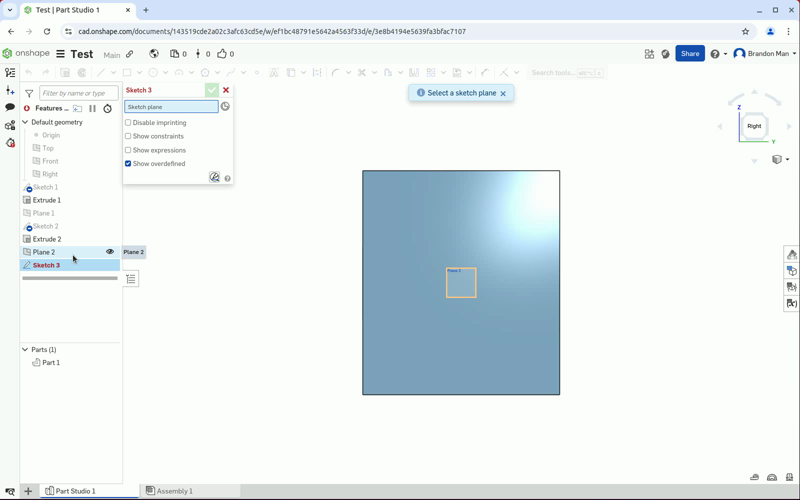
click(73, 254)
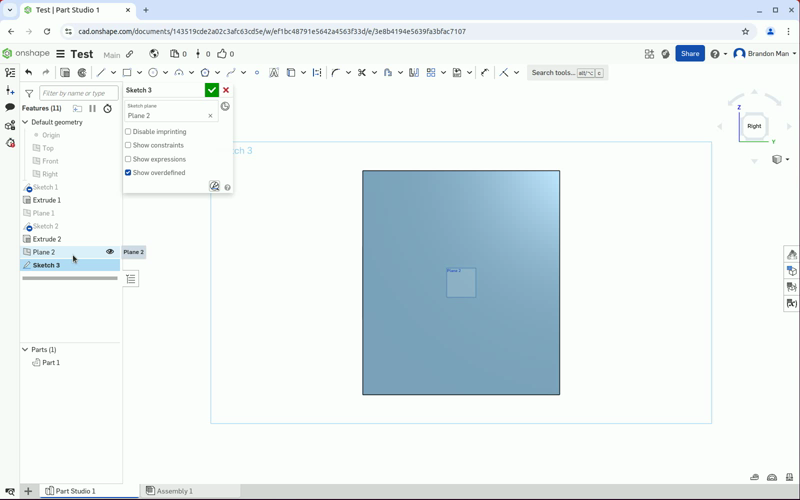
mouse_move(73, 352)
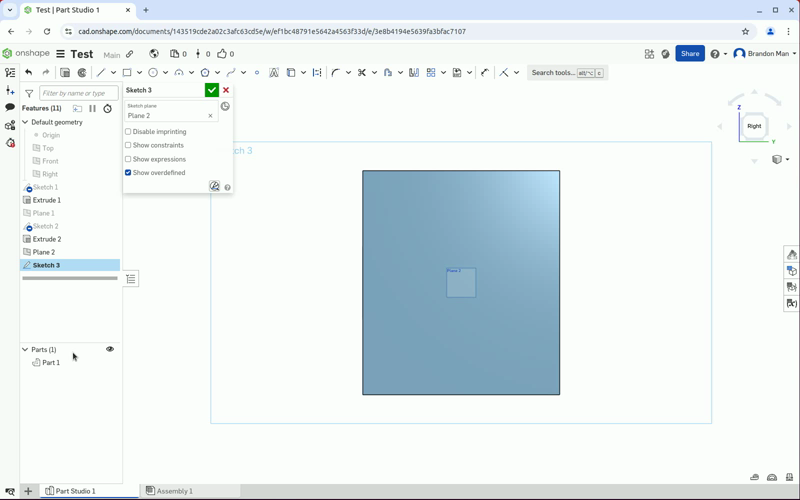
key(y)
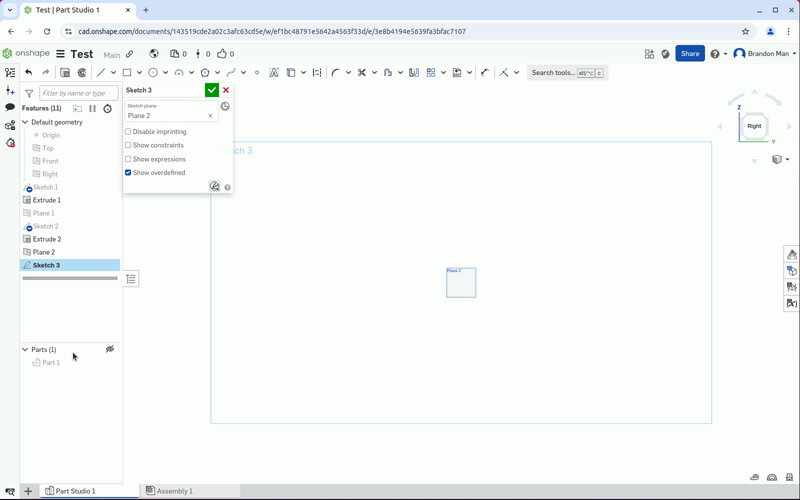
key(c)
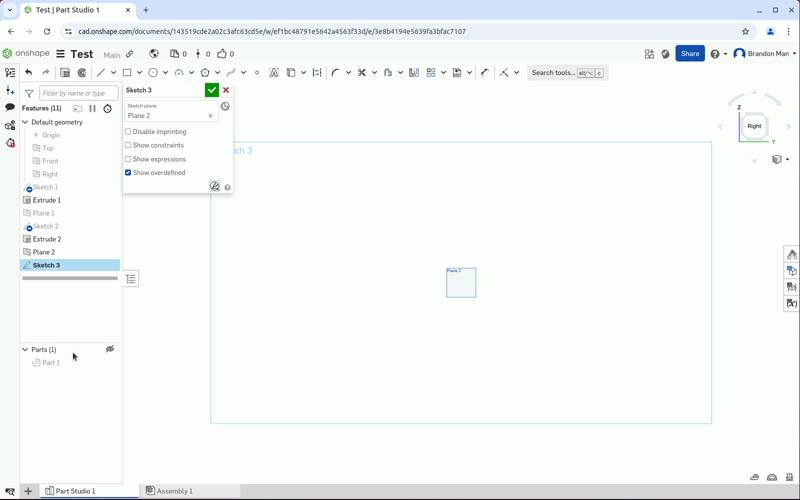
key_down(shift)
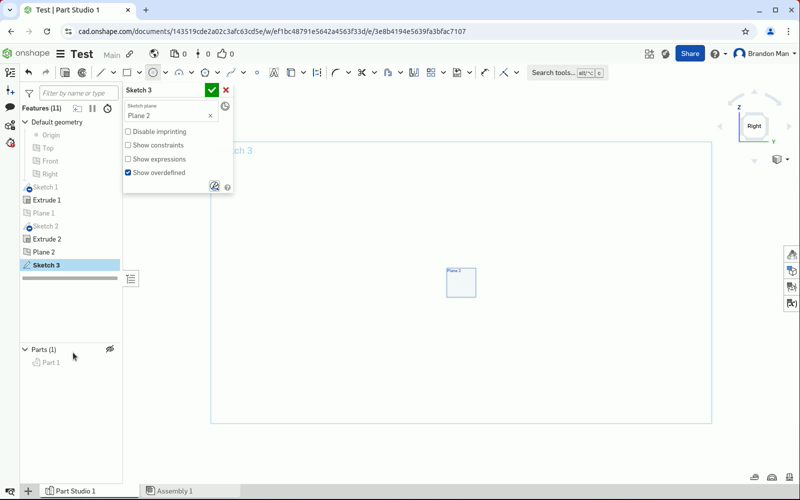
mouse_move(384, 201)
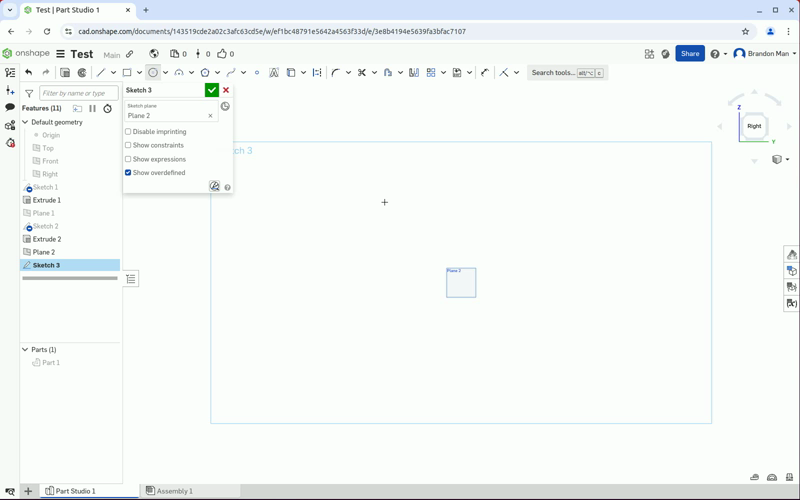
click(384, 201)
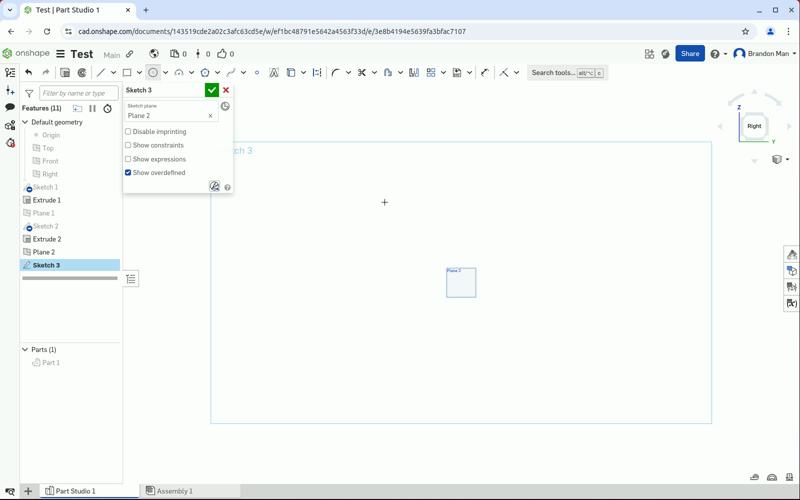
key_up(shift)
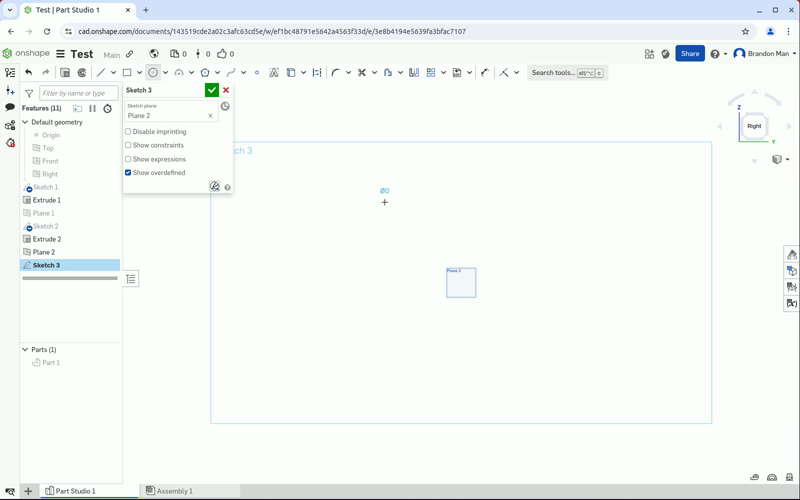
mouse_move(396, 201)
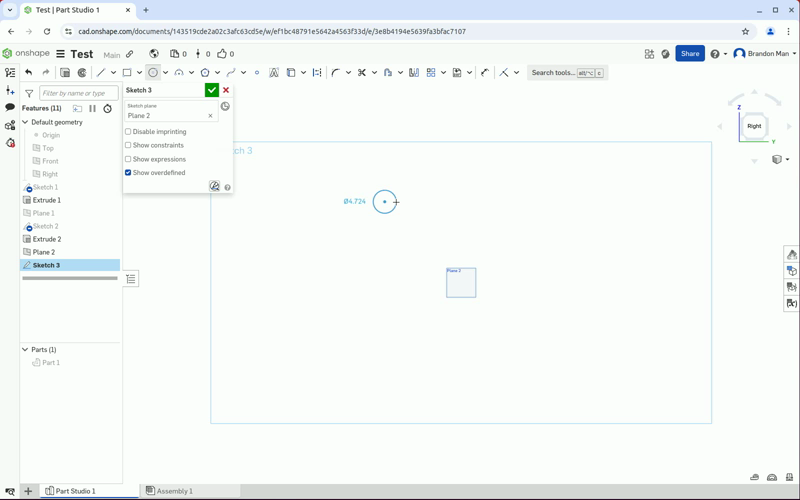
click(396, 201)
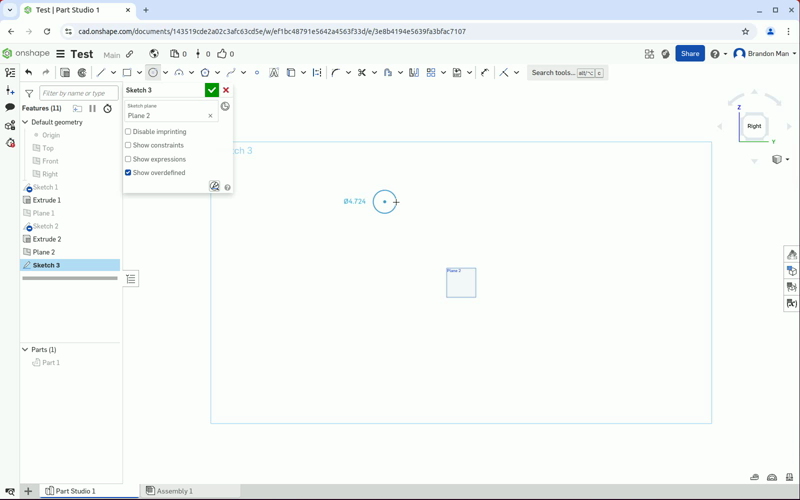
key(esc)
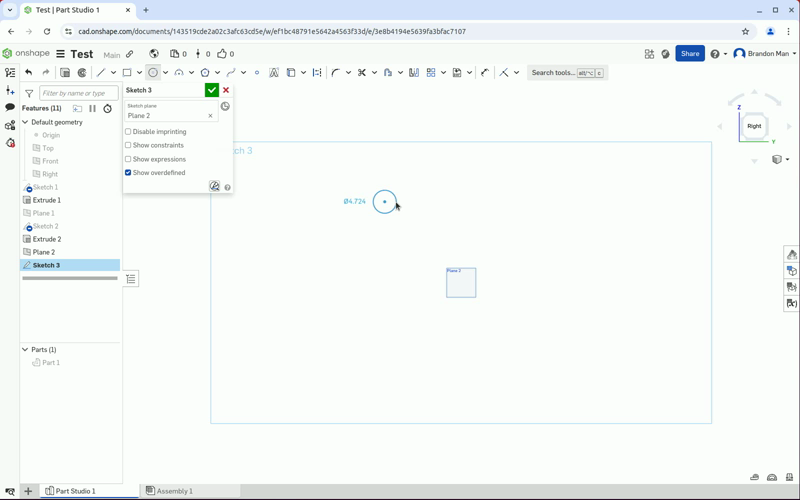
mouse_move(390, 204)
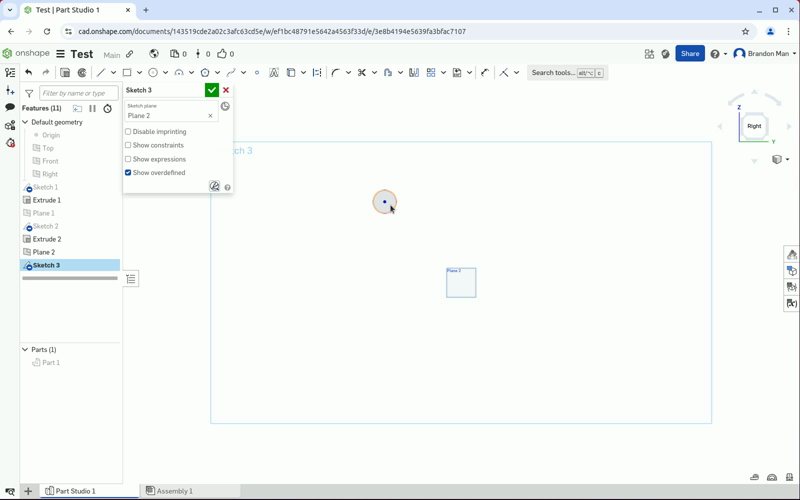
scroll(6)
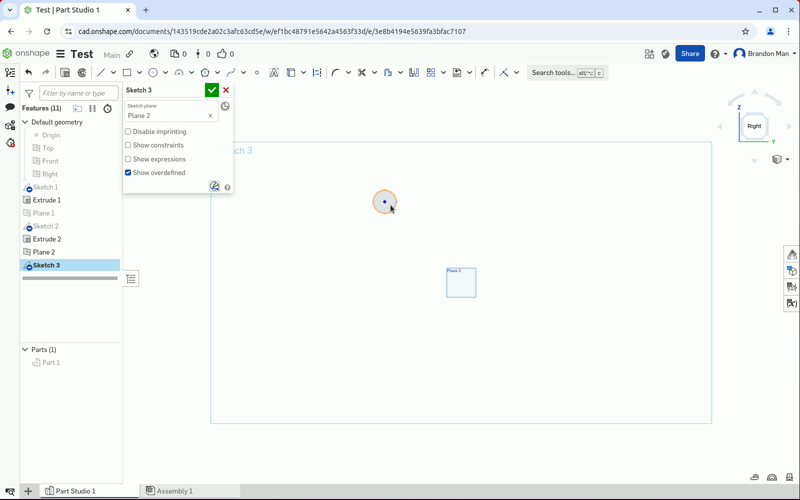
scroll(6)
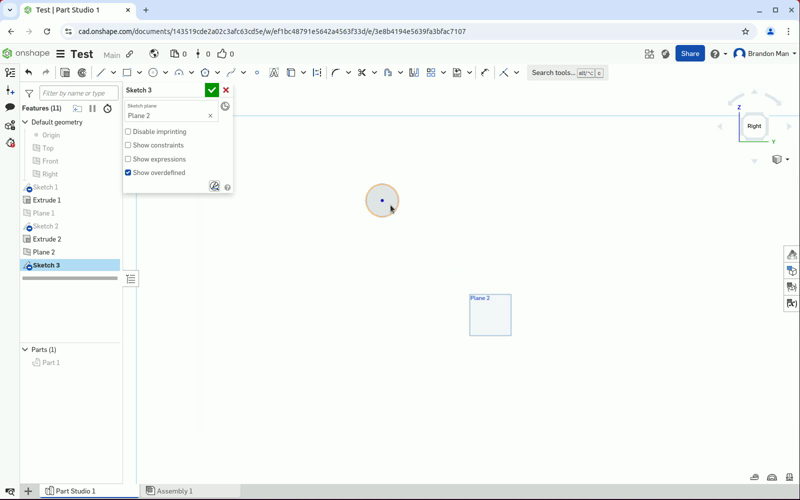
scroll(6)
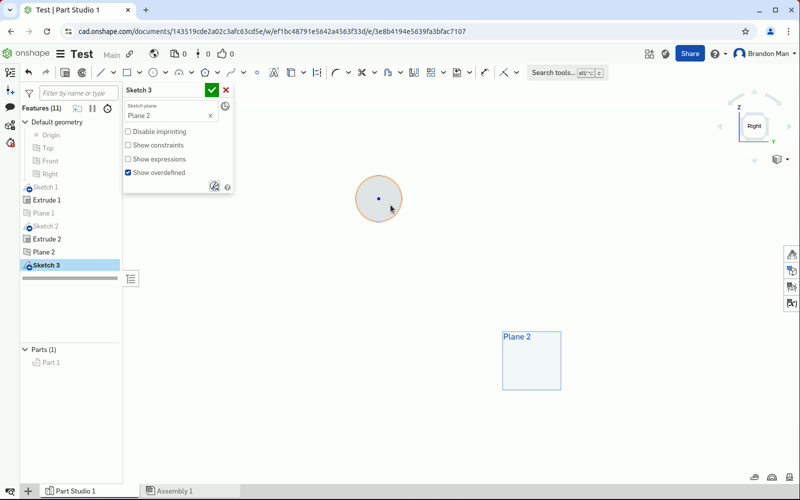
scroll(6)
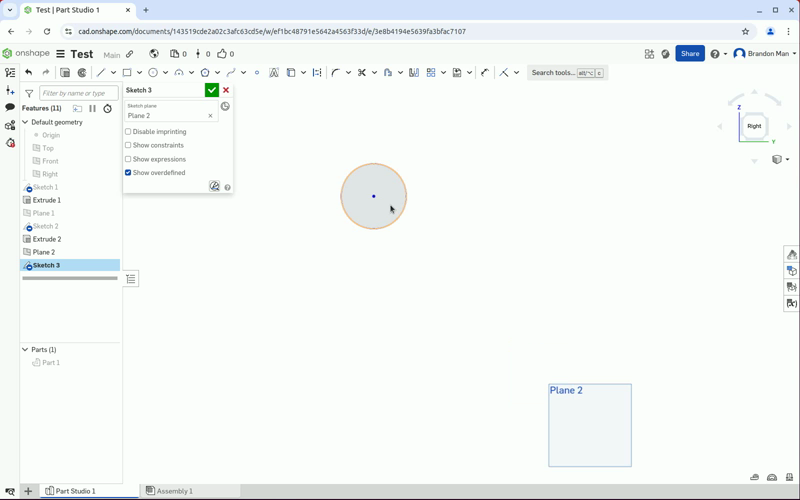
scroll(6)
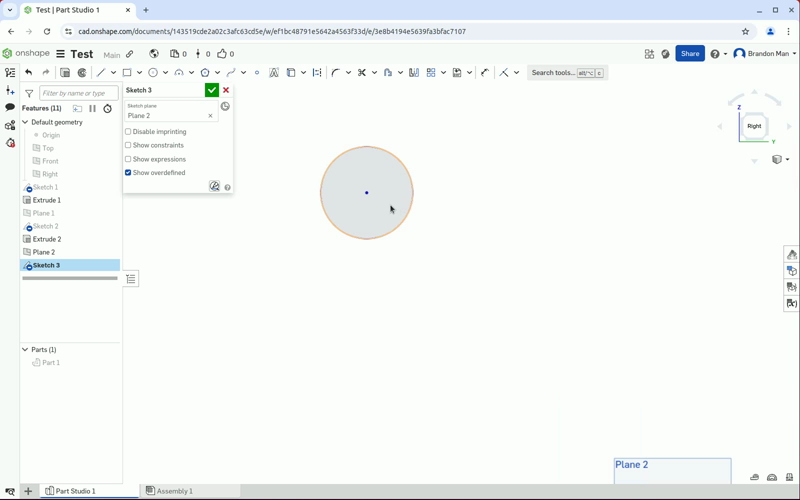
scroll(6)
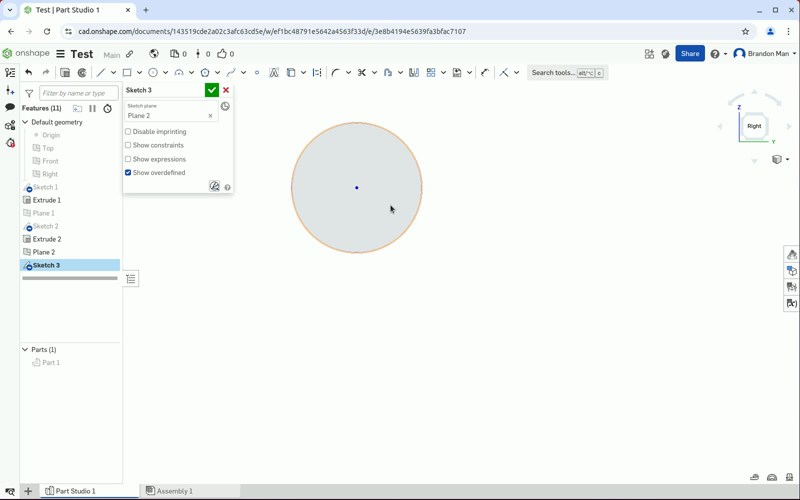
scroll(6)
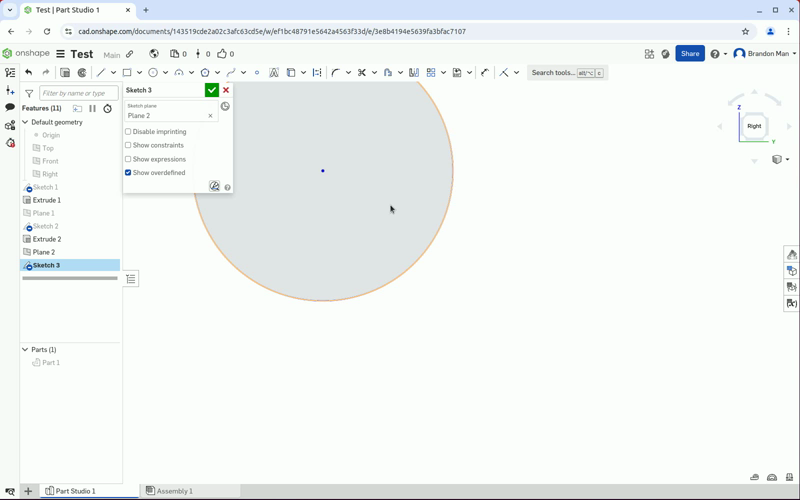
click(390, 204)
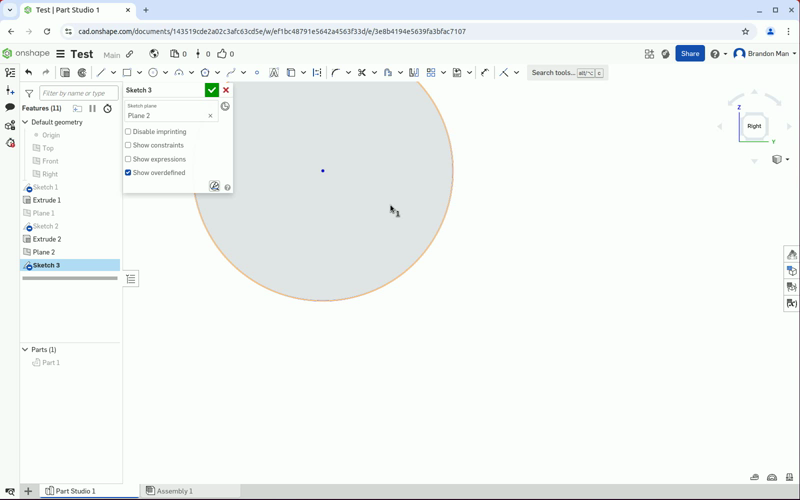
scroll(-6)
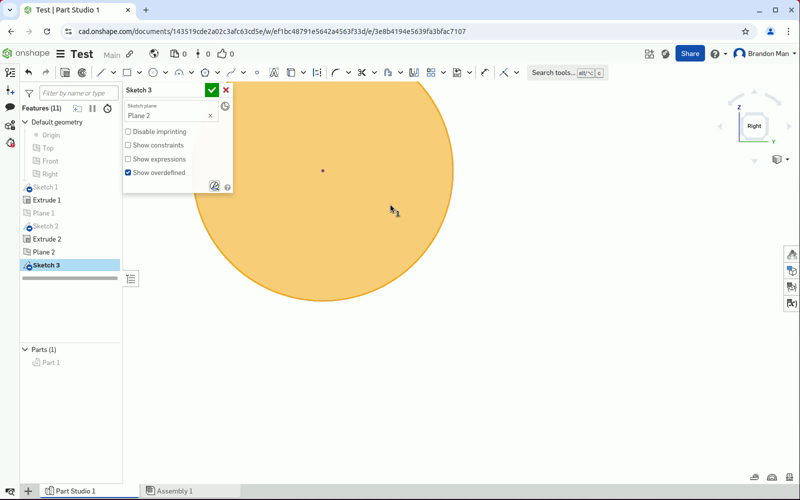
scroll(-6)
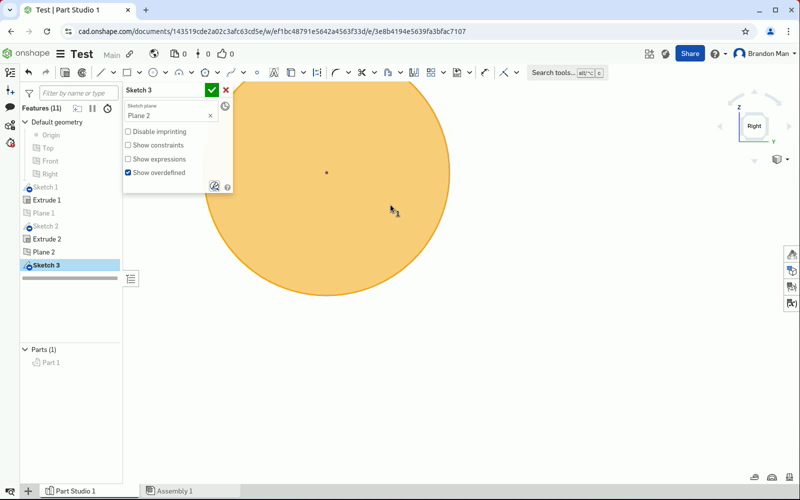
scroll(-6)
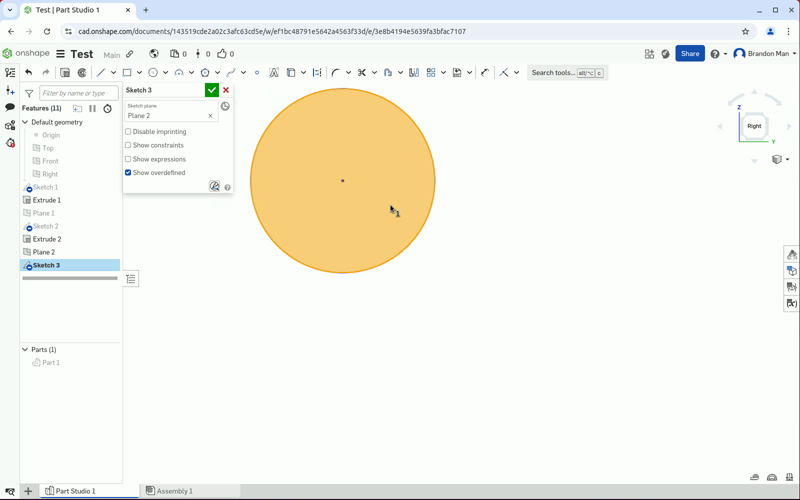
scroll(-6)
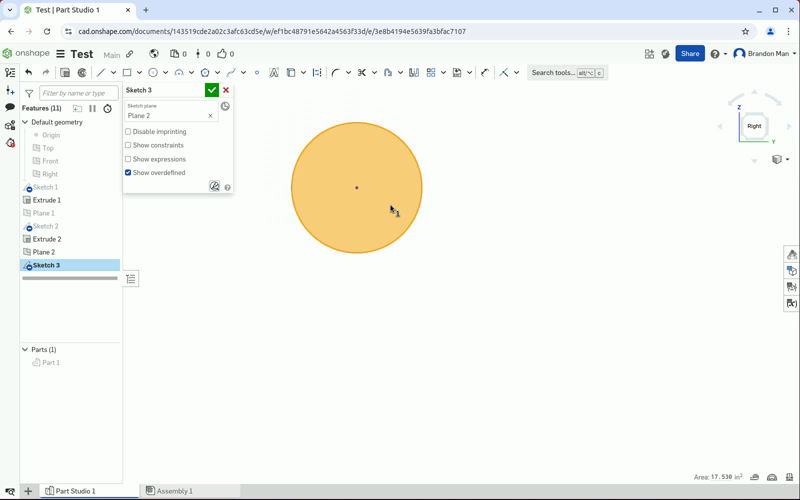
scroll(-6)
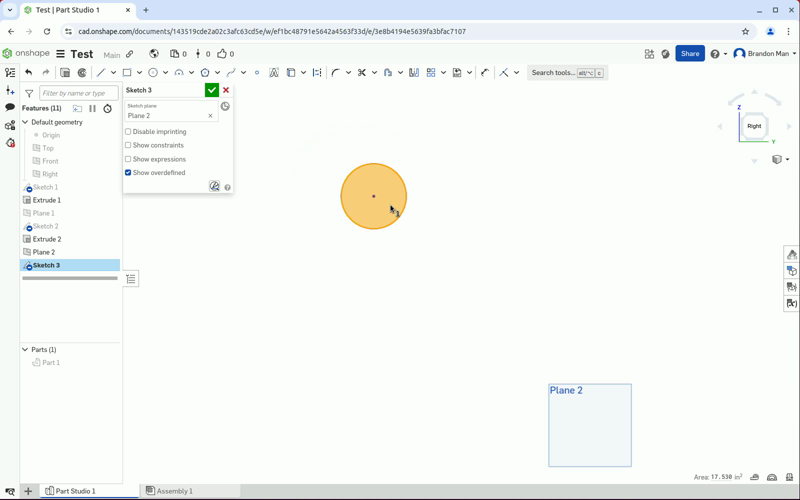
scroll(-6)
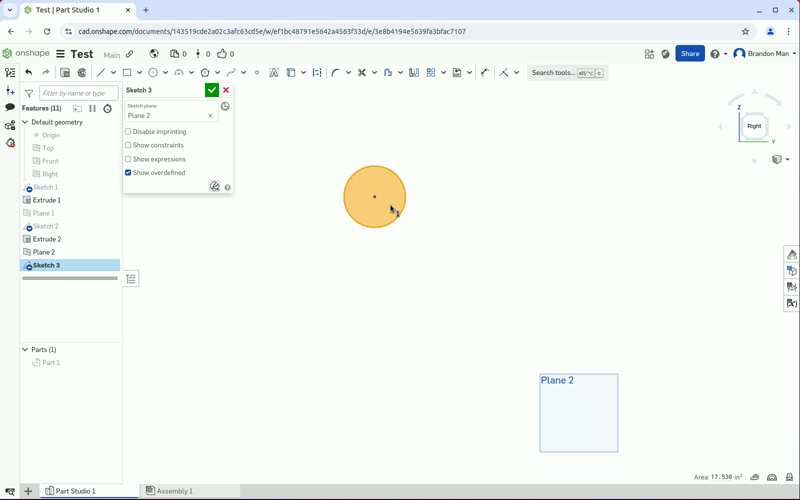
scroll(-6)
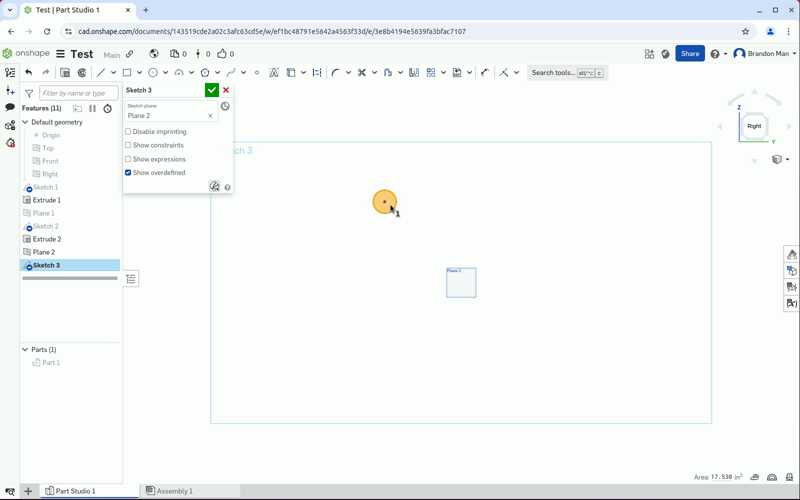
mouse_move(73, 352)
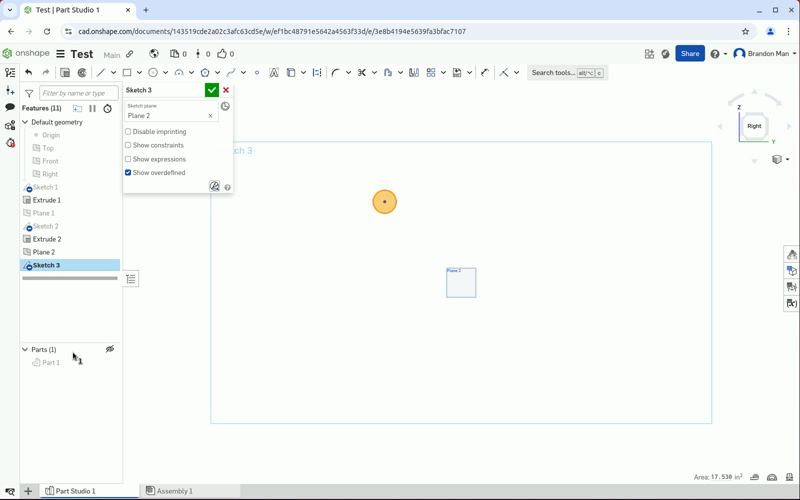
key(shift+y)
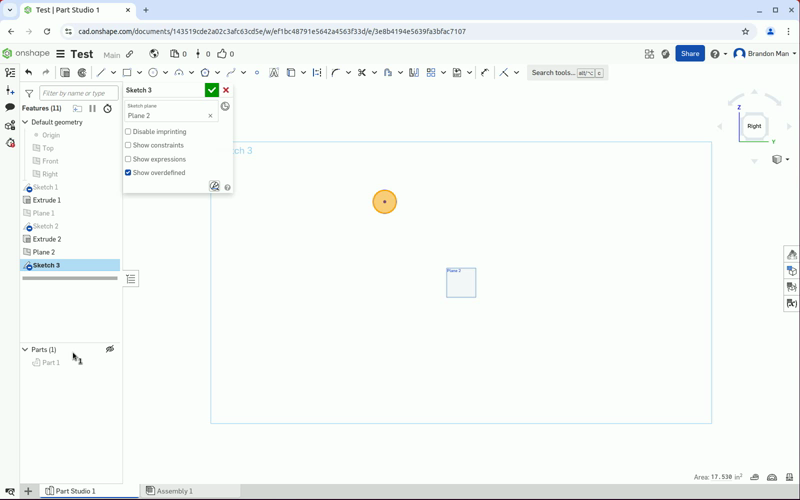
key(shift+e)
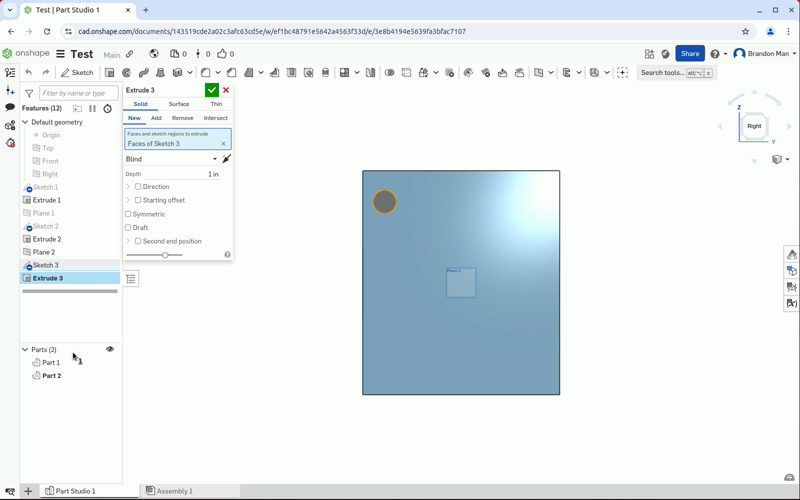
mouse_move(143, 106)
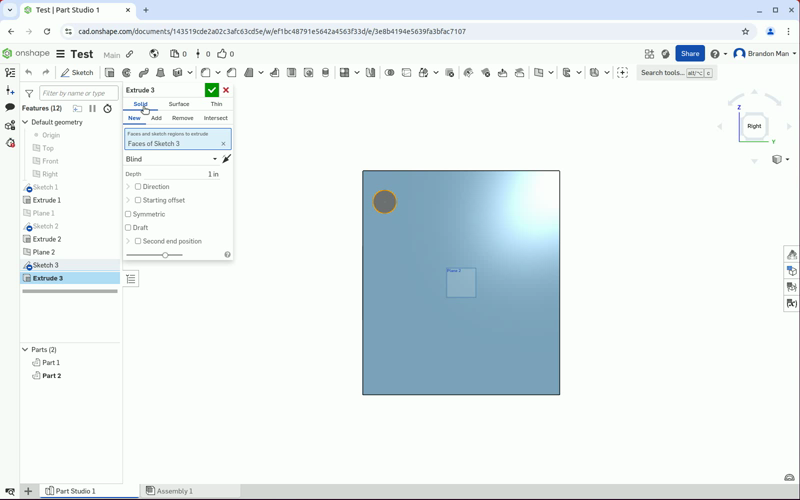
click(143, 106)
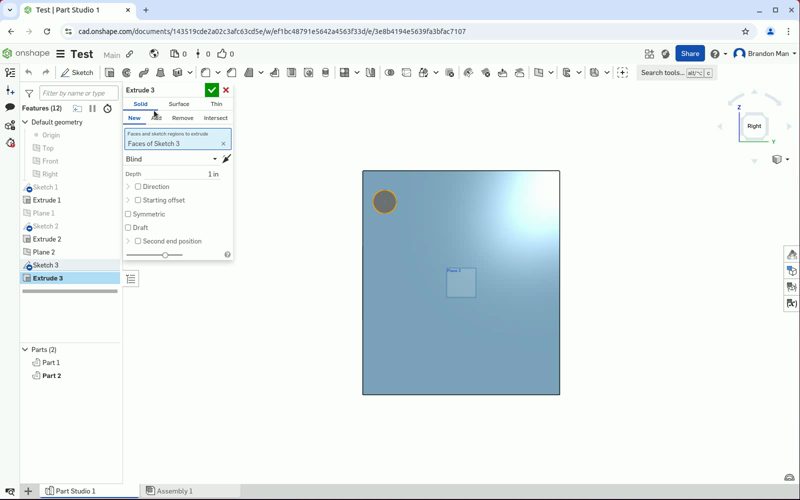
mouse_move(186, 120)
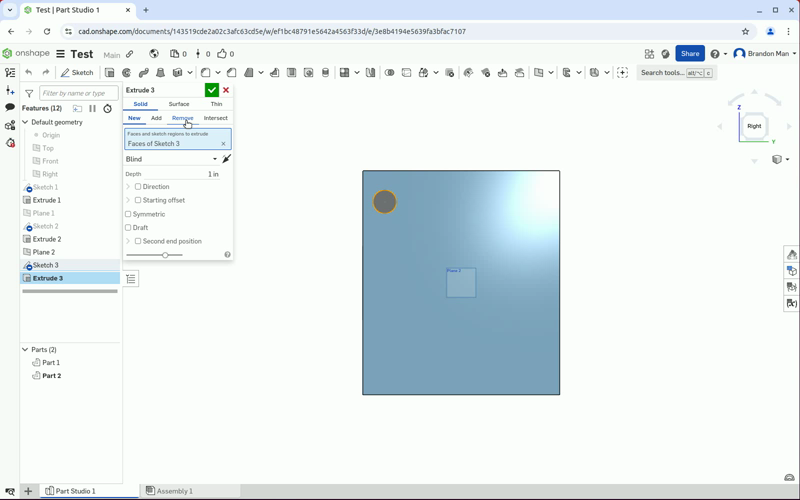
click(186, 120)
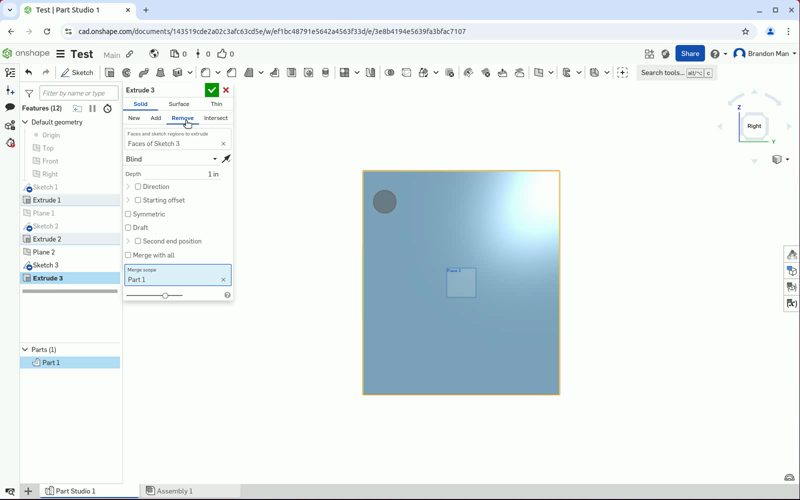
key(tab, 4)
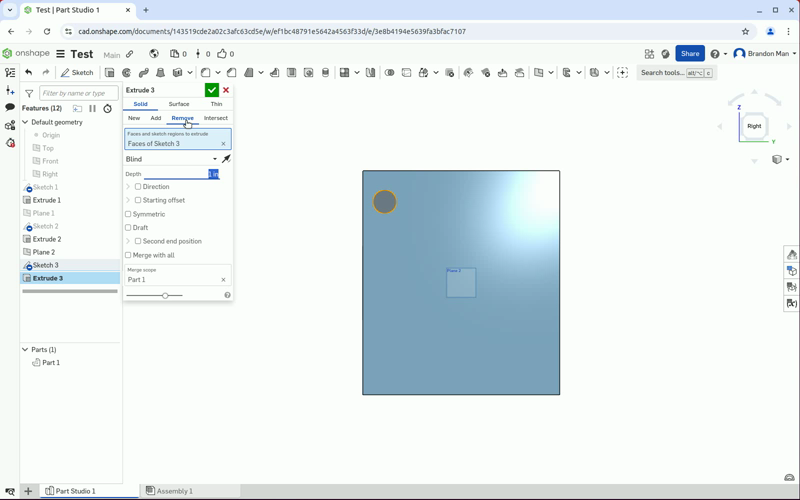
text(11.073)
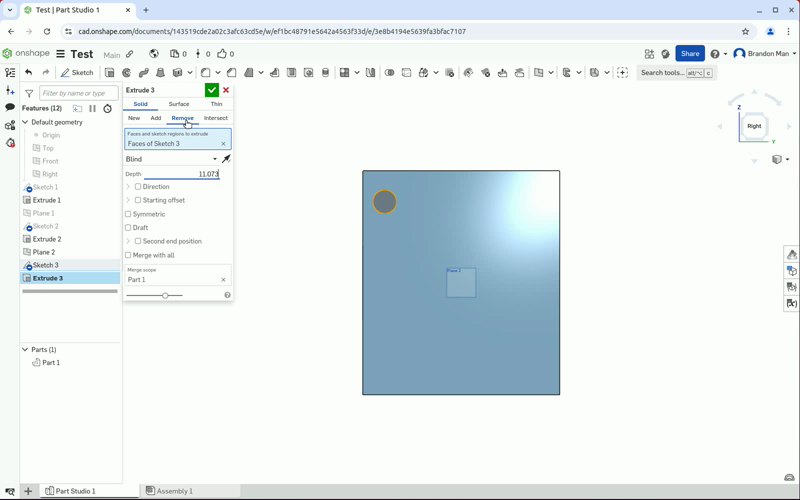
key(tab, 6)
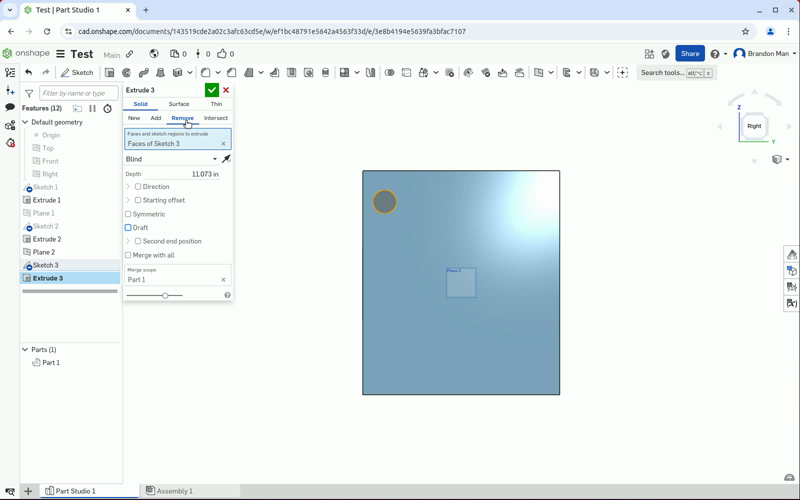
key(space)
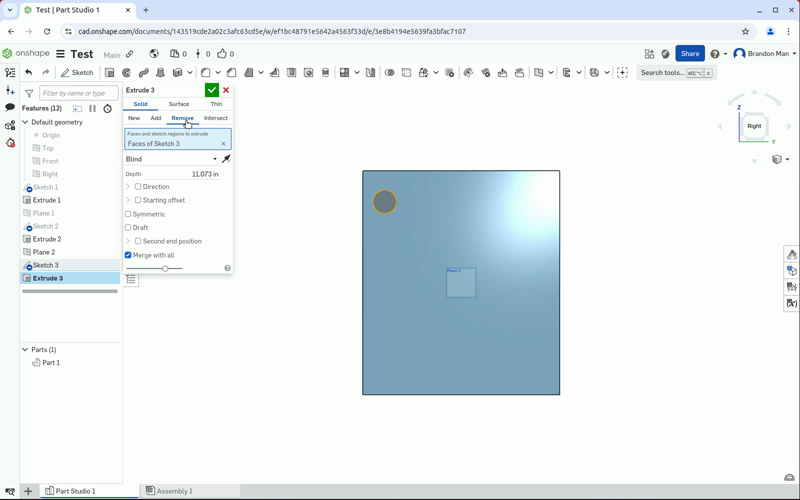
key(enter)
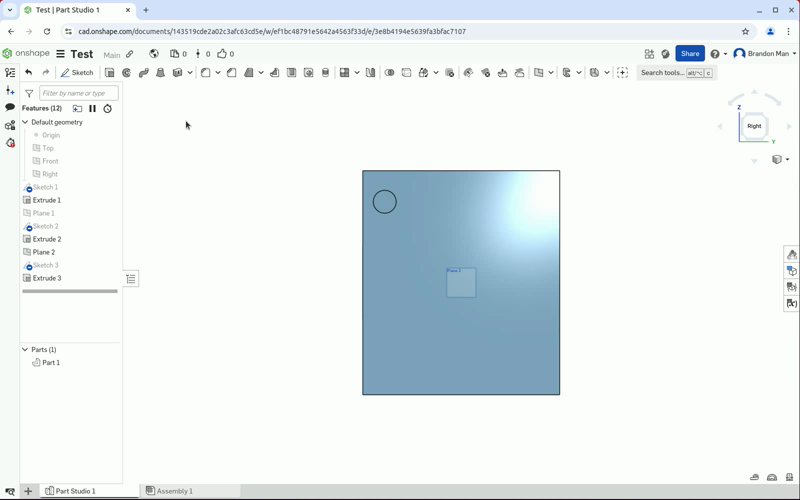
key(shift+h)
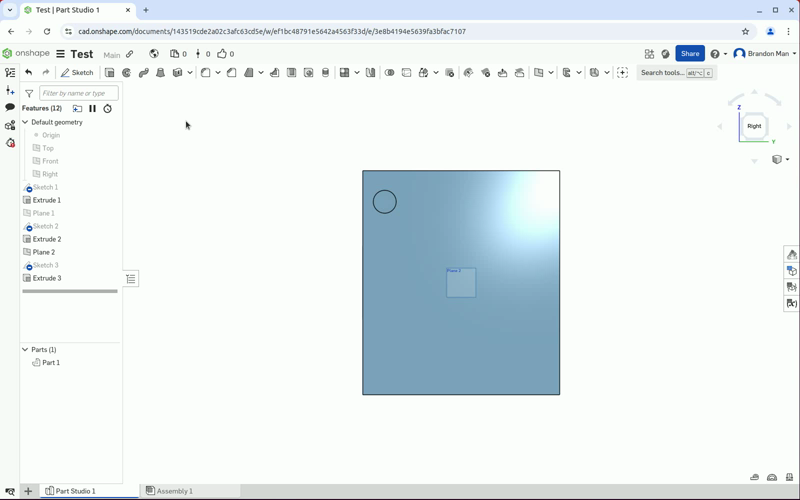
key(shift+h)
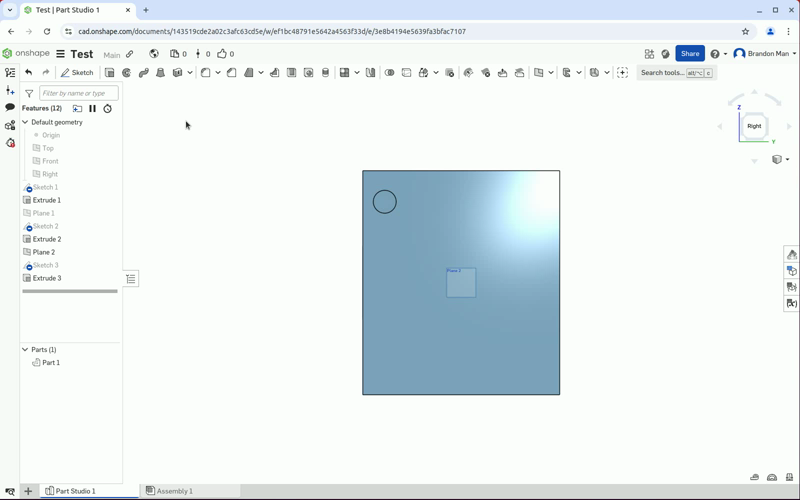
mouse_move(73, 189)
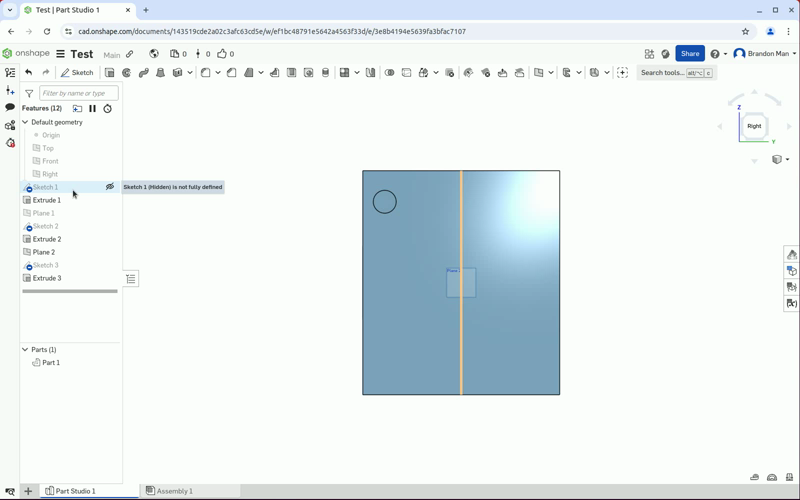
click(73, 189)
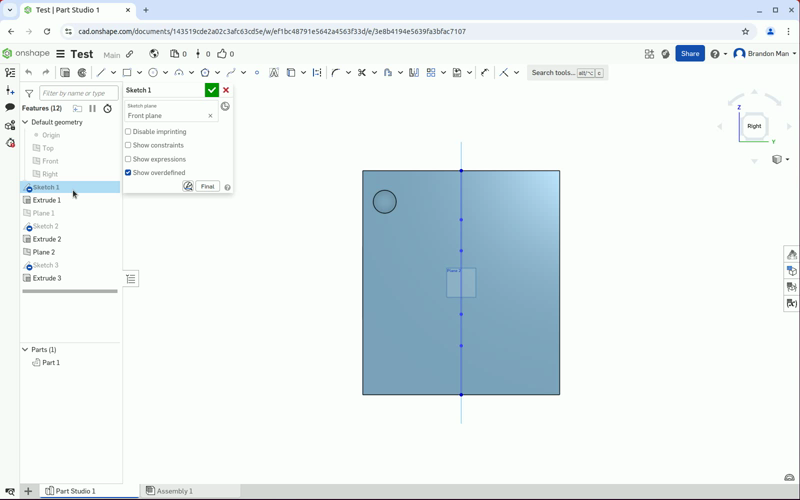
mouse_move(229, 92)
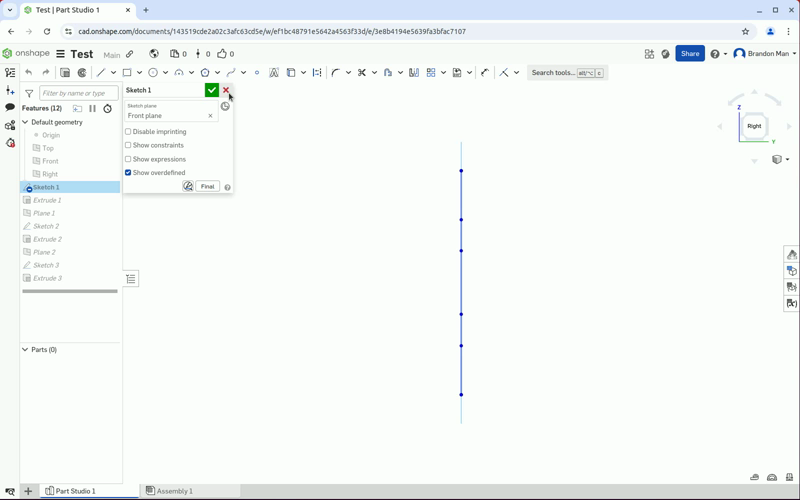
click(229, 92)
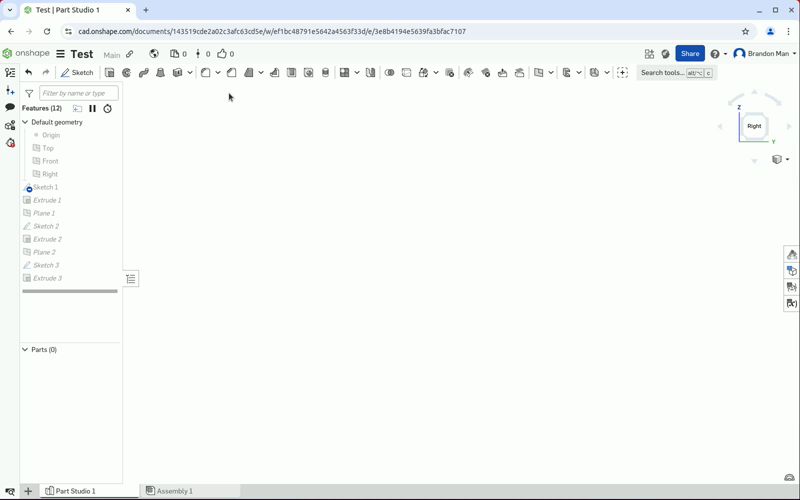
key(shift+s)
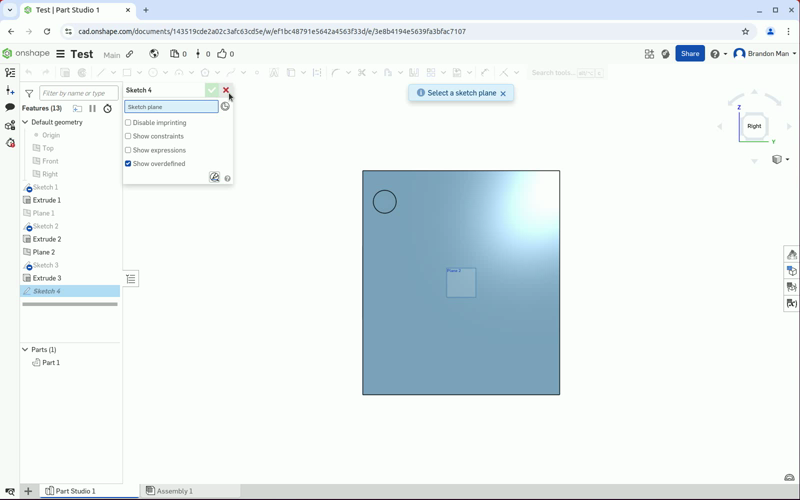
mouse_move(73, 254)
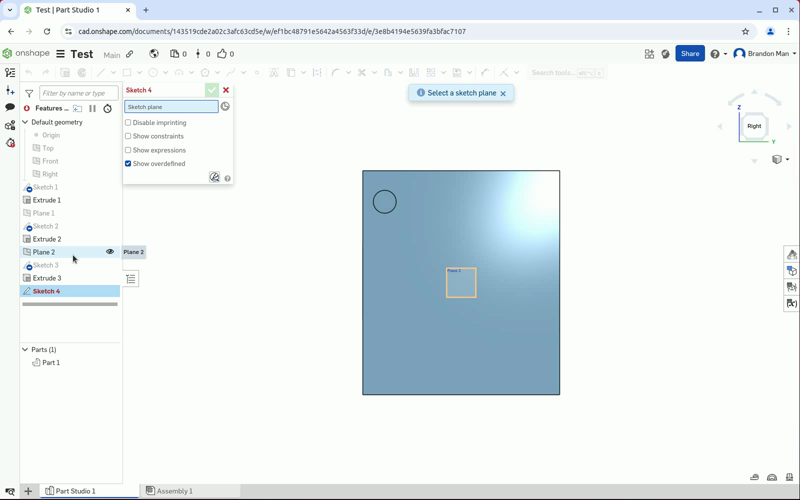
click(73, 254)
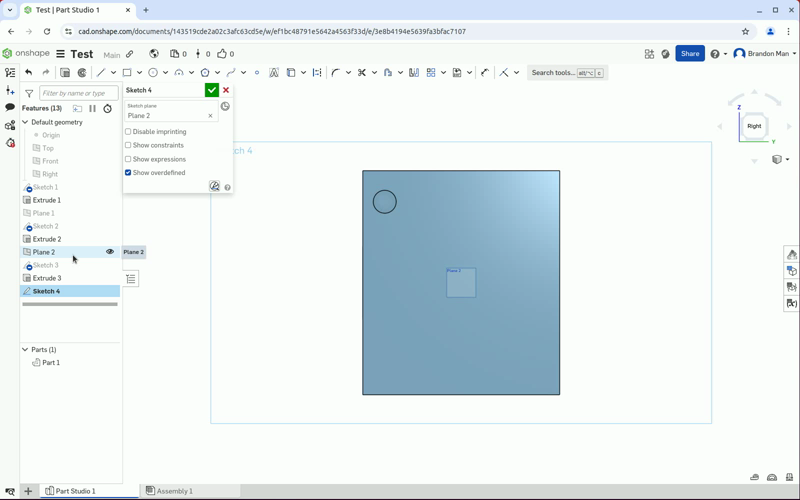
mouse_move(73, 352)
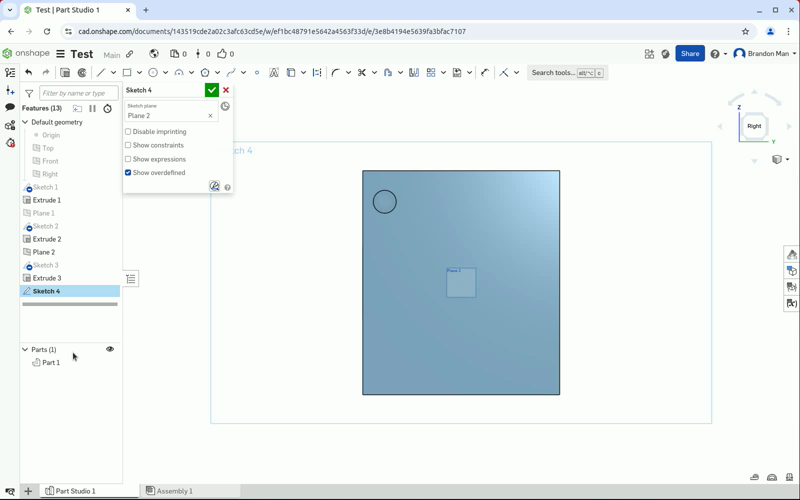
key(y)
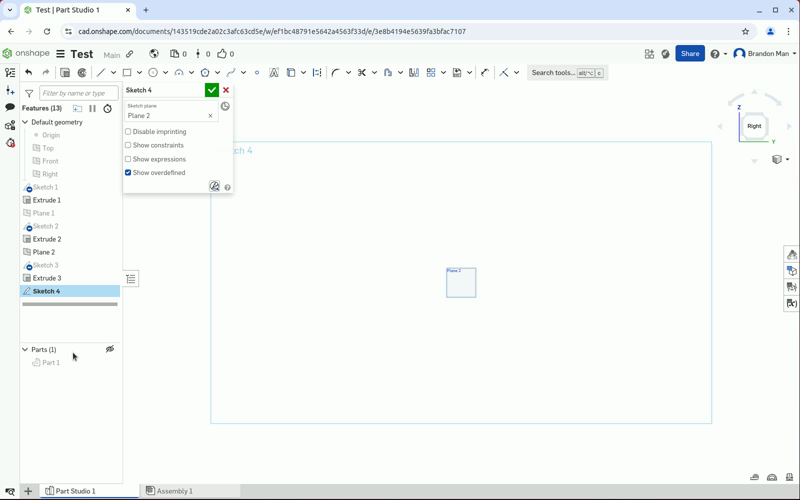
key(c)
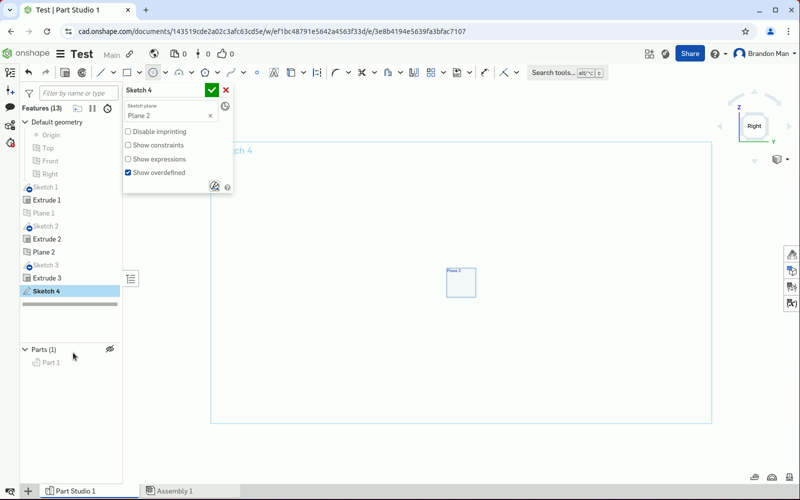
key_down(shift)
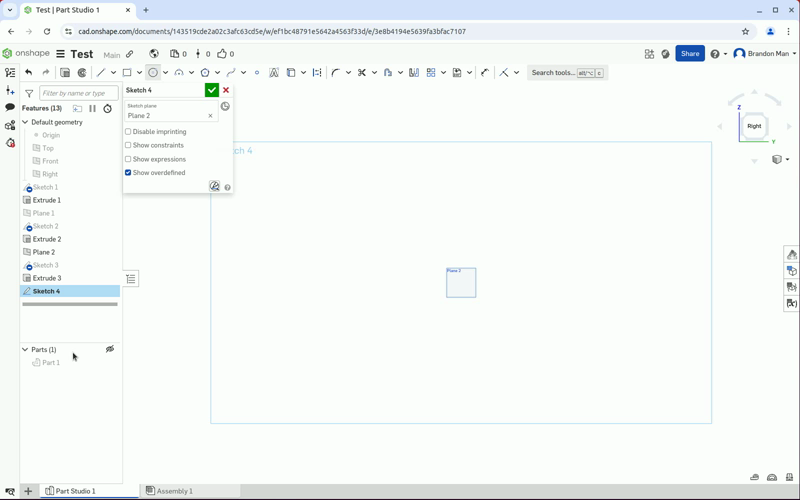
mouse_move(538, 201)
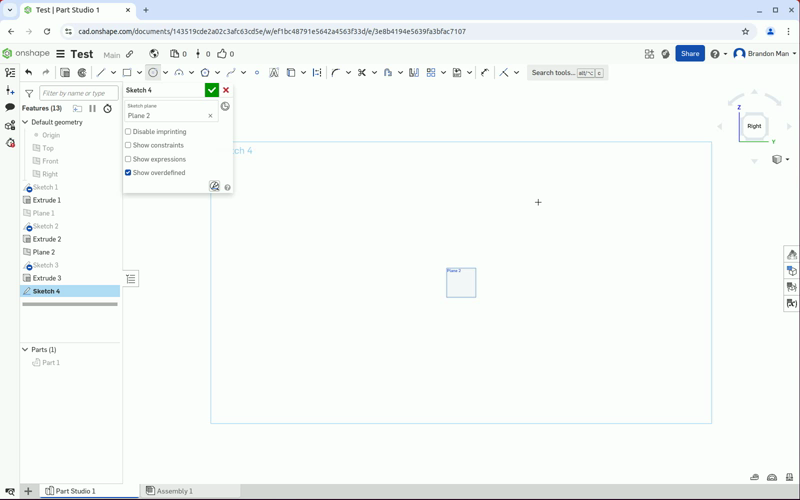
click(538, 201)
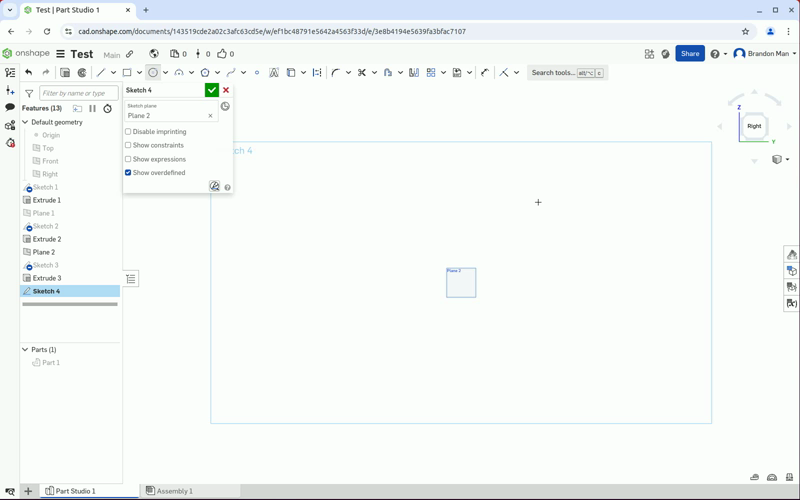
key_up(shift)
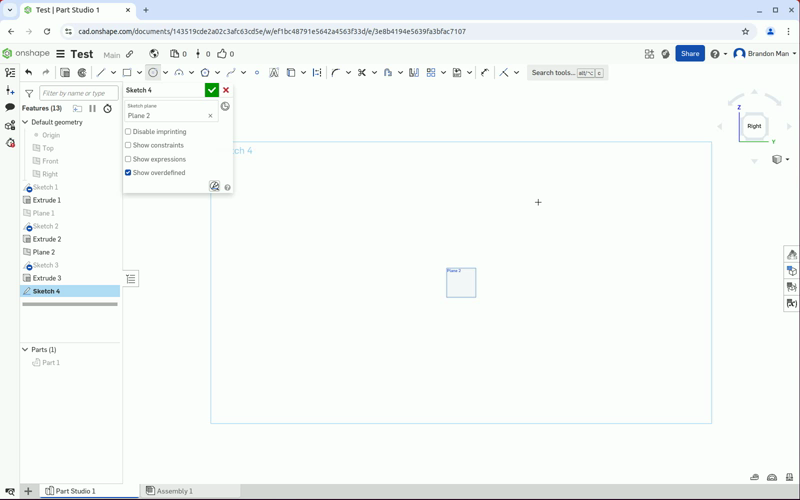
mouse_move(549, 201)
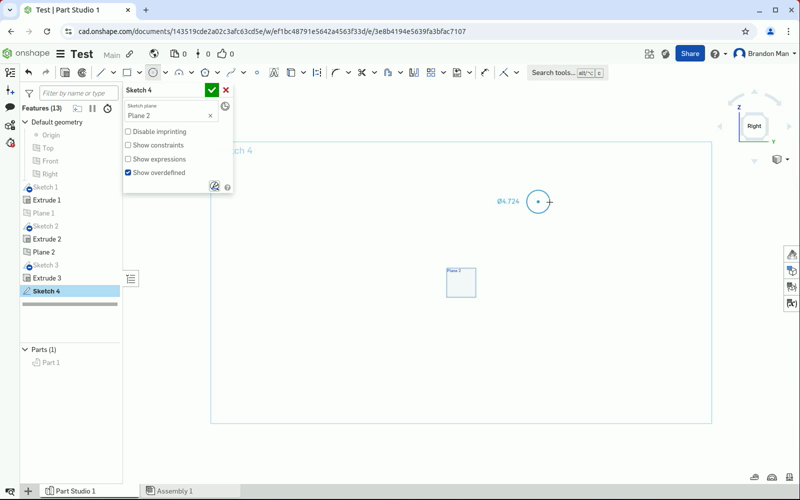
click(549, 201)
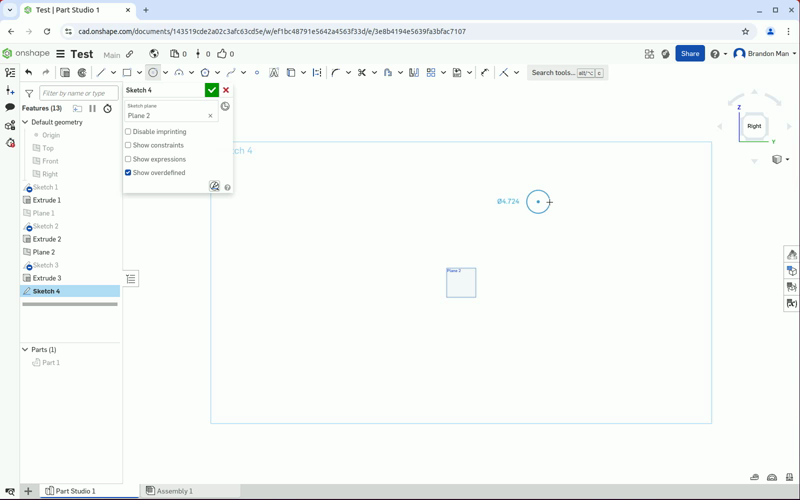
key(esc)
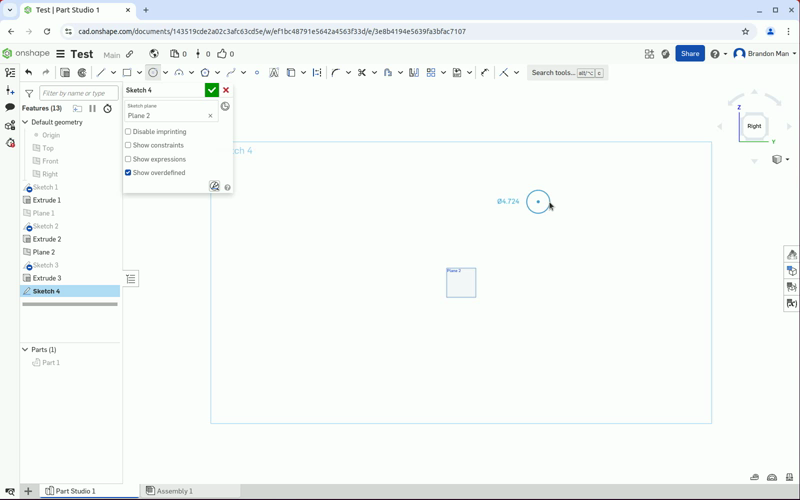
mouse_move(530, 206)
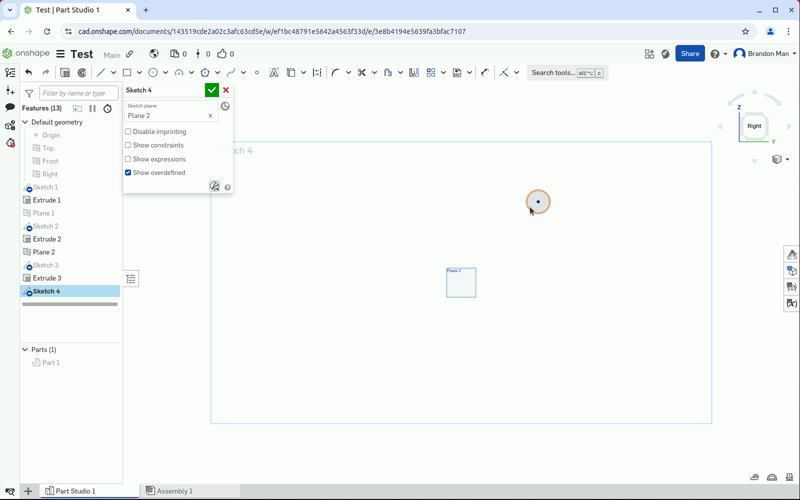
scroll(6)
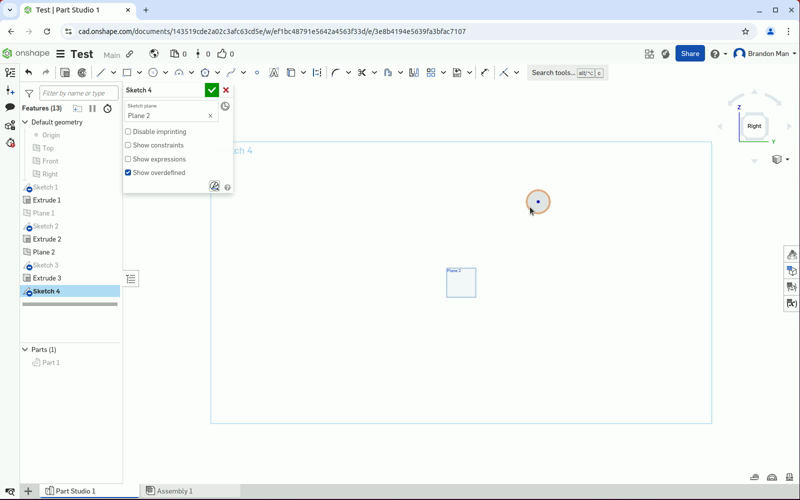
scroll(6)
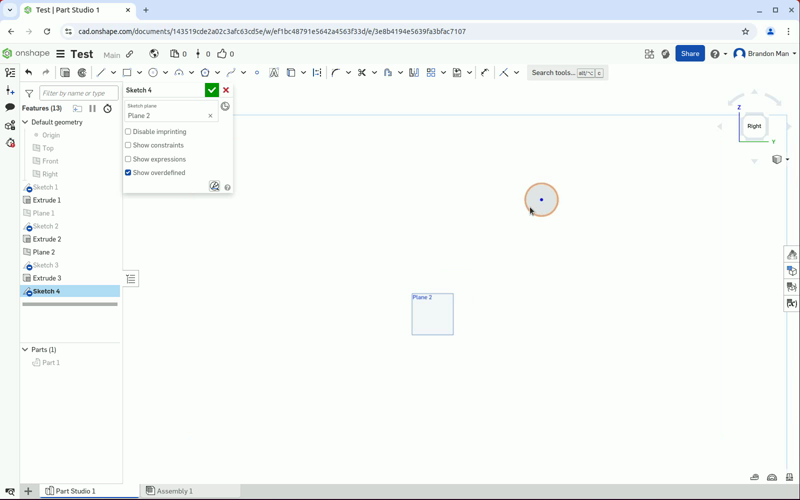
scroll(6)
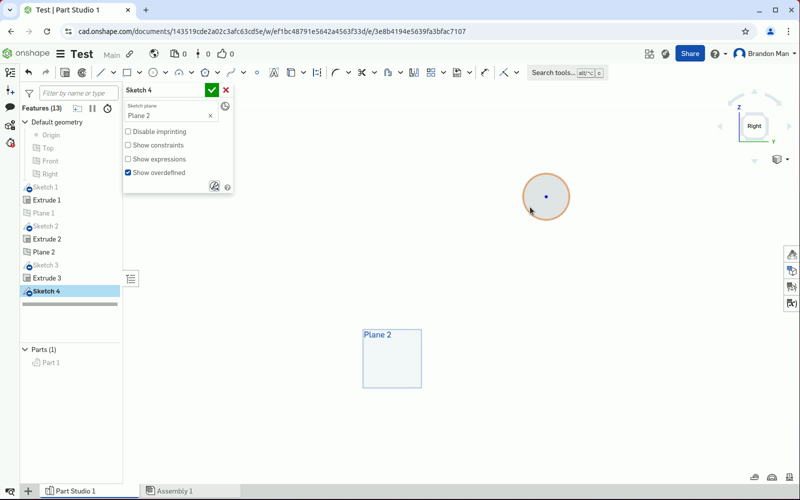
scroll(6)
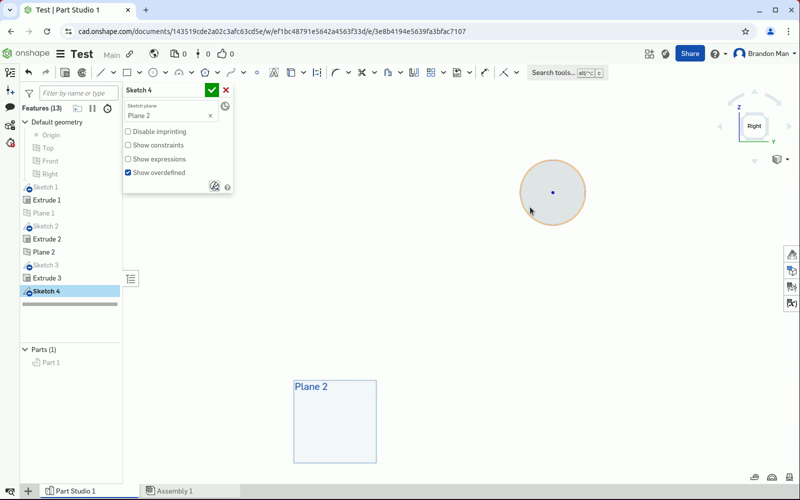
scroll(6)
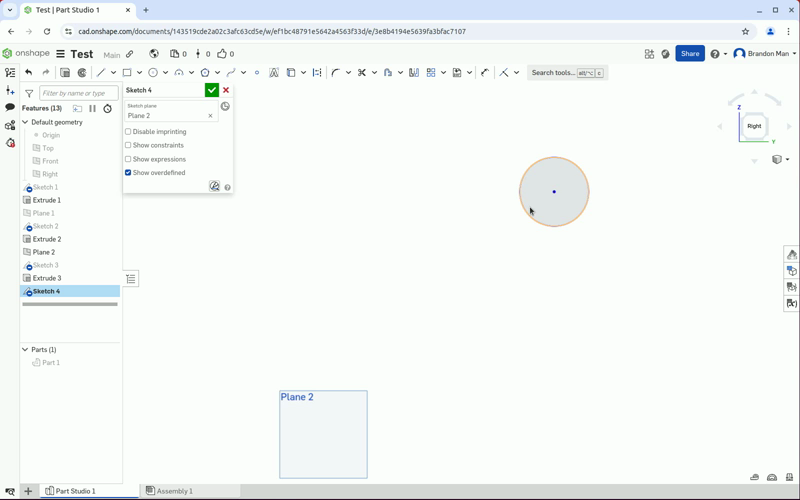
scroll(6)
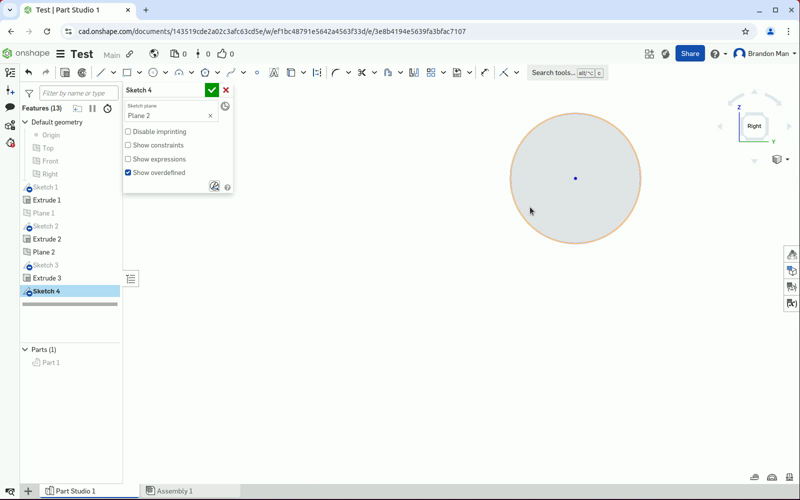
scroll(6)
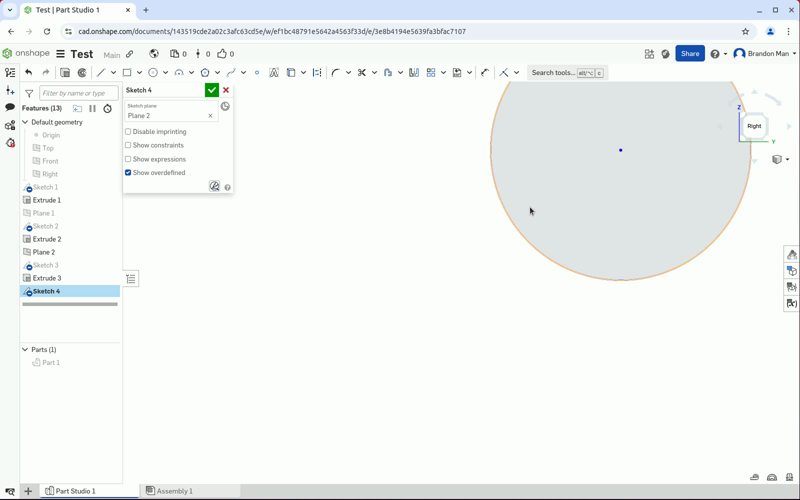
click(530, 206)
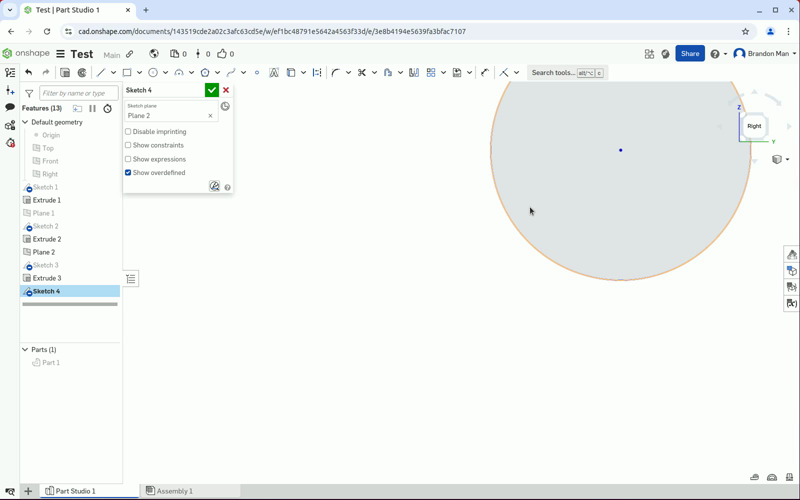
scroll(-6)
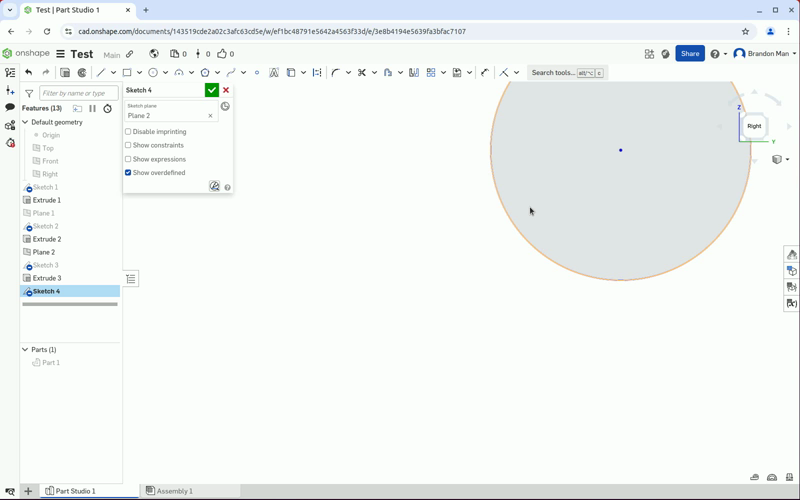
scroll(-6)
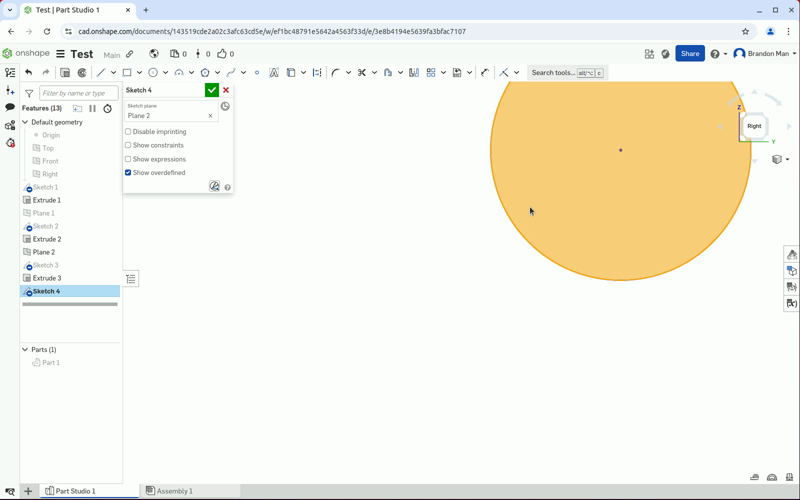
scroll(-6)
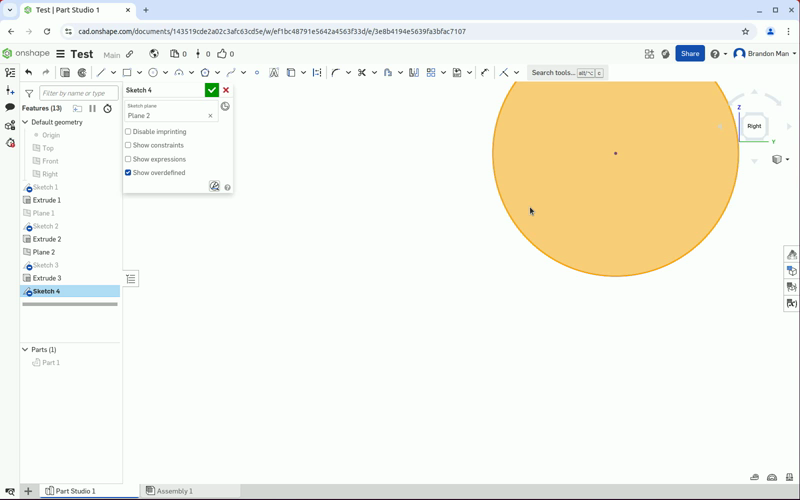
scroll(-6)
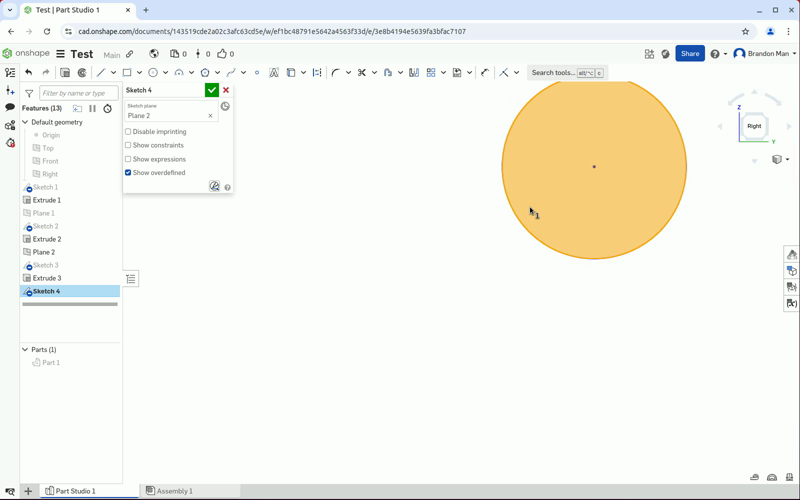
scroll(-6)
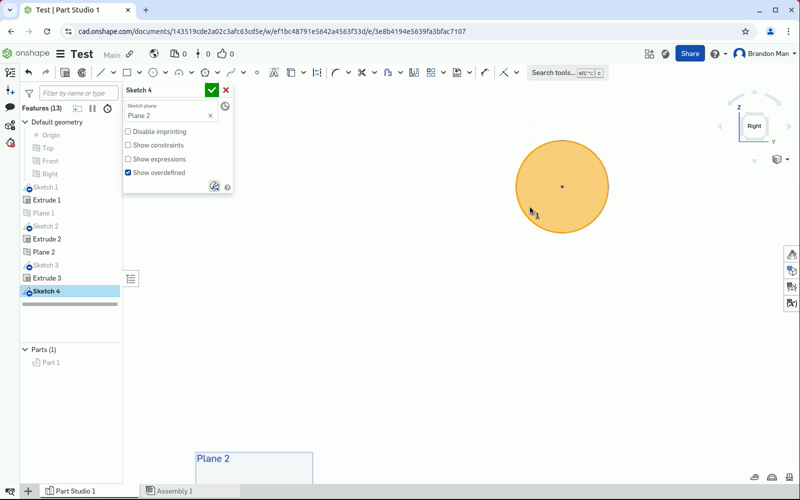
scroll(-6)
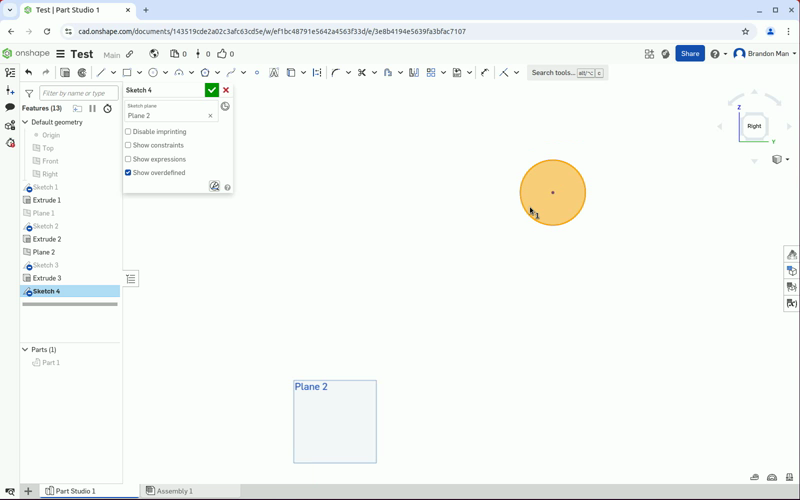
scroll(-6)
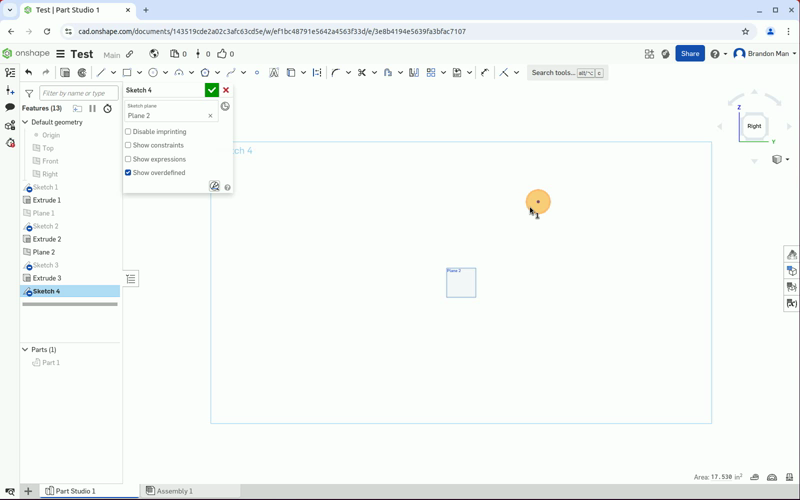
mouse_move(73, 352)
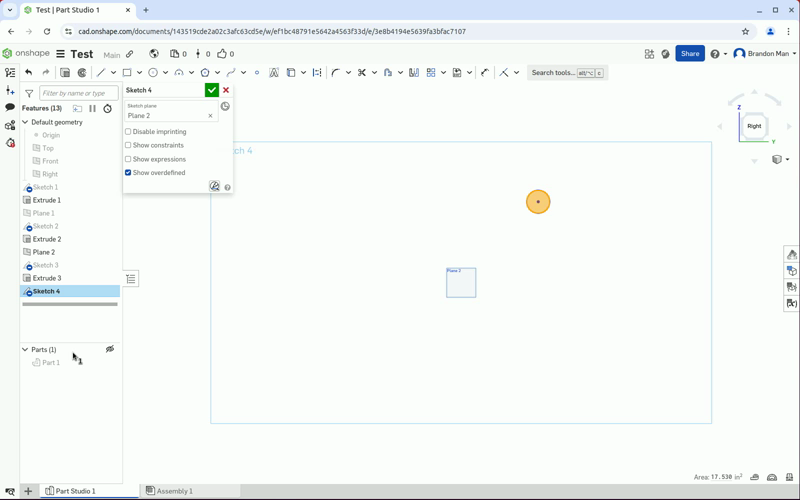
key(shift+y)
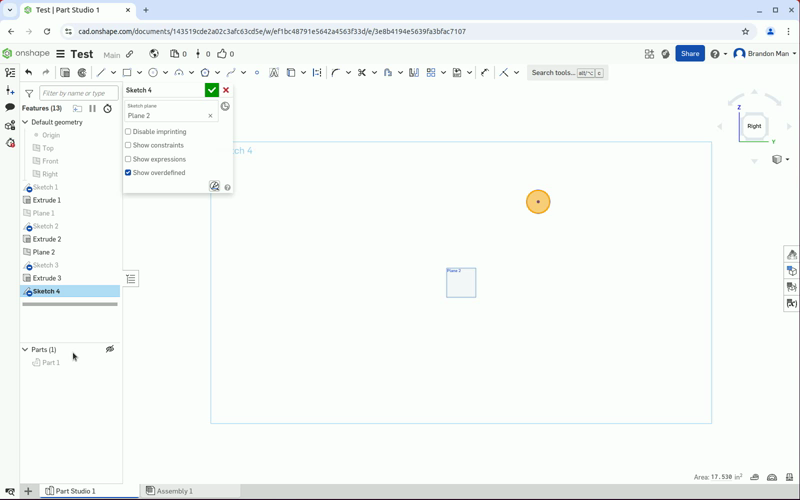
key(shift+e)
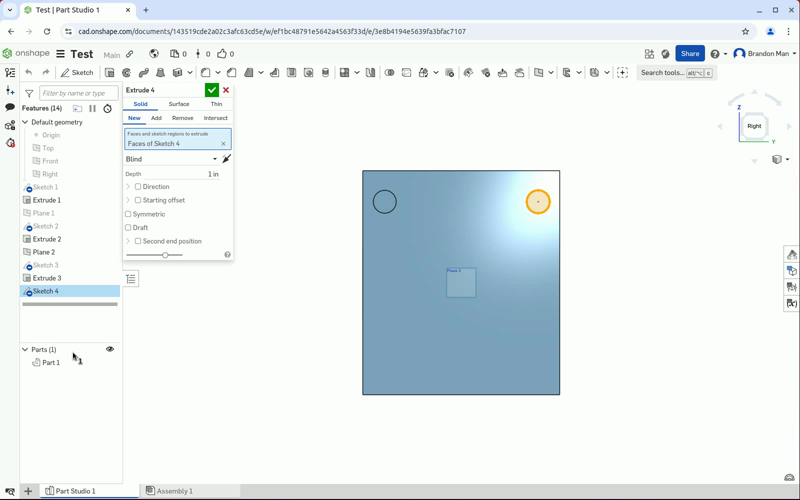
mouse_move(143, 106)
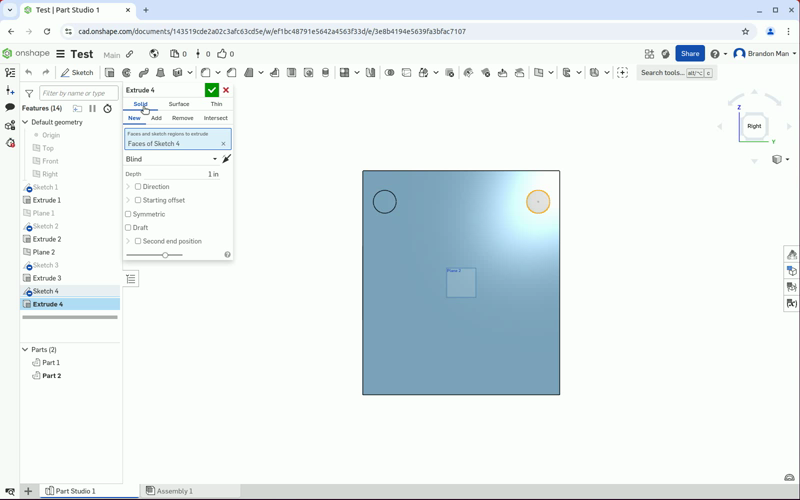
click(143, 106)
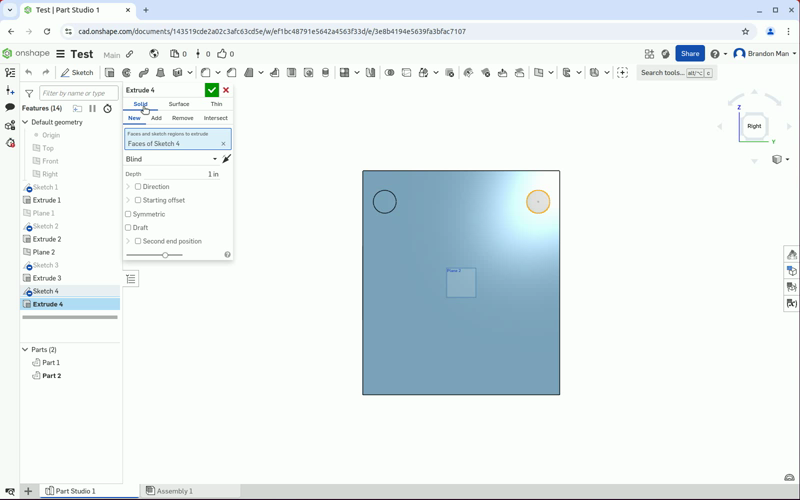
mouse_move(186, 120)
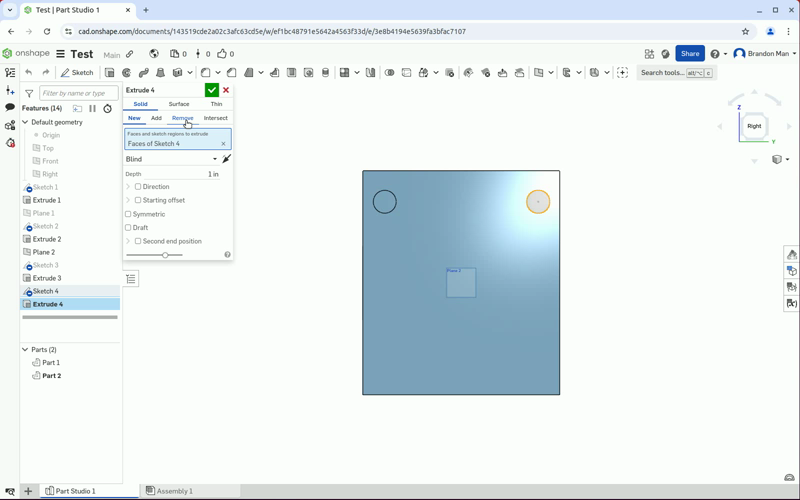
click(186, 120)
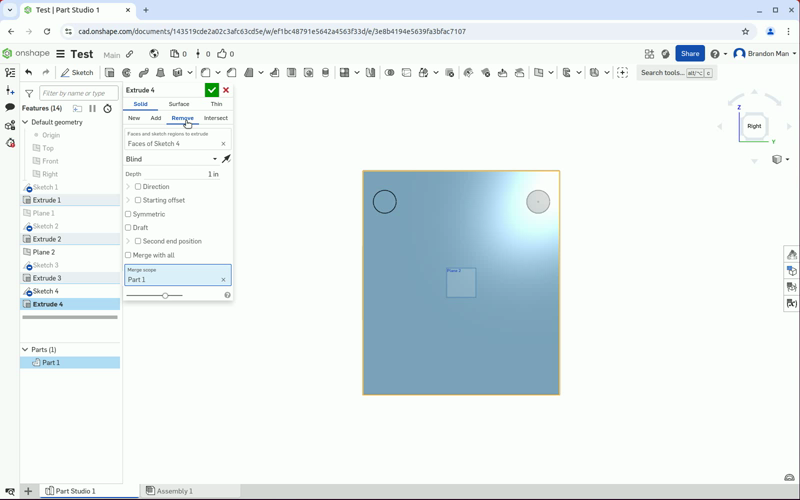
key(tab, 4)
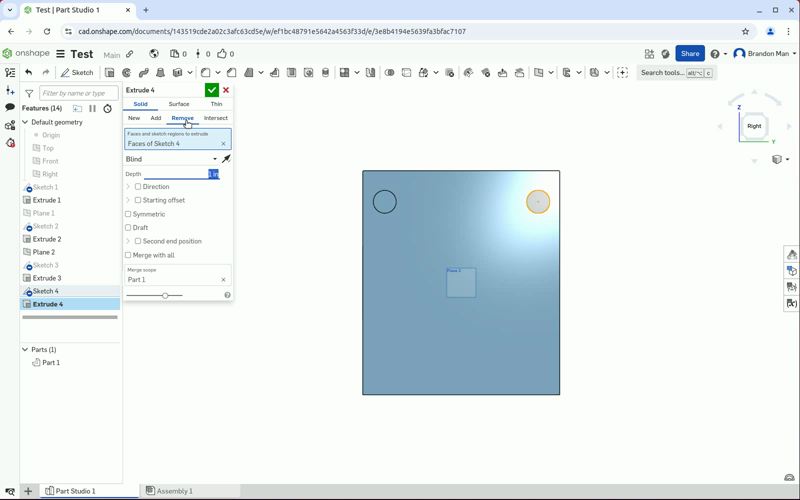
text(11.073)
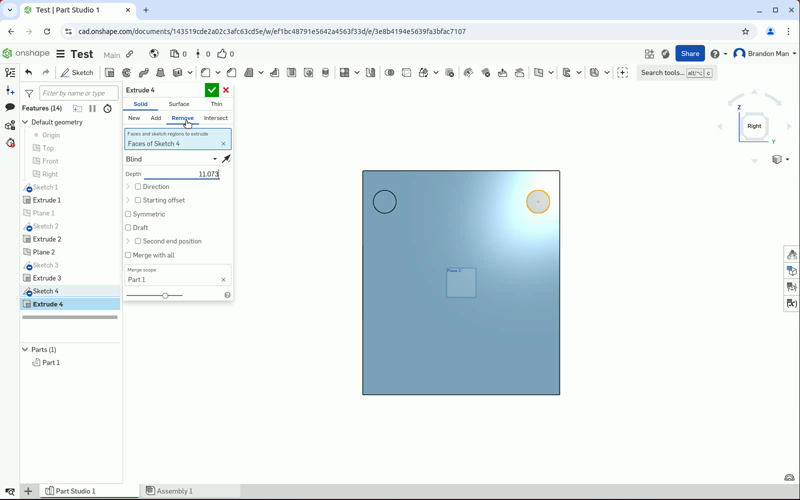
key(tab, 6)
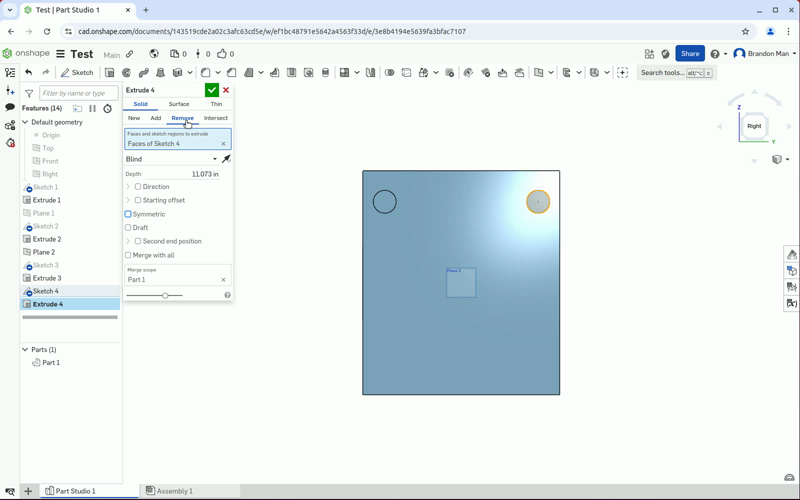
key(space)
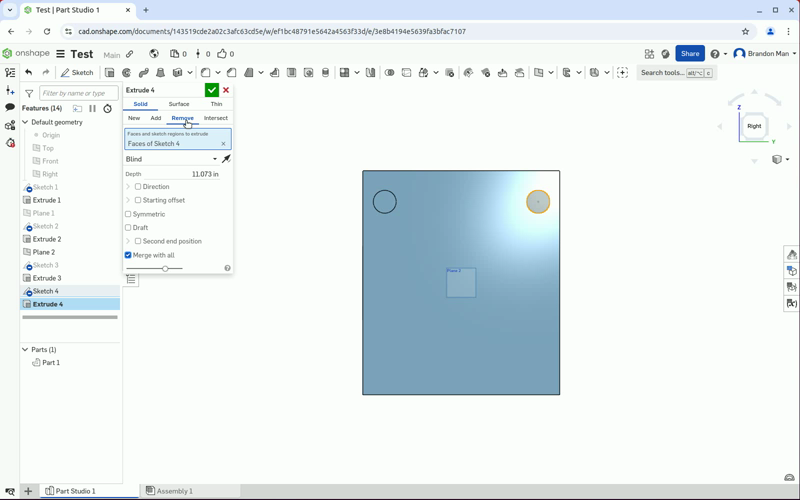
key(enter)
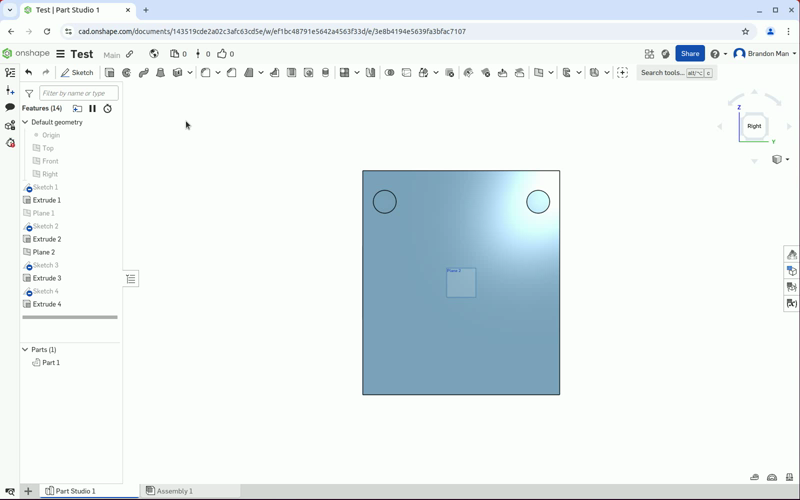
key(shift+h)
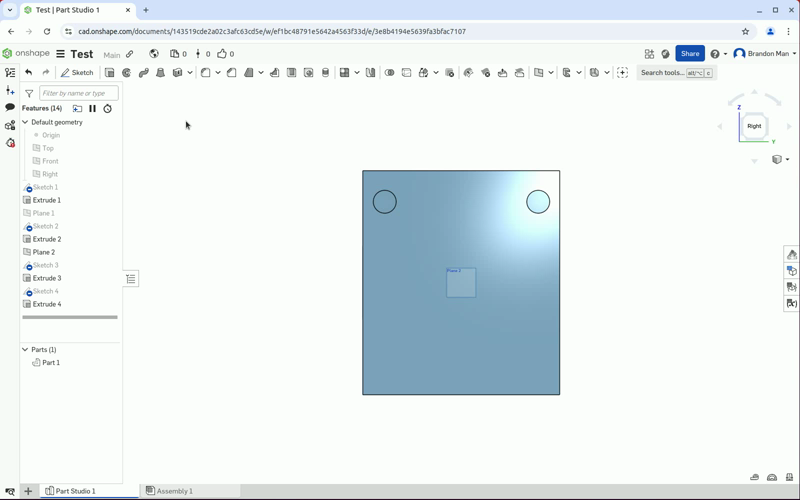
key(shift+h)
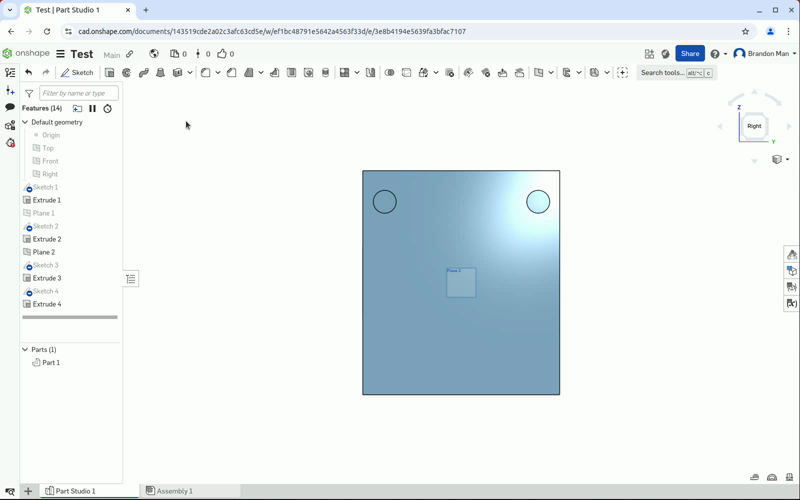
mouse_move(73, 189)
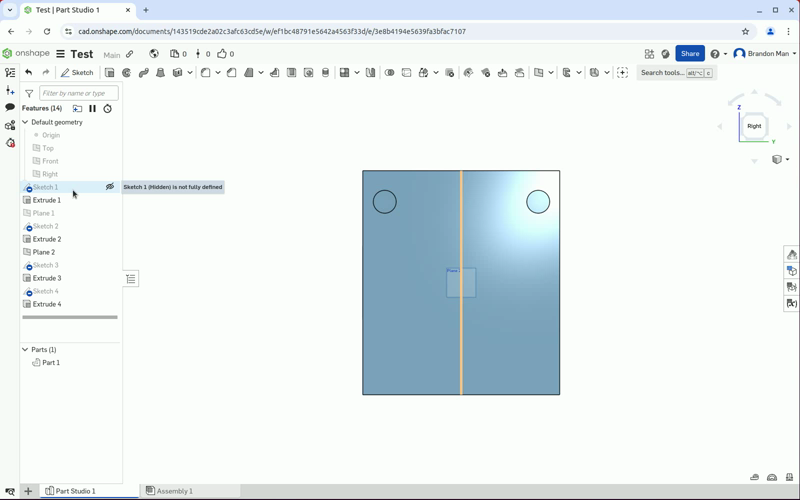
click(73, 189)
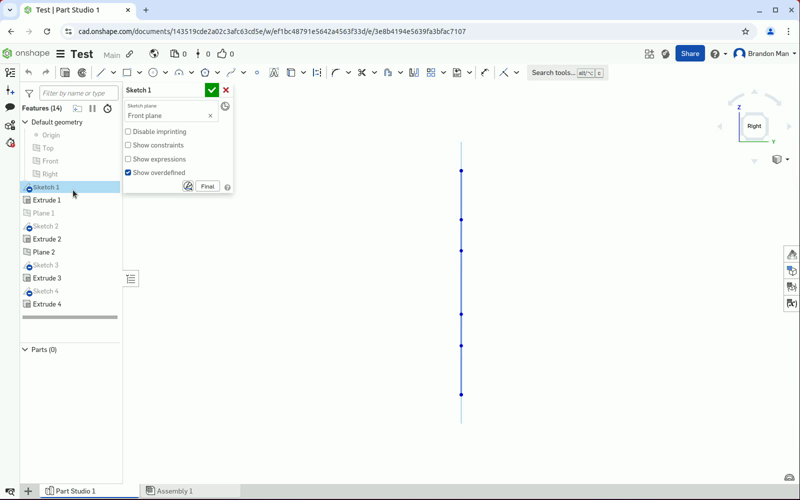
mouse_move(229, 92)
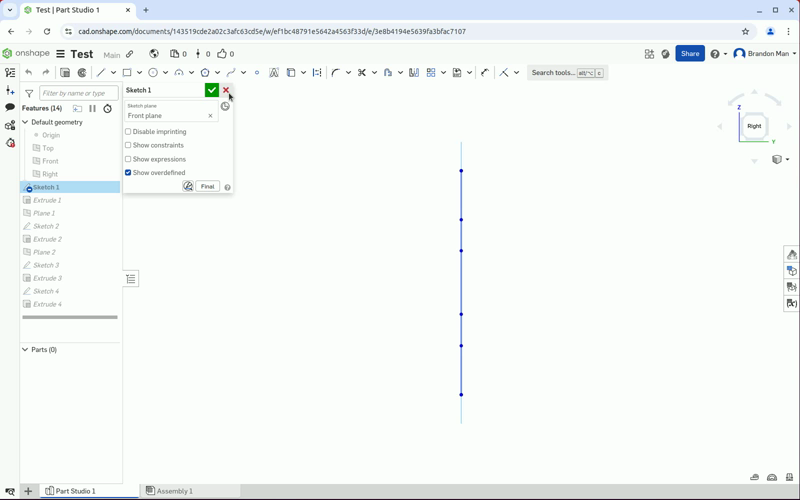
click(229, 92)
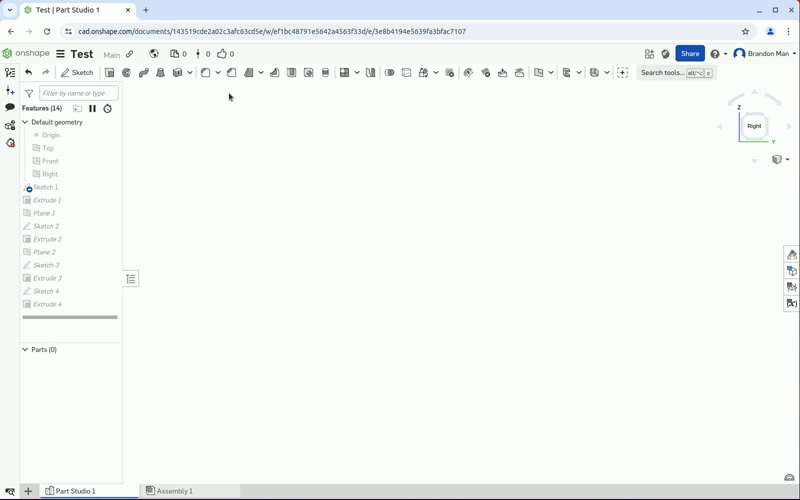
key(shift+s)
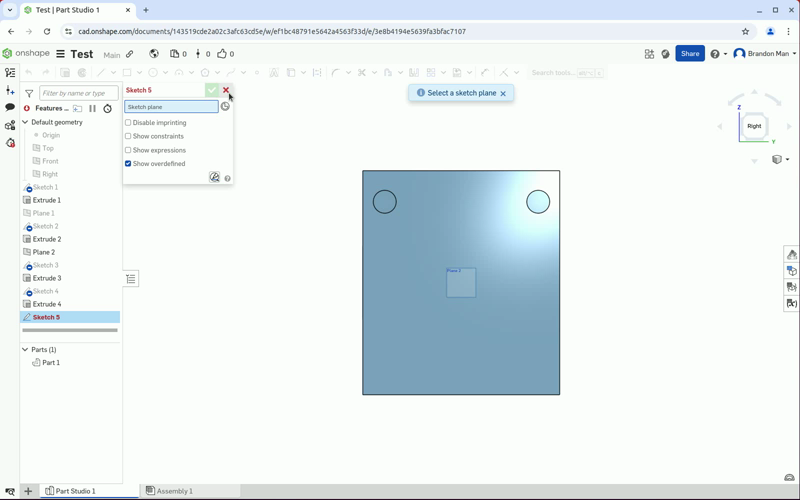
mouse_move(73, 254)
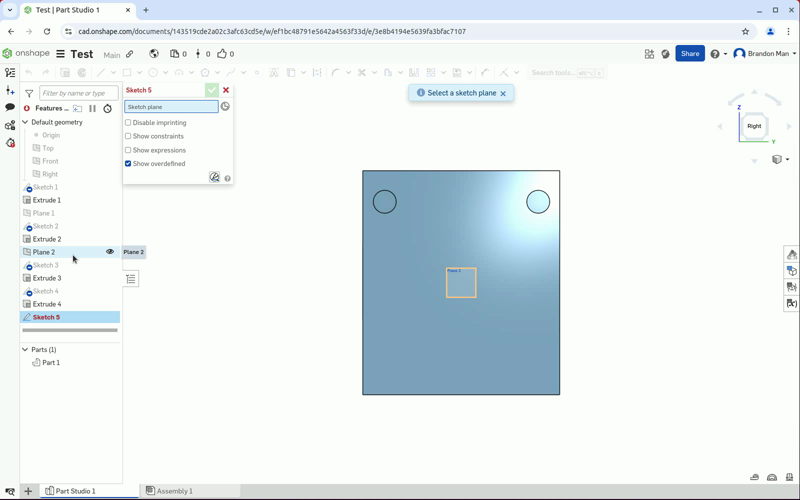
click(73, 254)
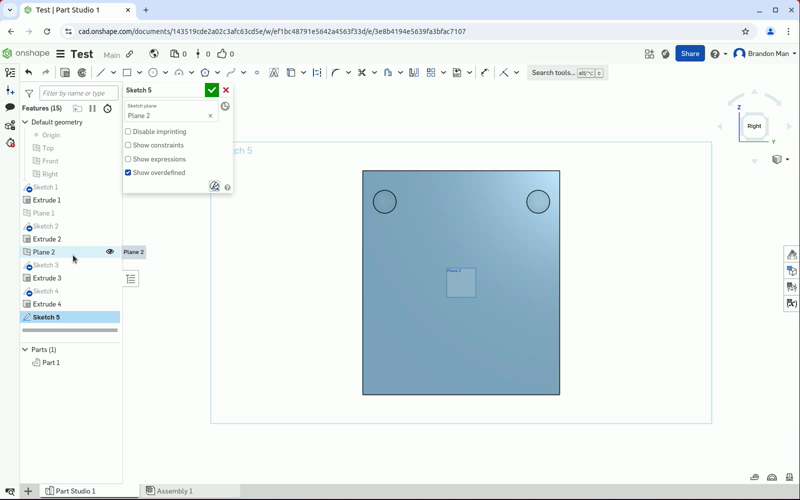
mouse_move(73, 352)
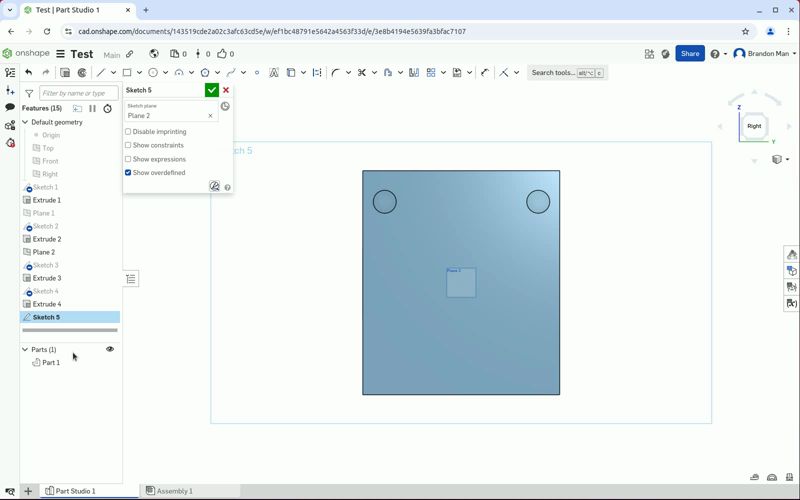
key(y)
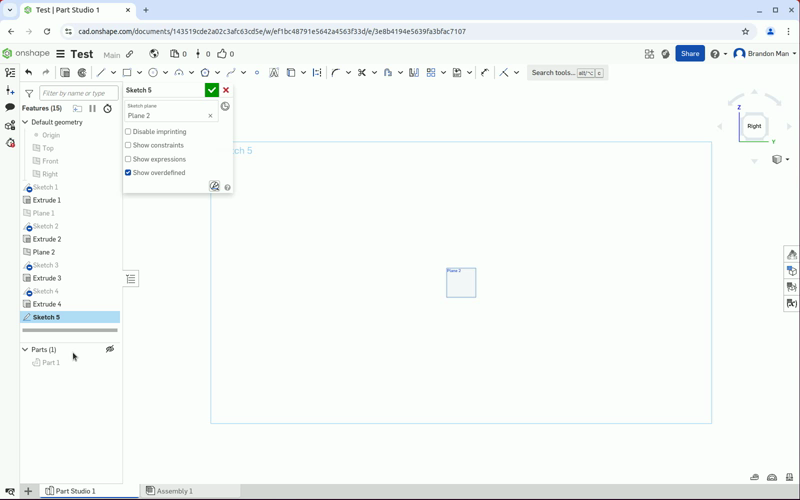
key(c)
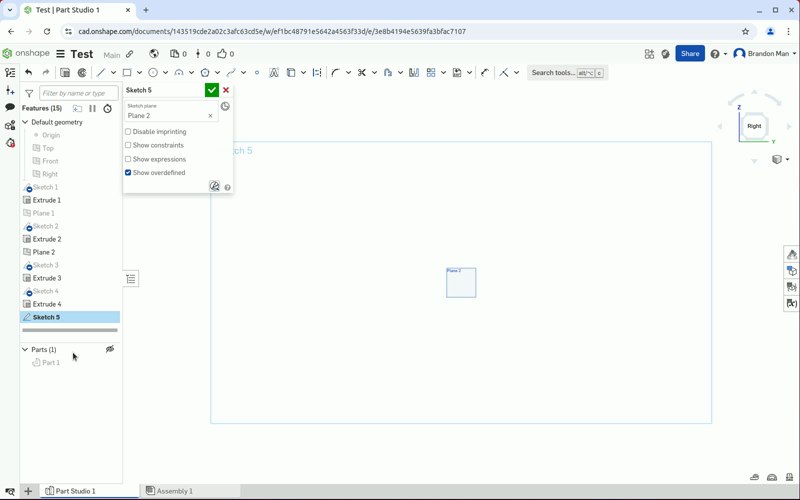
key_down(shift)
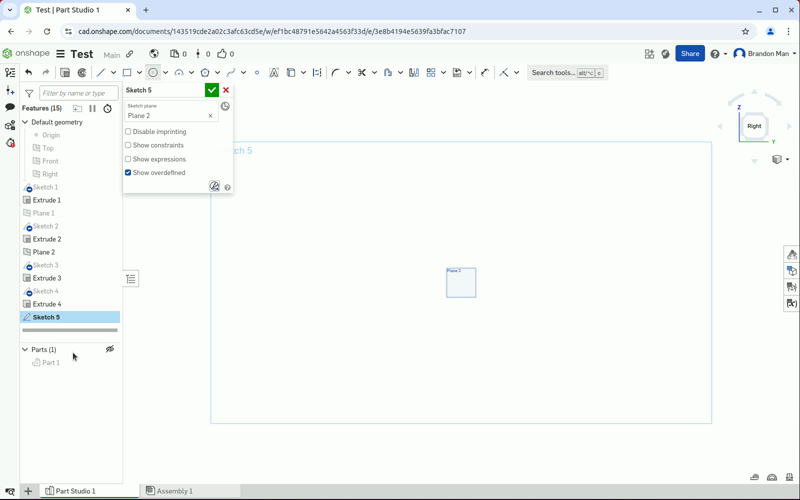
mouse_move(538, 363)
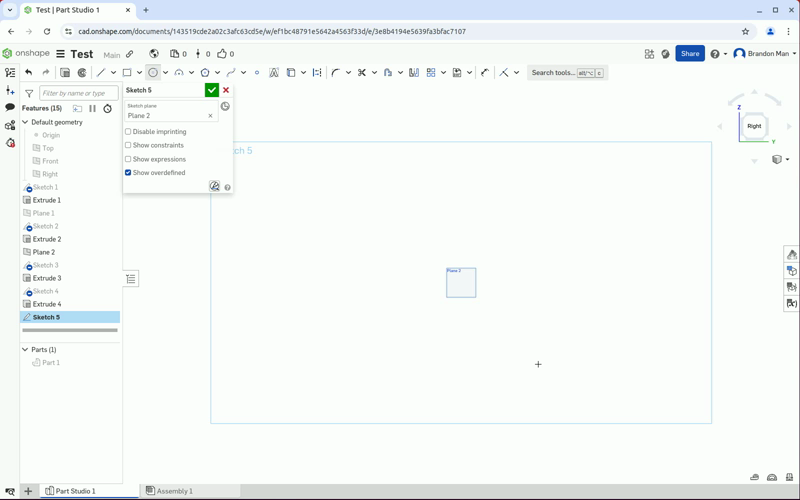
click(538, 363)
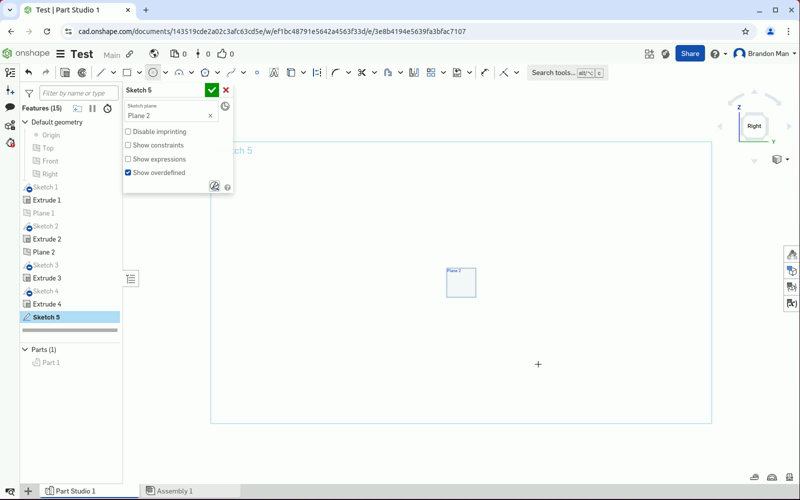
key_up(shift)
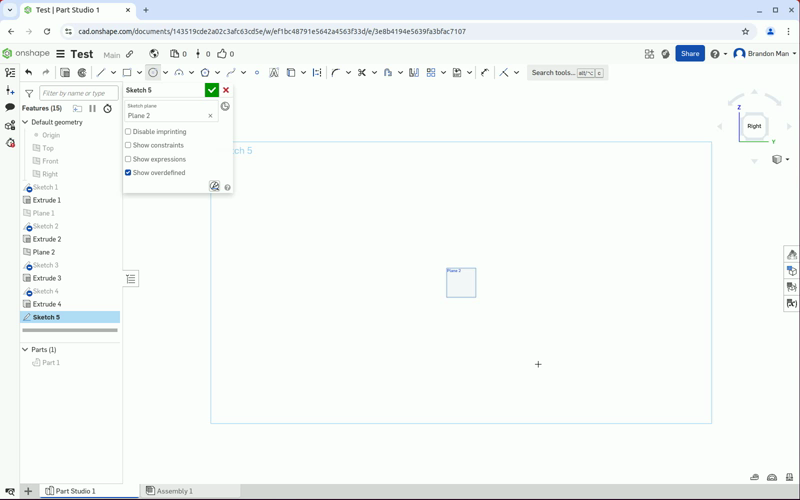
mouse_move(549, 363)
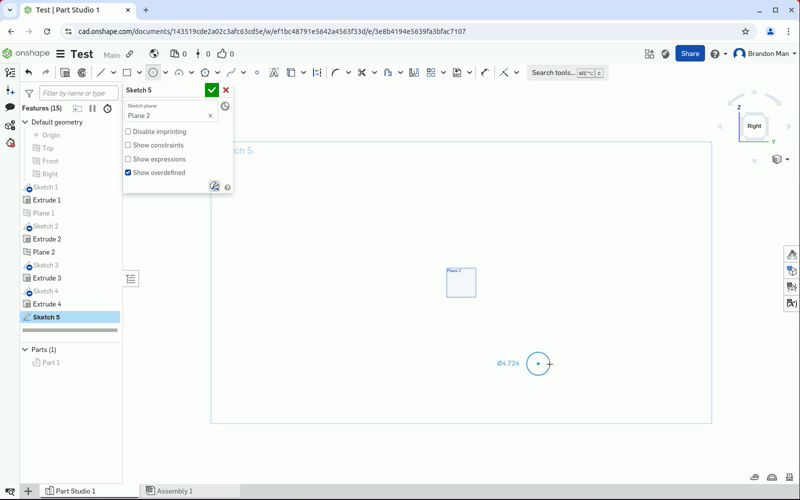
click(549, 363)
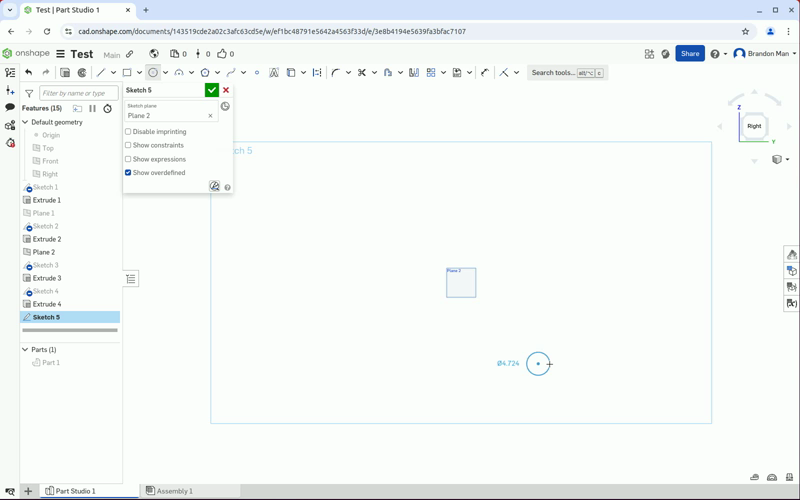
key(esc)
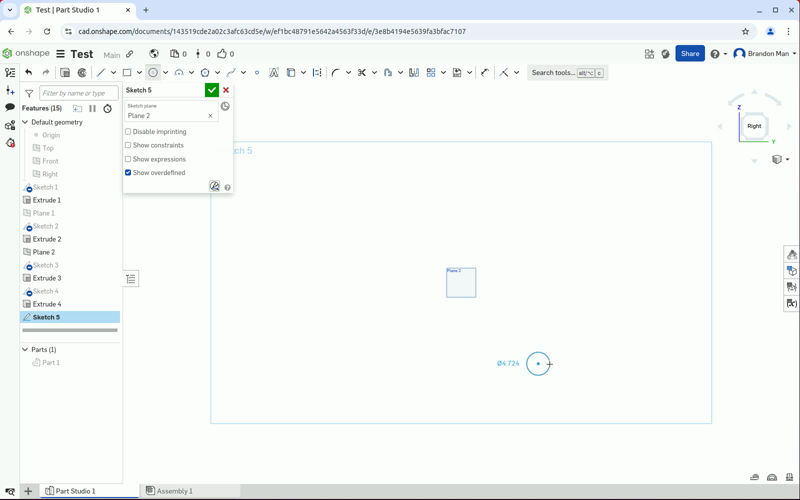
mouse_move(544, 354)
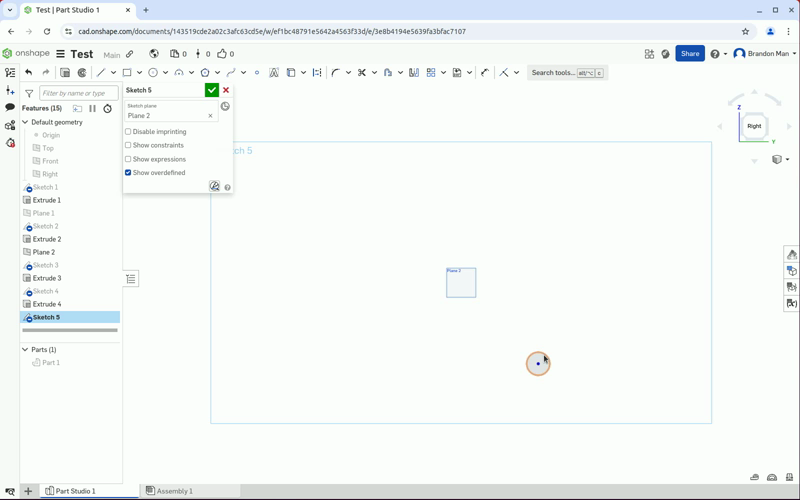
scroll(6)
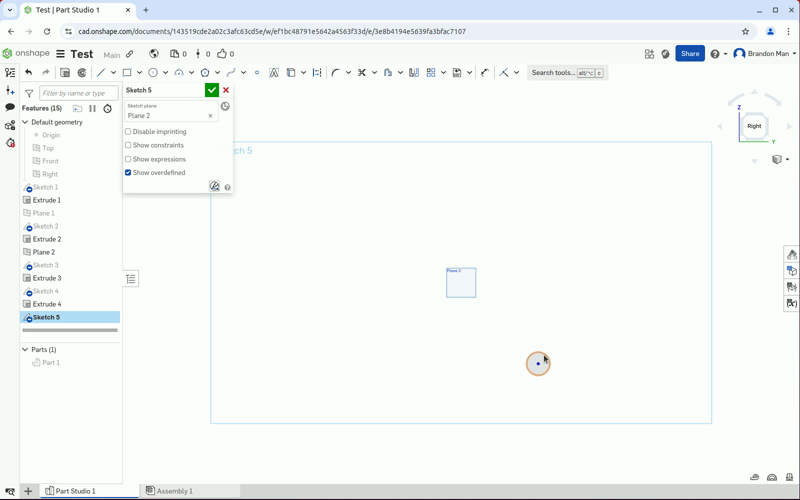
scroll(6)
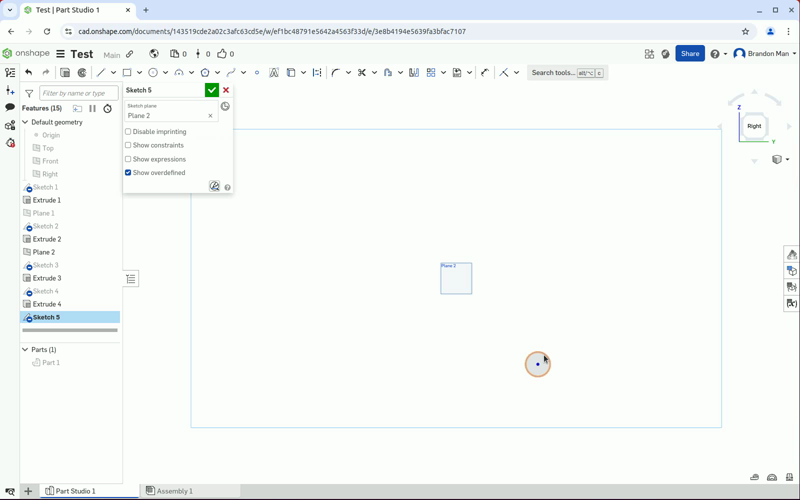
scroll(6)
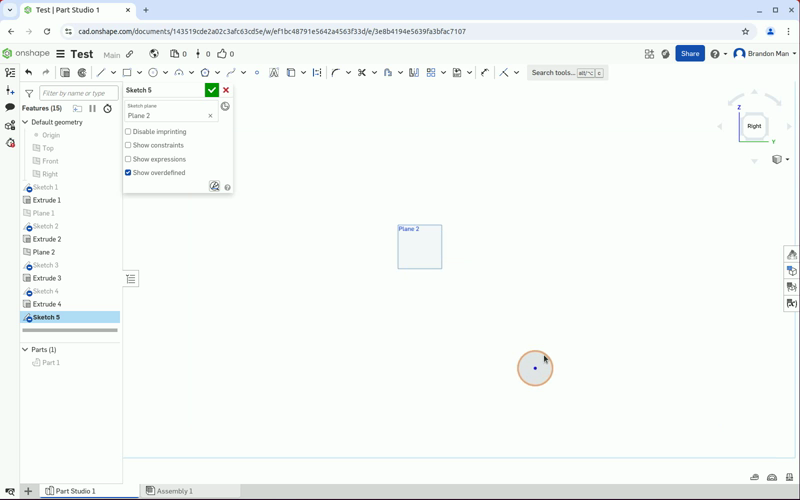
scroll(6)
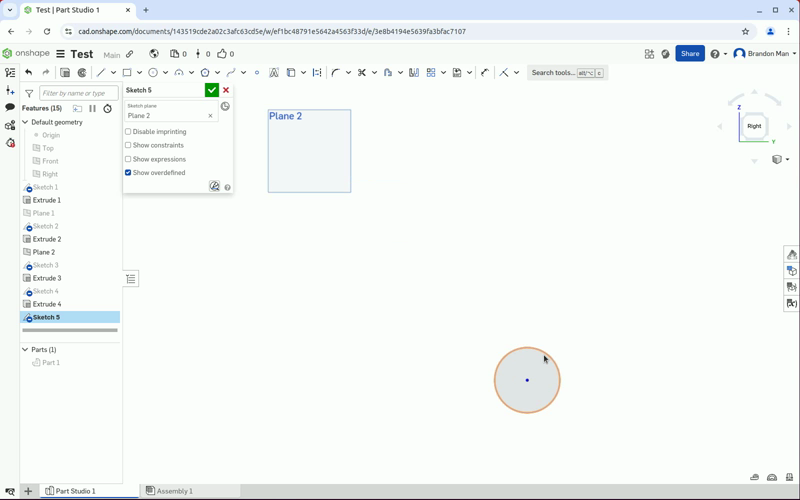
scroll(6)
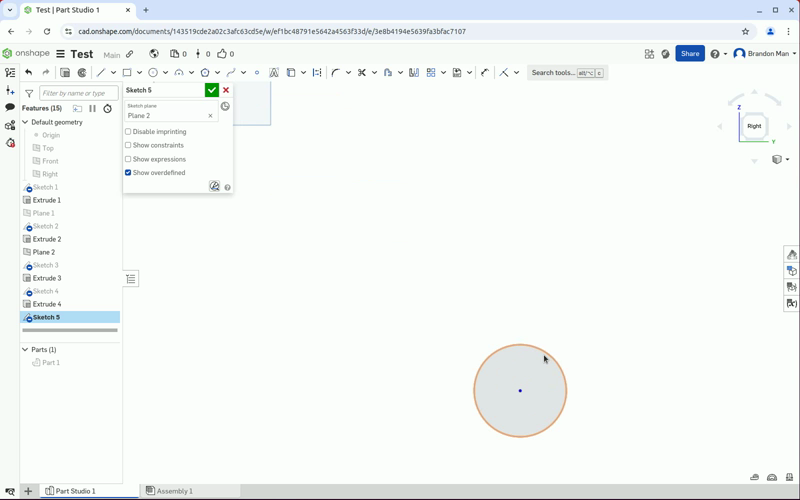
scroll(6)
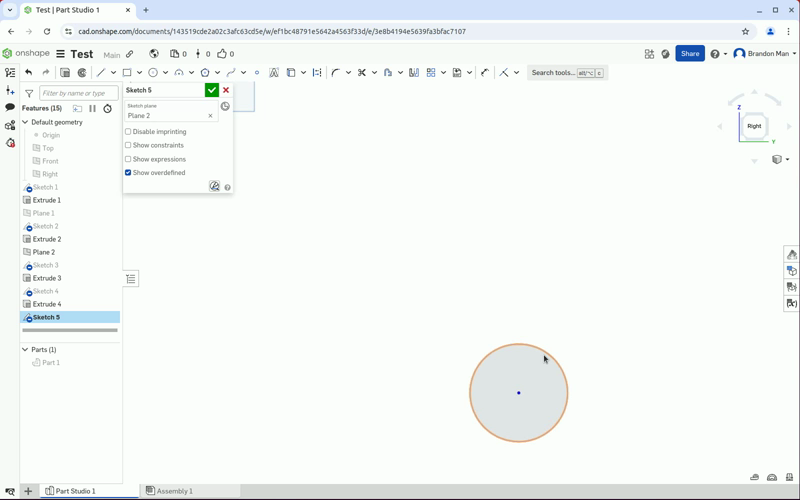
scroll(6)
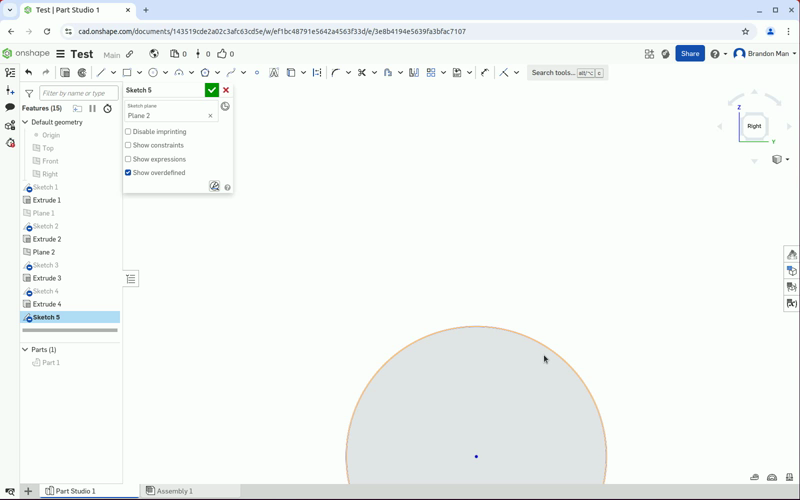
click(544, 354)
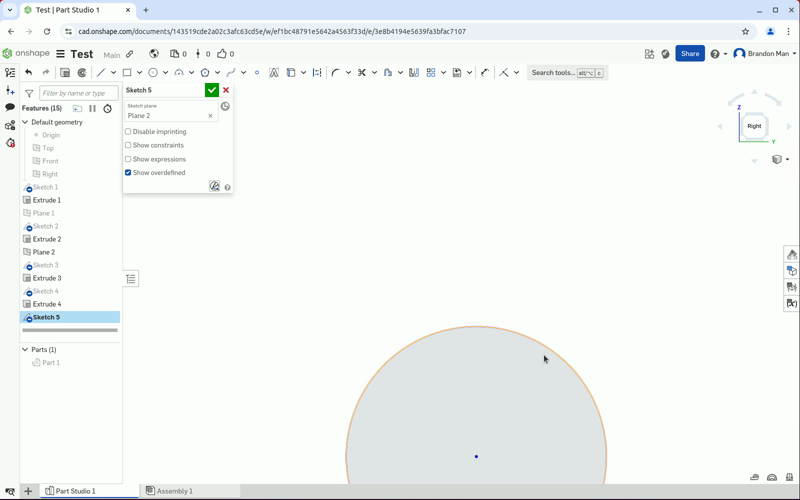
scroll(-6)
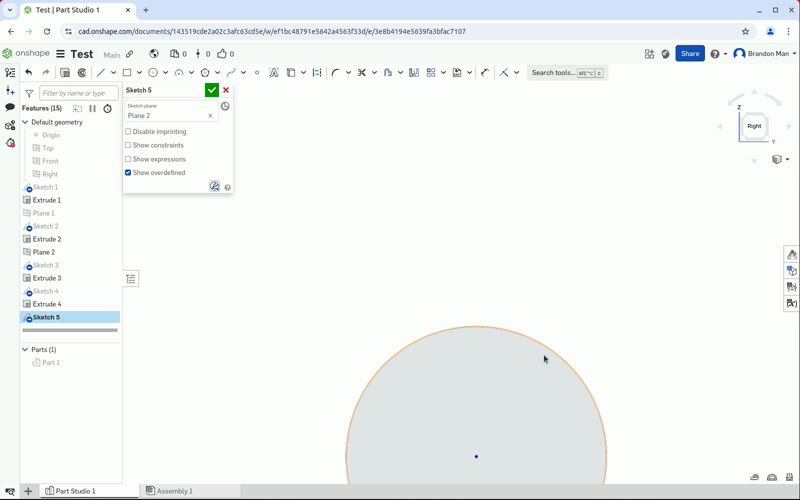
scroll(-6)
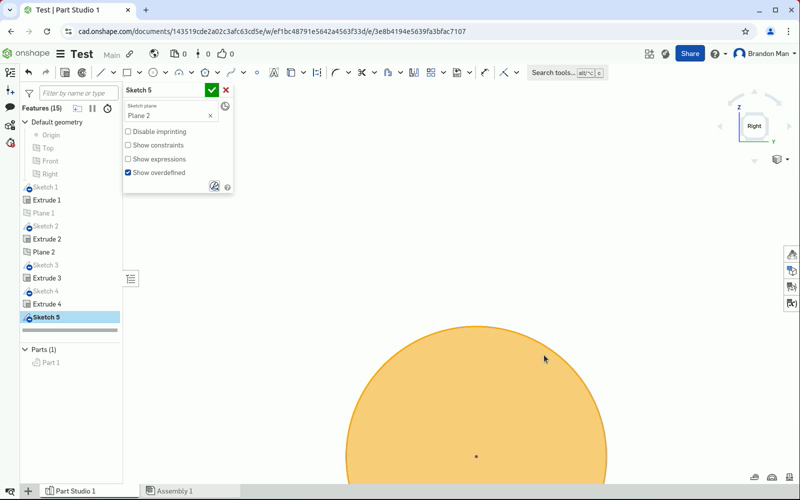
scroll(-6)
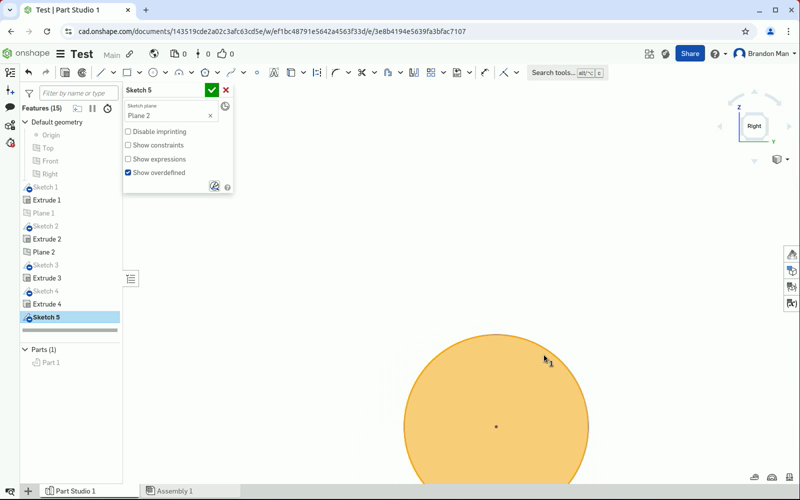
scroll(-6)
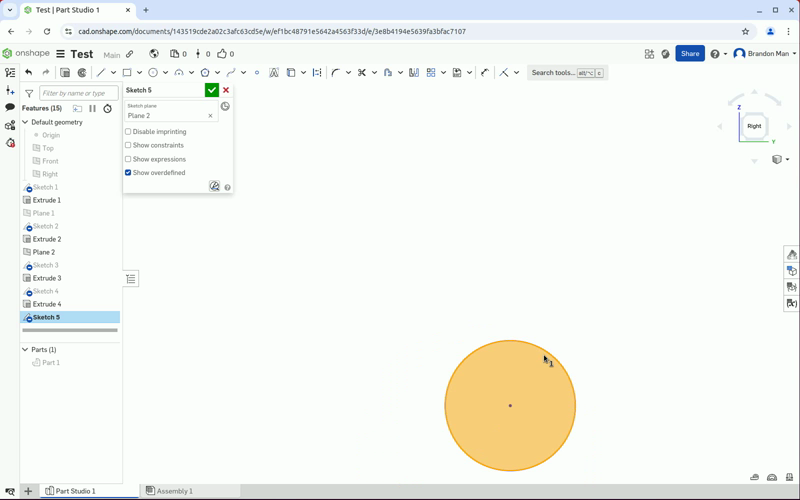
scroll(-6)
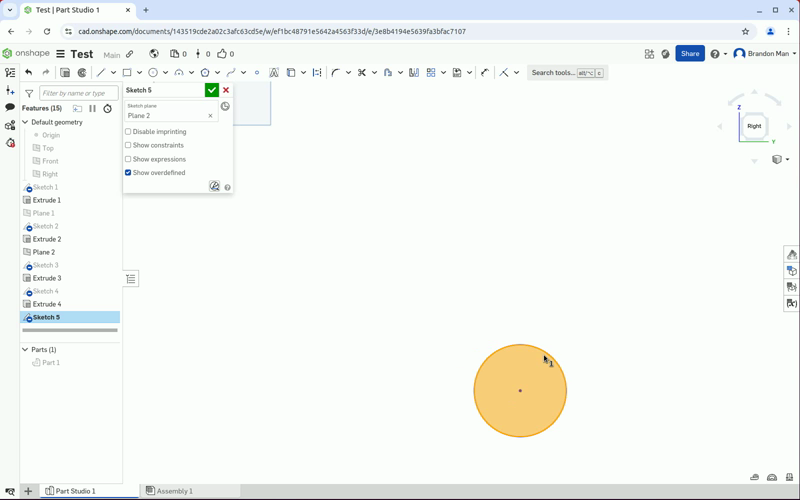
scroll(-6)
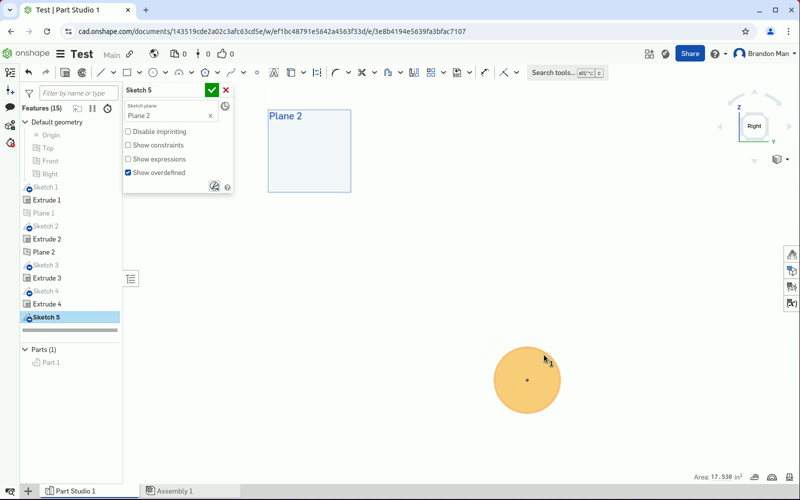
scroll(-6)
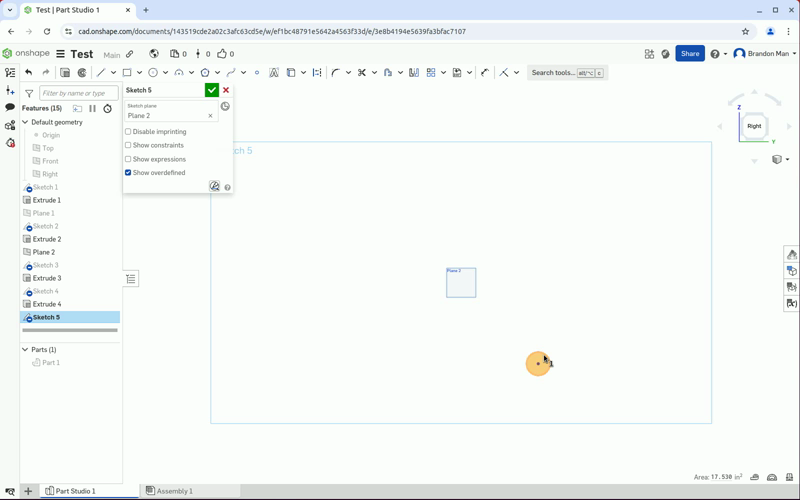
mouse_move(73, 352)
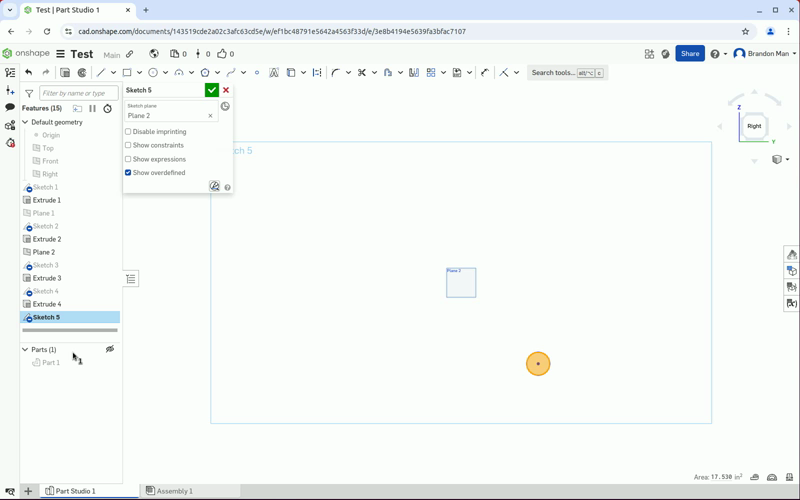
key(shift+y)
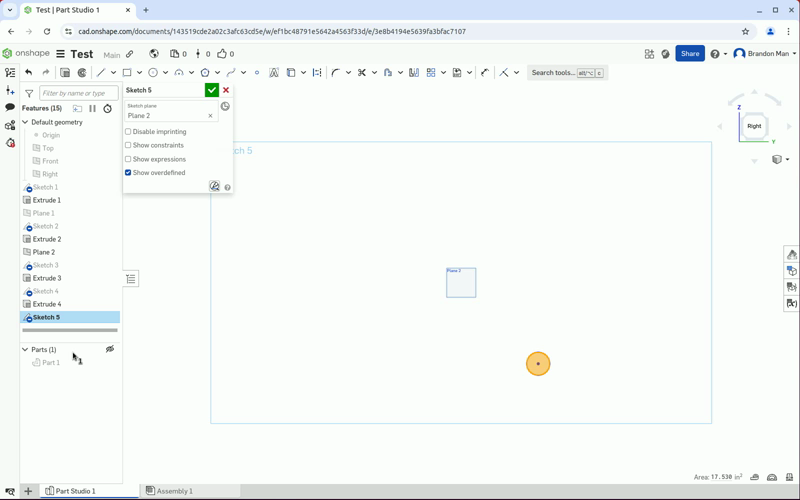
key(shift+e)
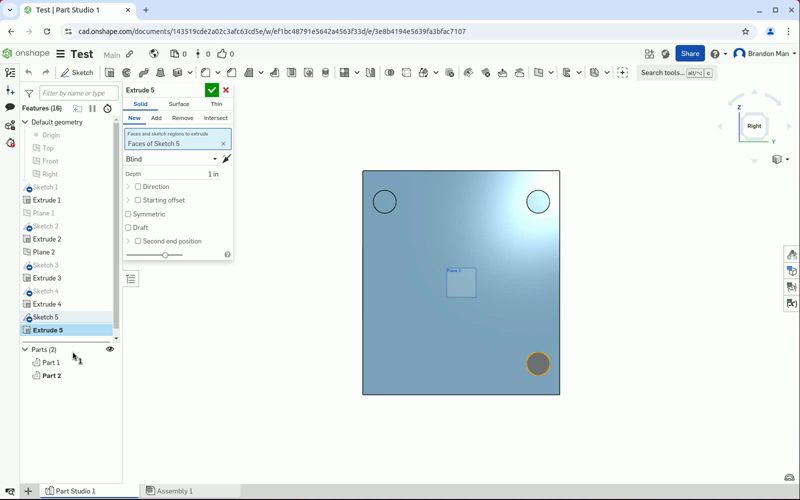
mouse_move(143, 106)
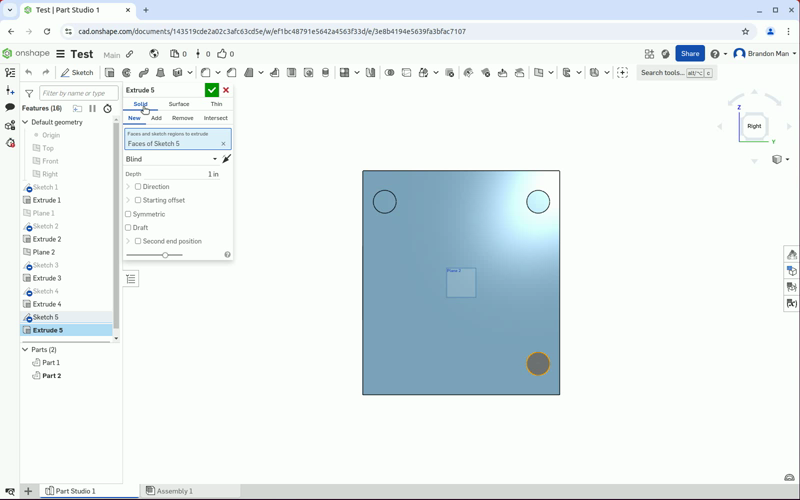
click(143, 106)
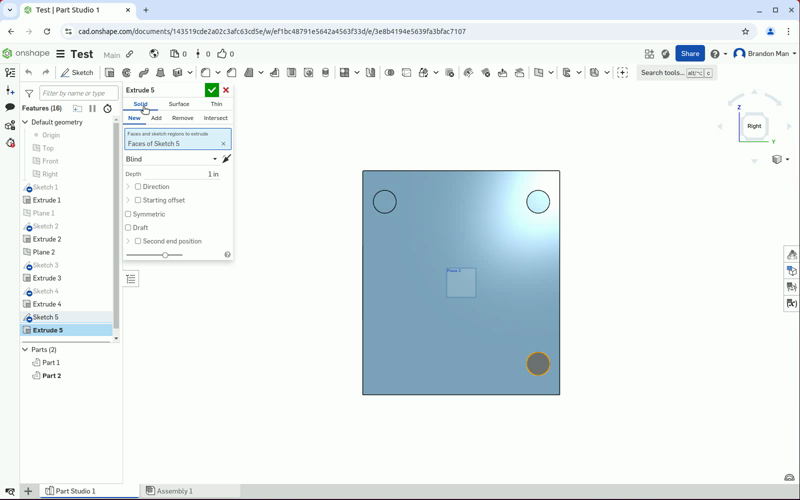
mouse_move(186, 120)
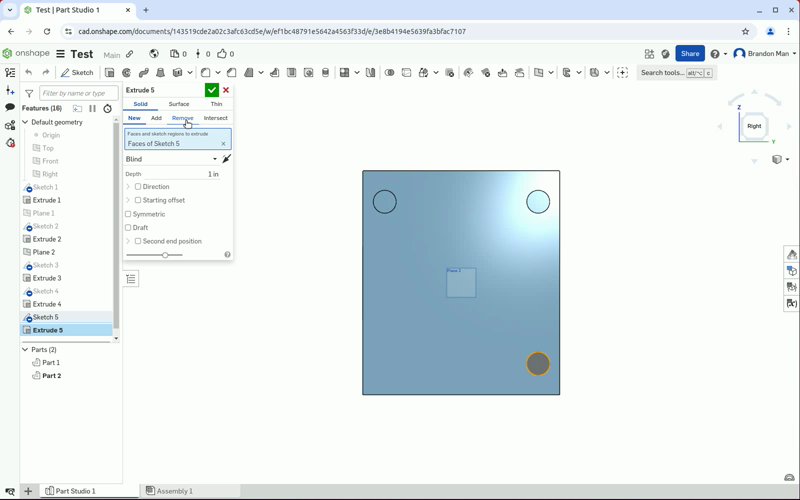
click(186, 120)
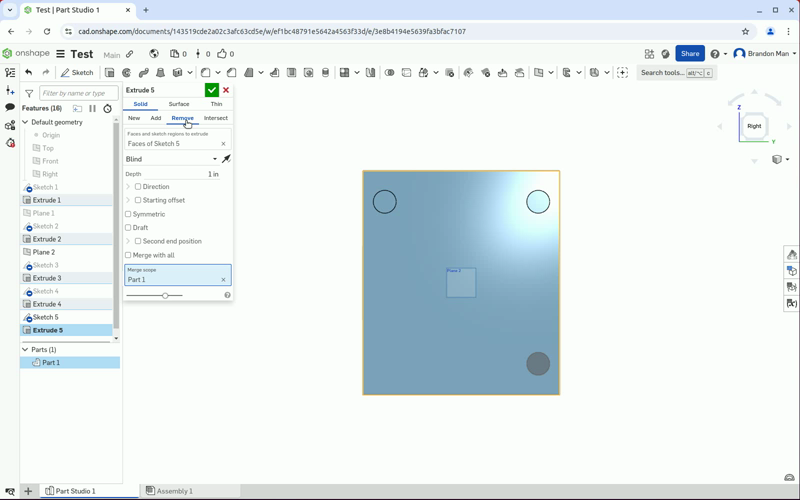
key(tab, 4)
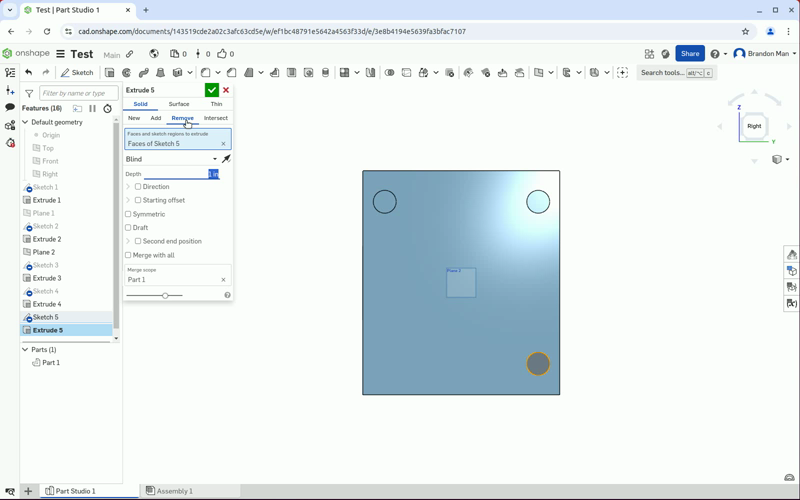
text(11.073)
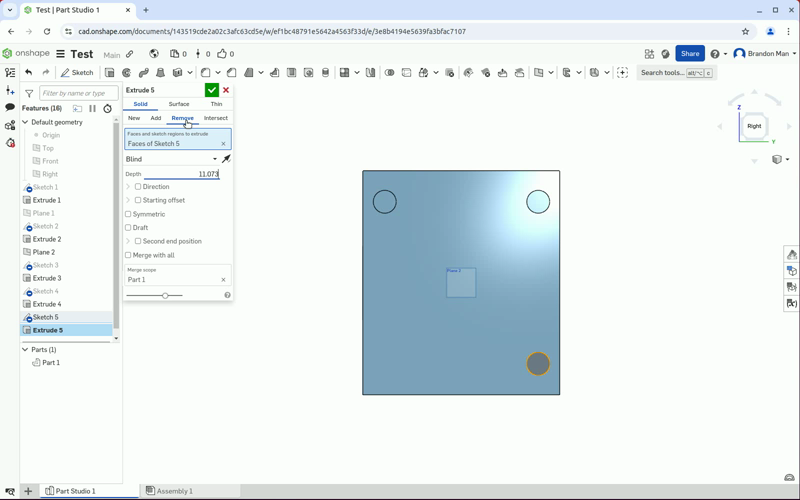
key(tab, 6)
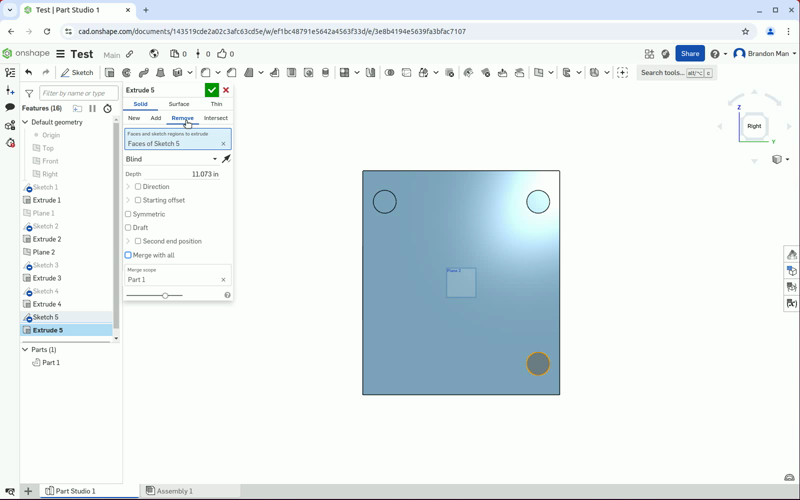
key(space)
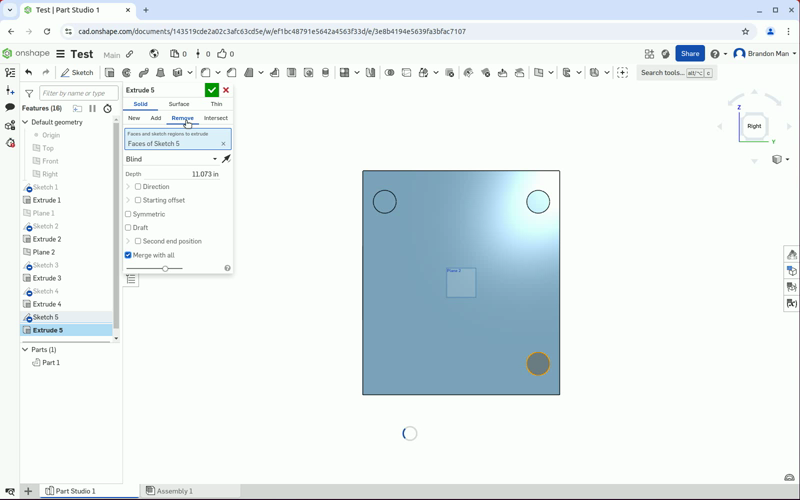
key(enter)
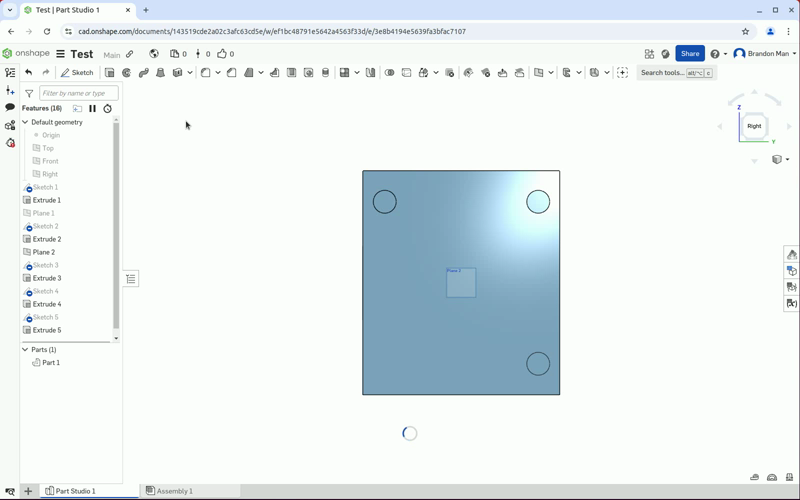
key(shift+h)
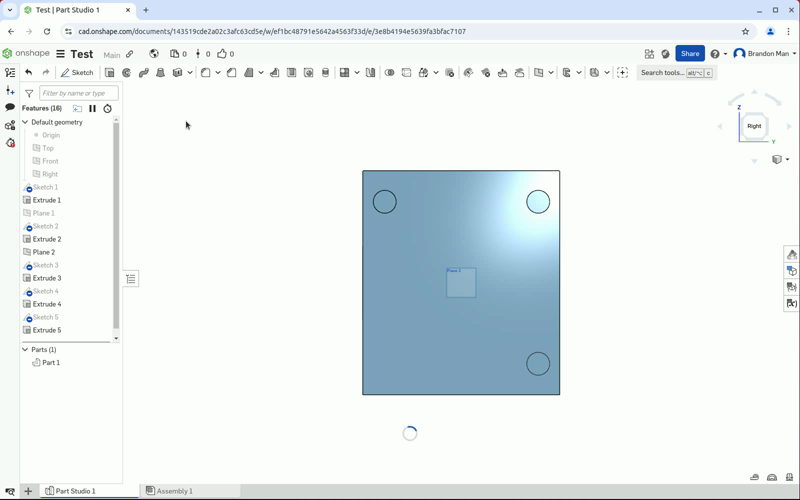
key(shift+h)
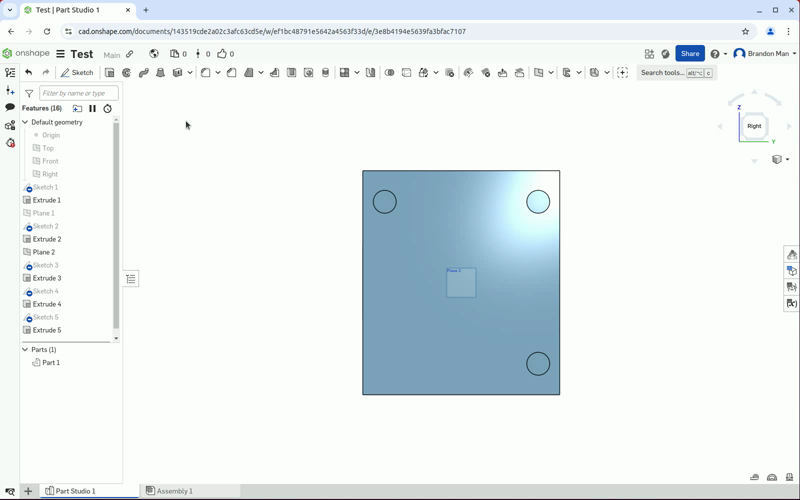
mouse_move(69, 189)
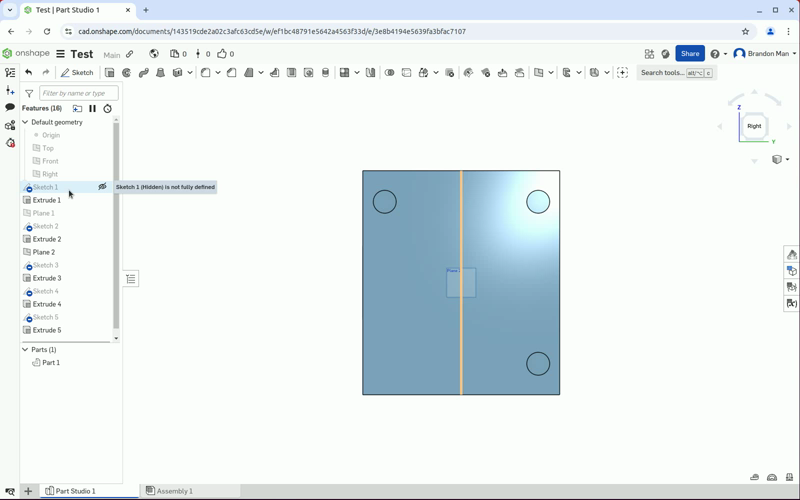
click(69, 189)
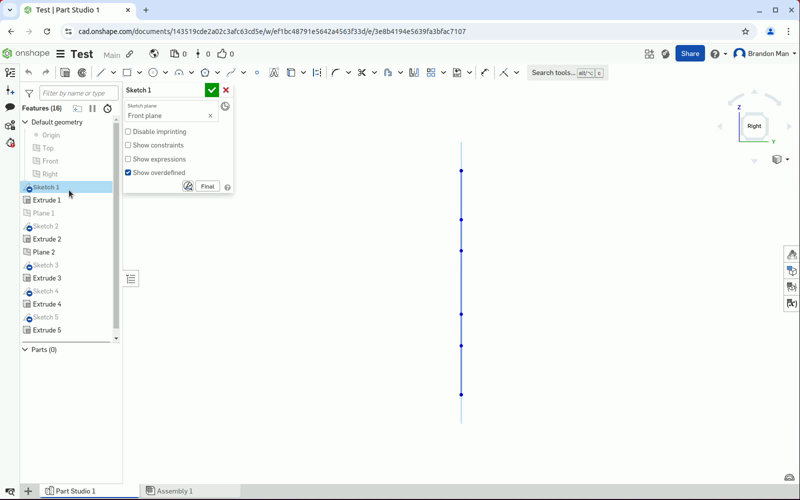
mouse_move(229, 92)
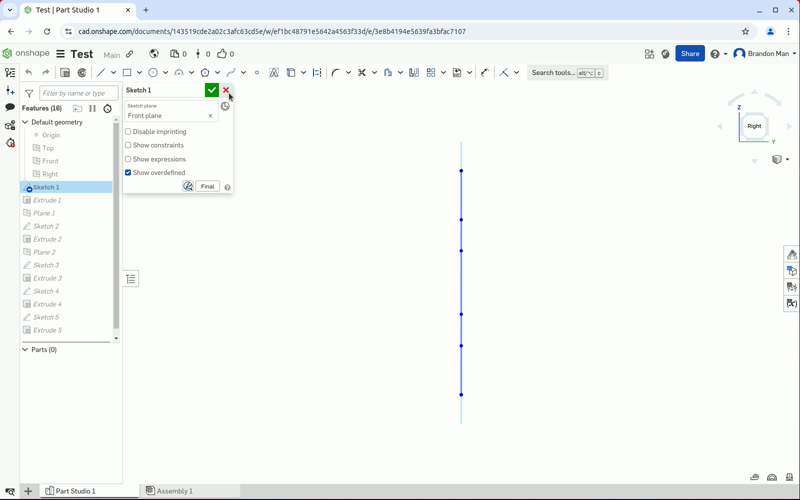
click(229, 92)
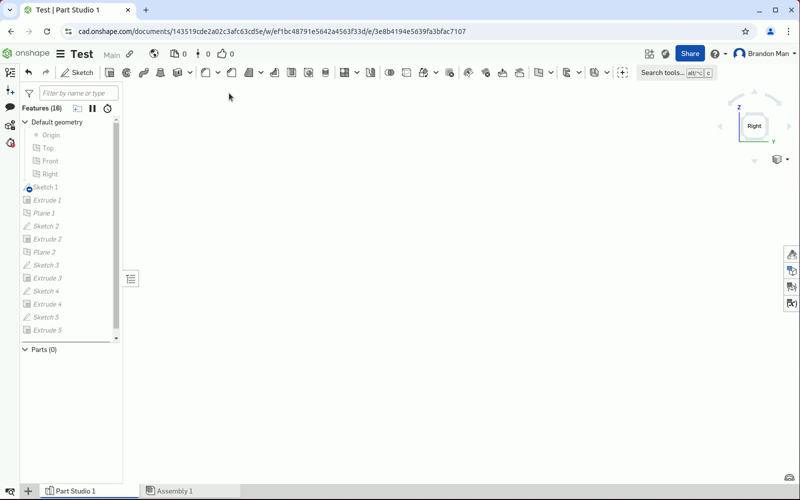
key(shift+s)
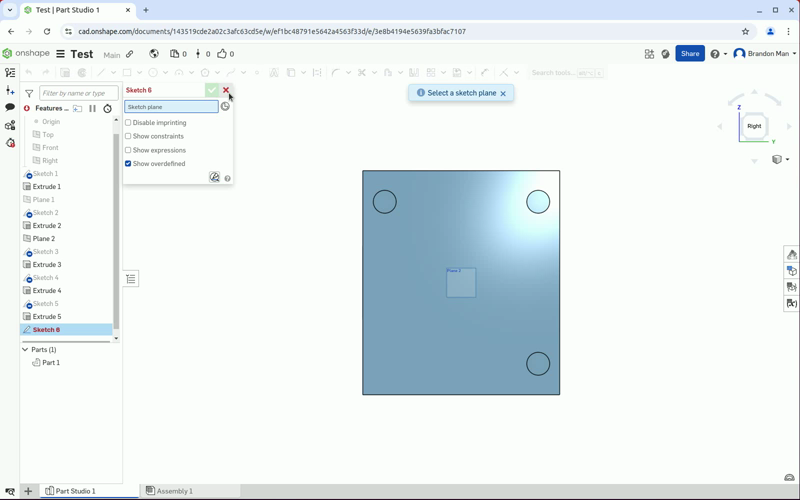
mouse_move(69, 241)
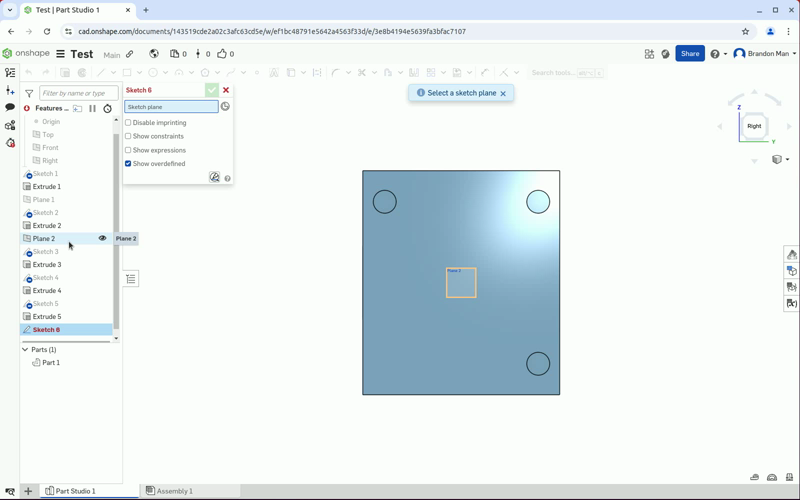
click(69, 241)
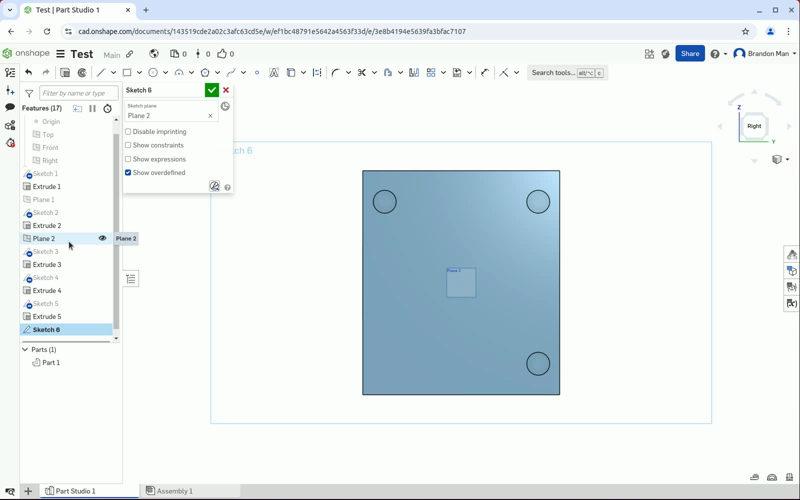
mouse_move(73, 352)
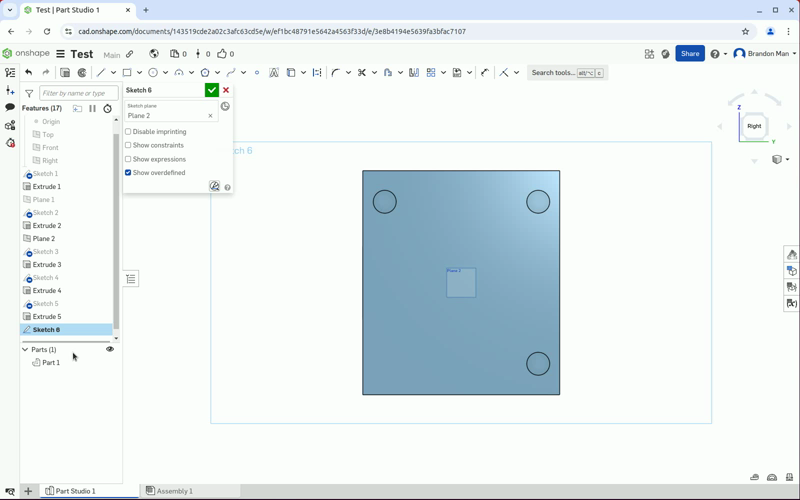
key(y)
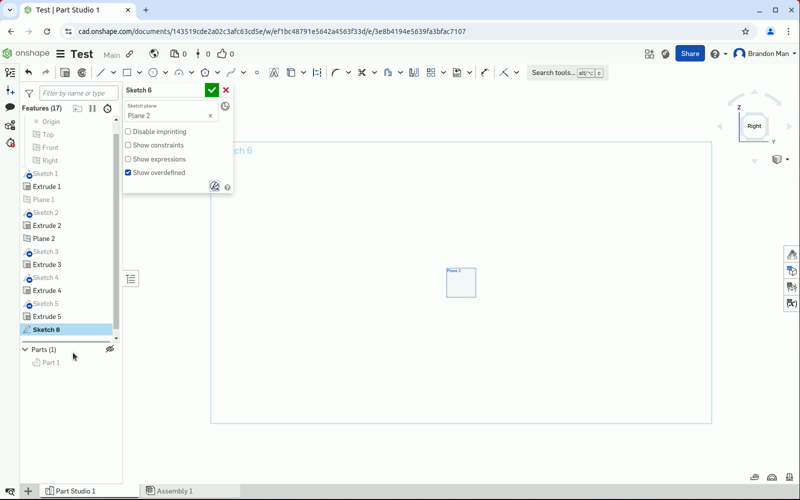
key(c)
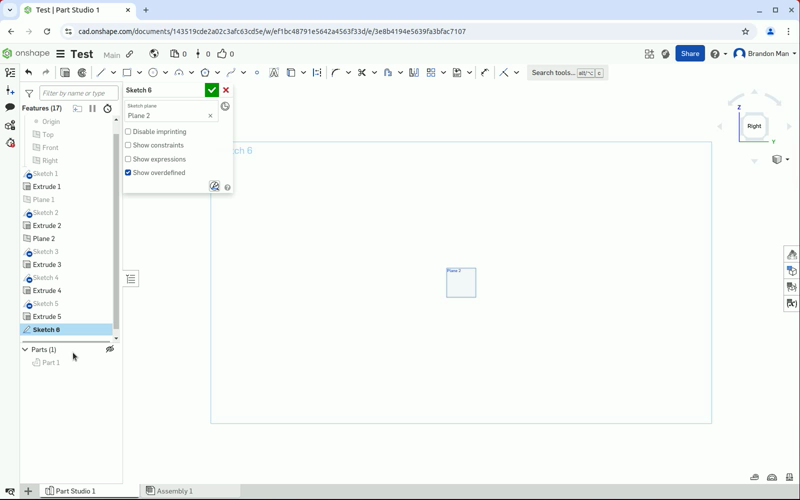
key_down(shift)
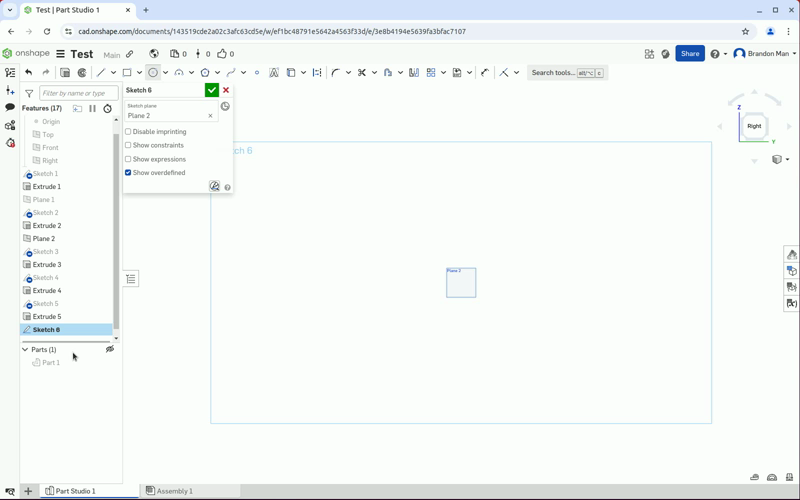
mouse_move(384, 363)
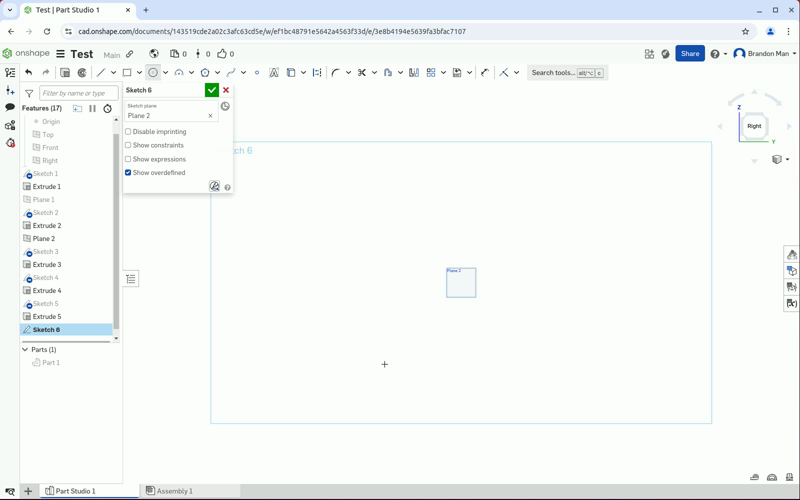
click(384, 363)
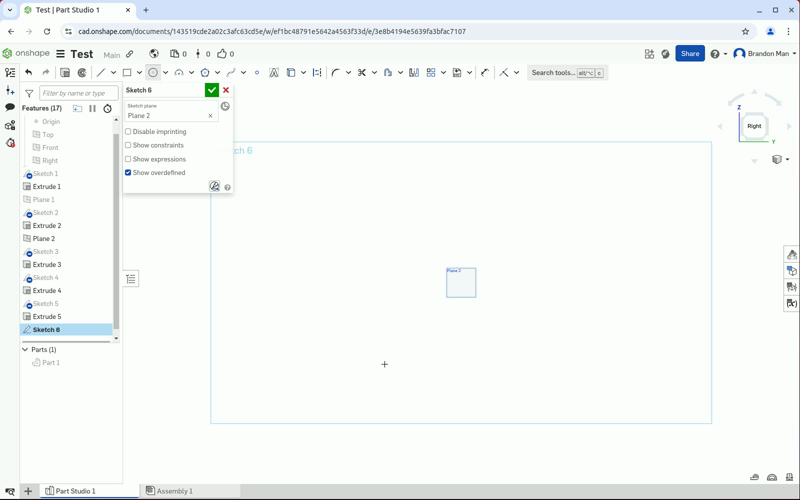
key_up(shift)
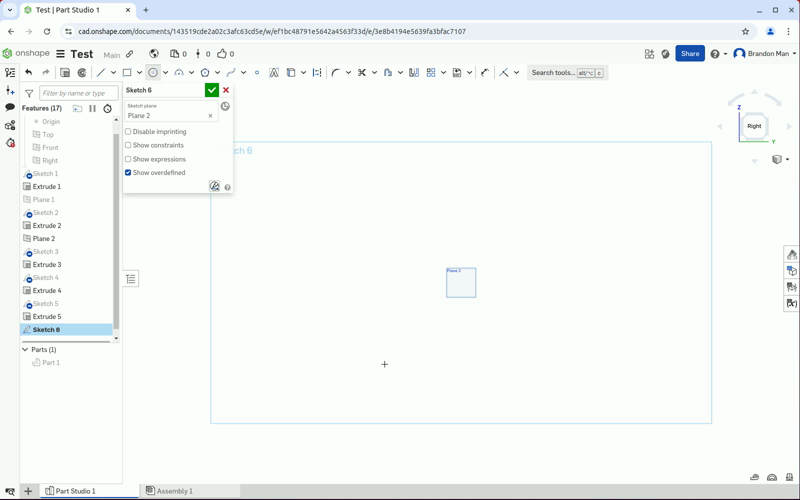
mouse_move(396, 363)
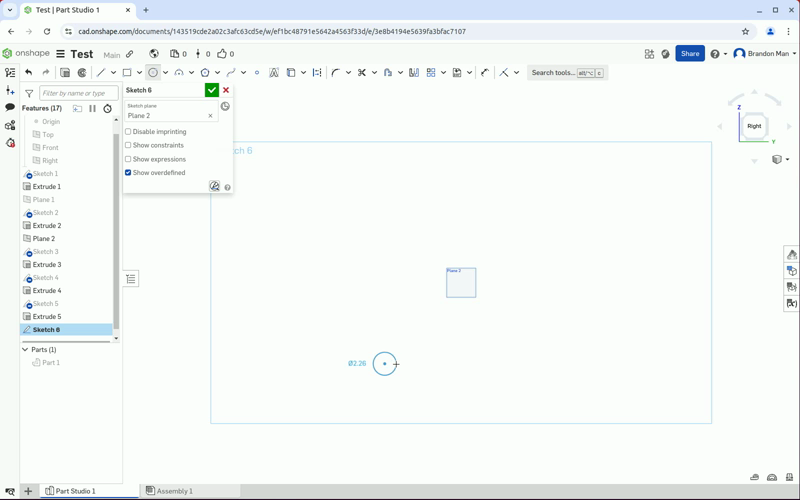
click(396, 363)
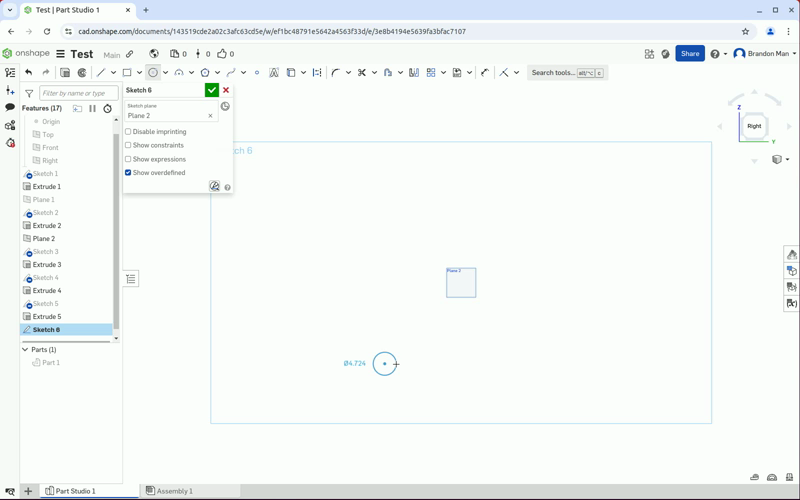
key(esc)
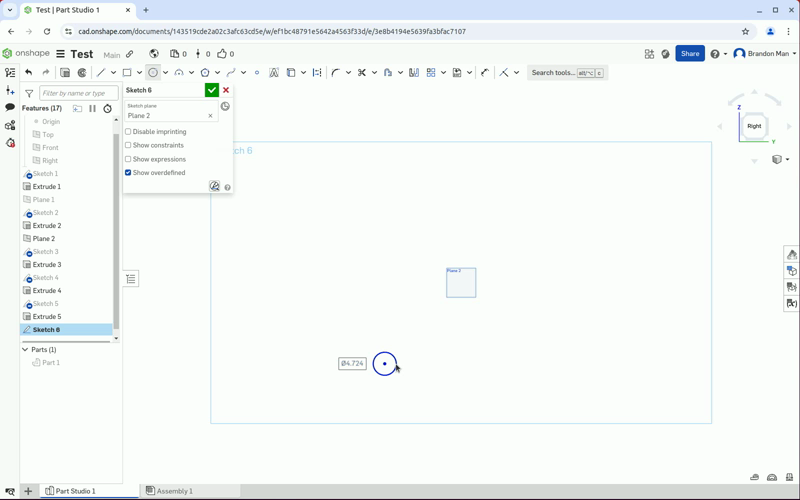
mouse_move(391, 362)
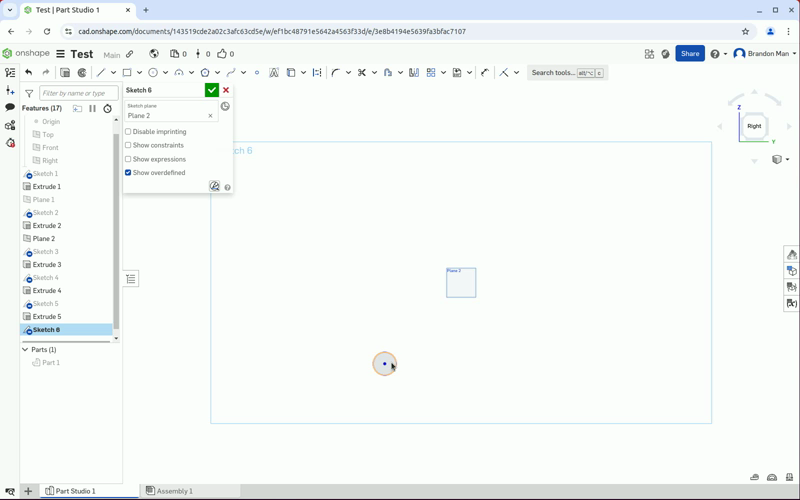
scroll(6)
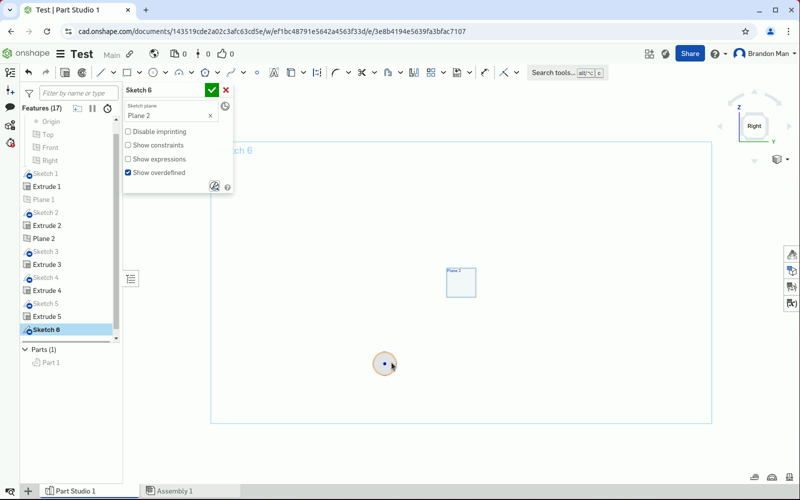
scroll(6)
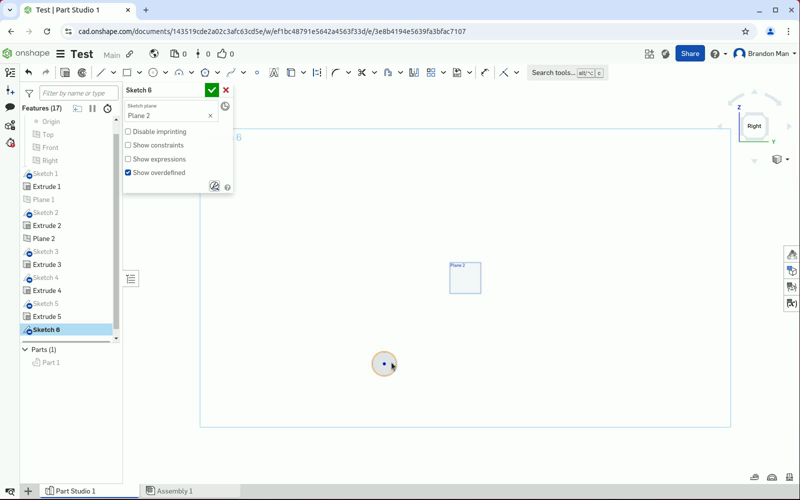
scroll(6)
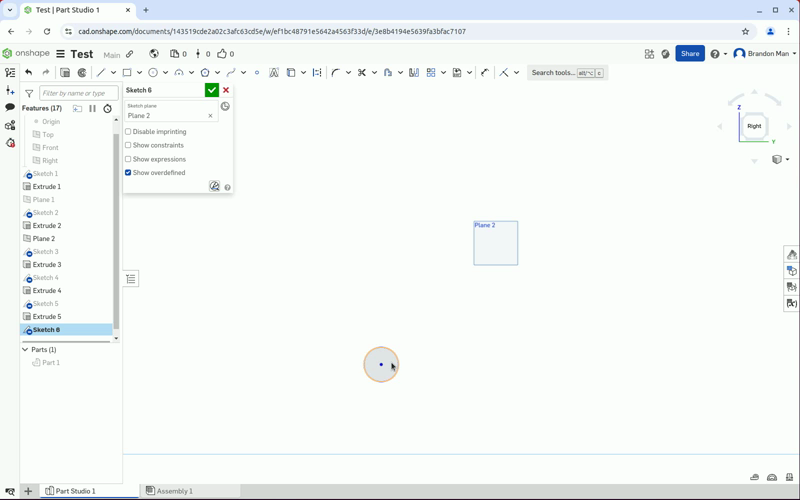
scroll(6)
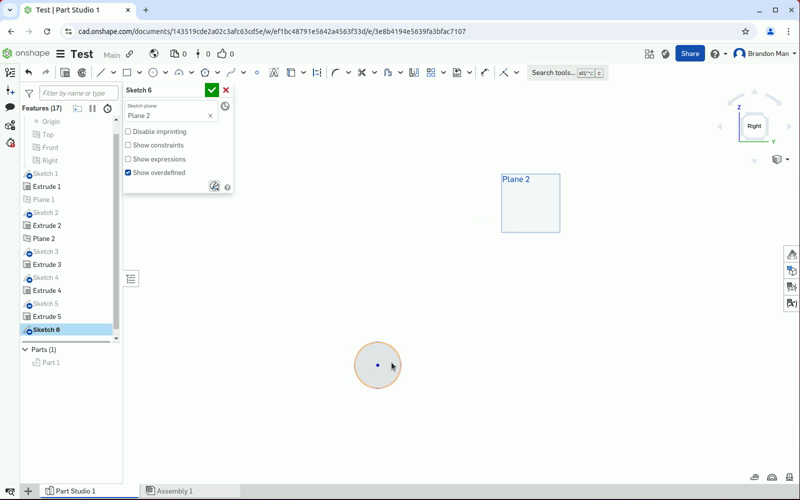
scroll(6)
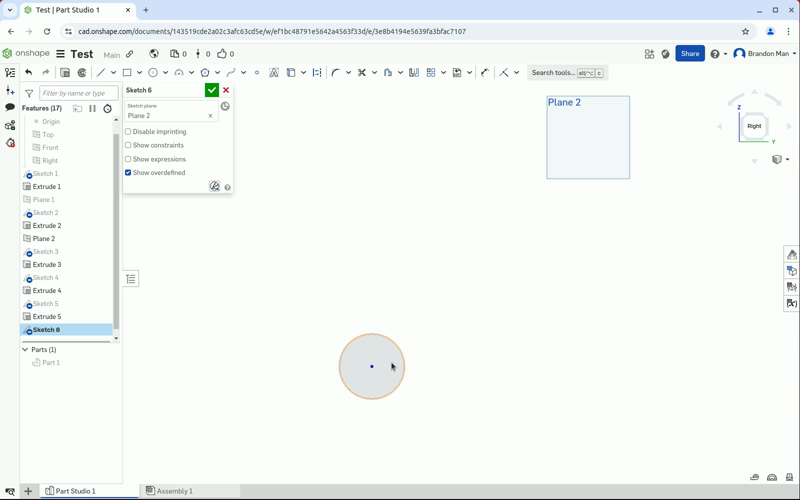
scroll(6)
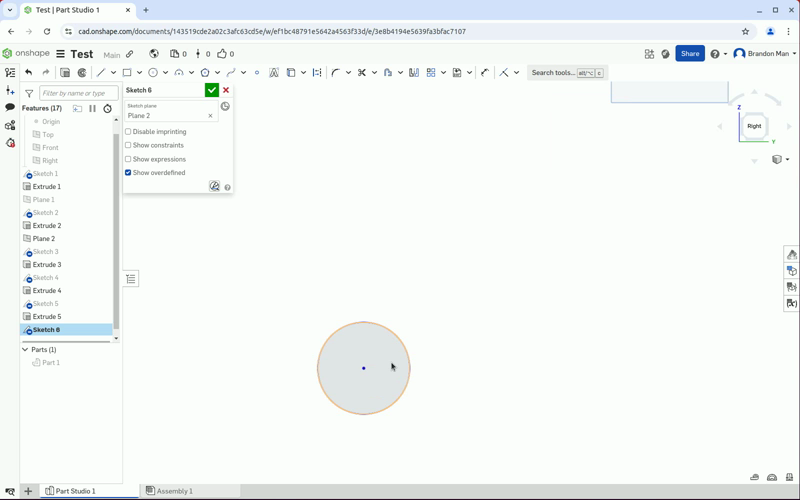
scroll(6)
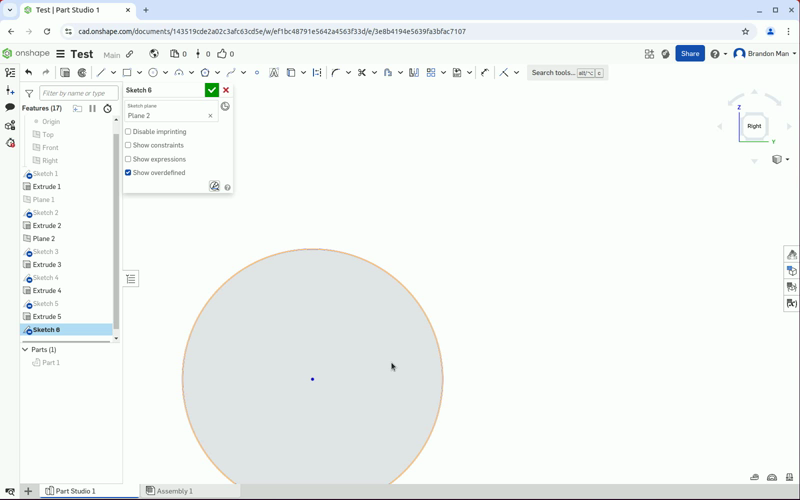
click(391, 362)
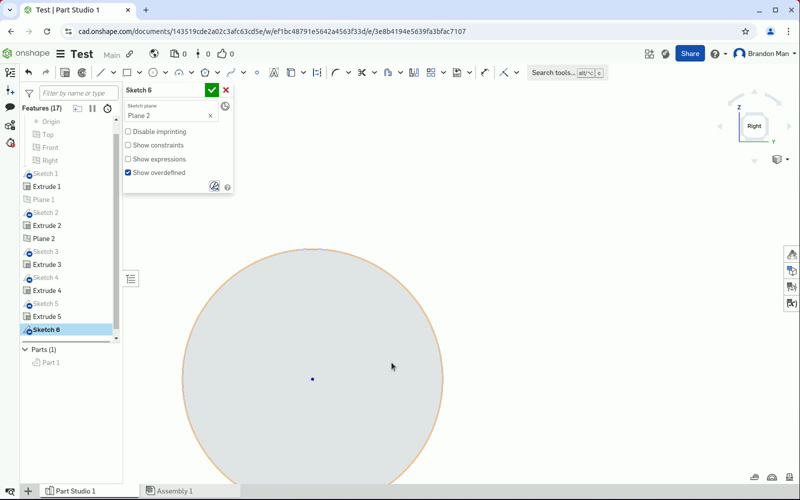
scroll(-6)
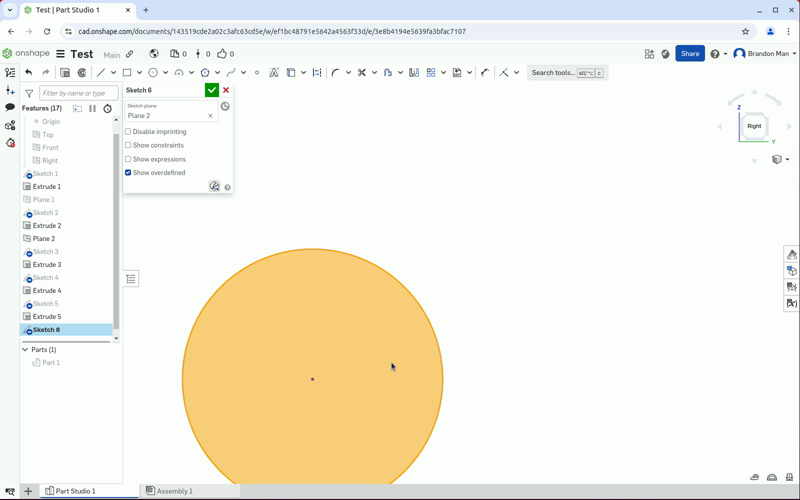
scroll(-6)
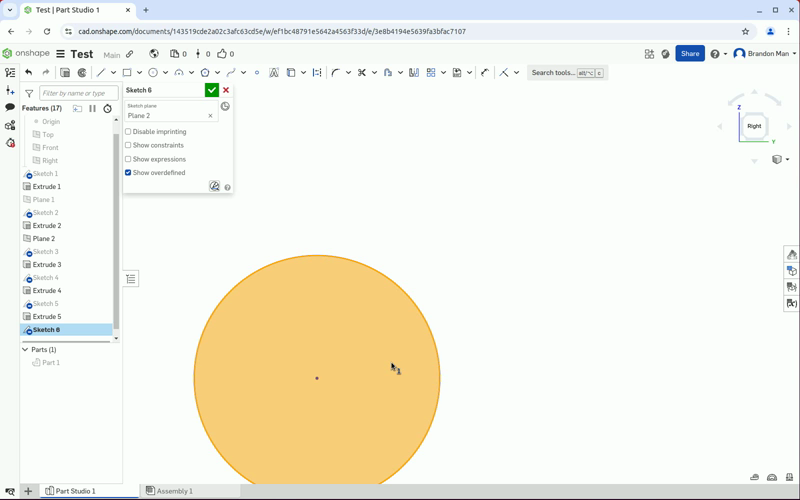
scroll(-6)
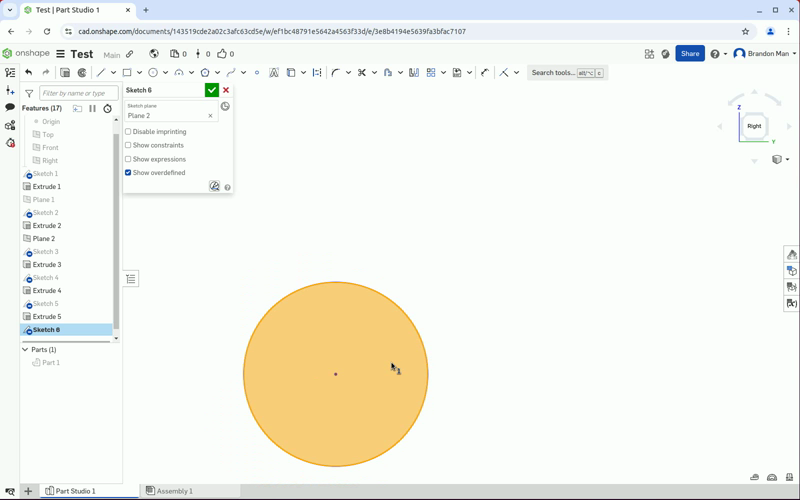
scroll(-6)
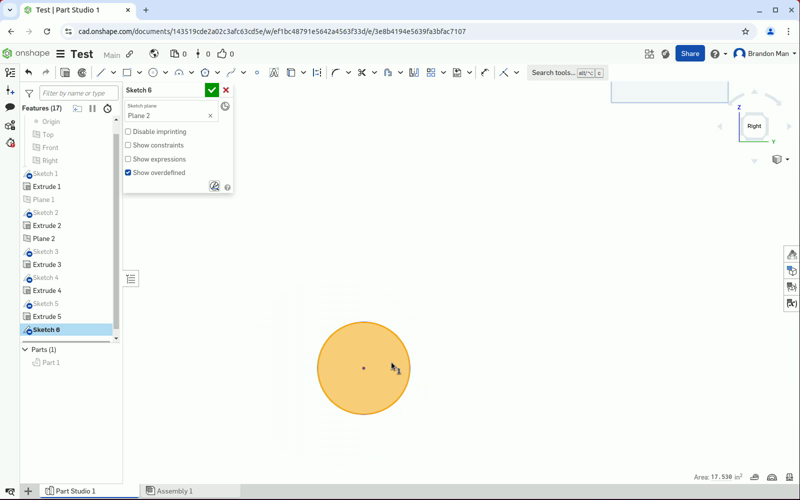
scroll(-6)
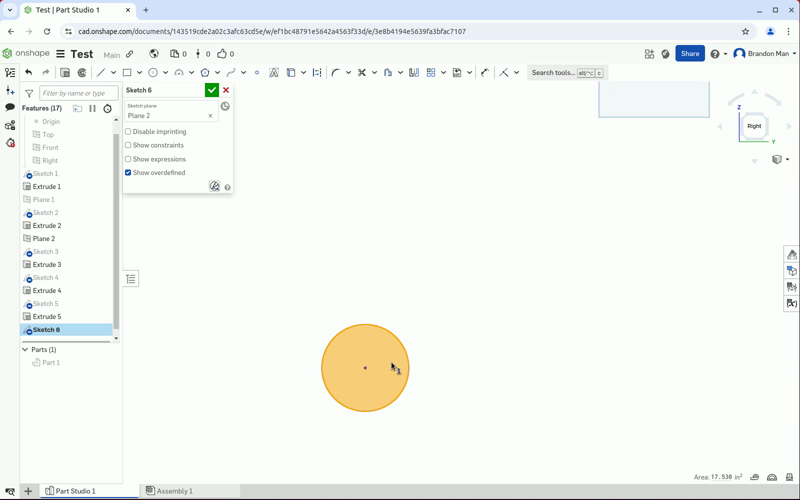
scroll(-6)
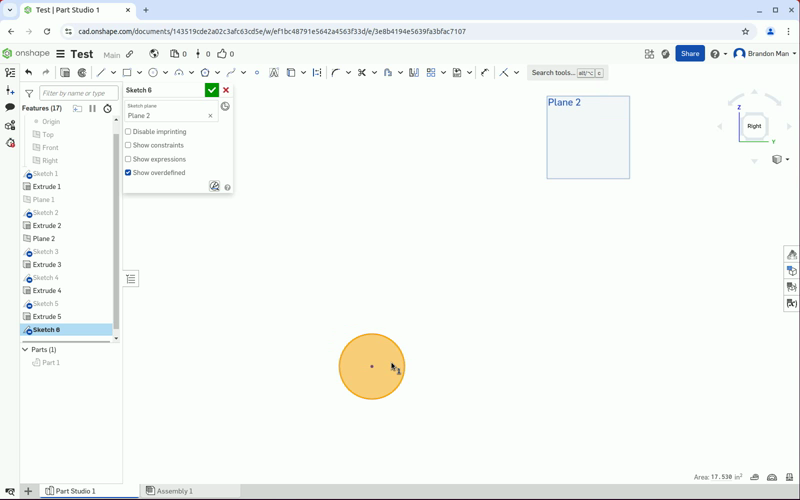
scroll(-6)
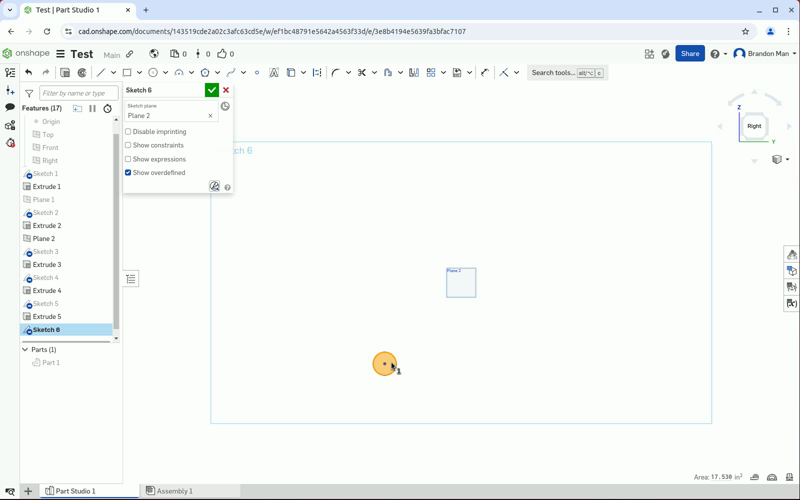
mouse_move(73, 352)
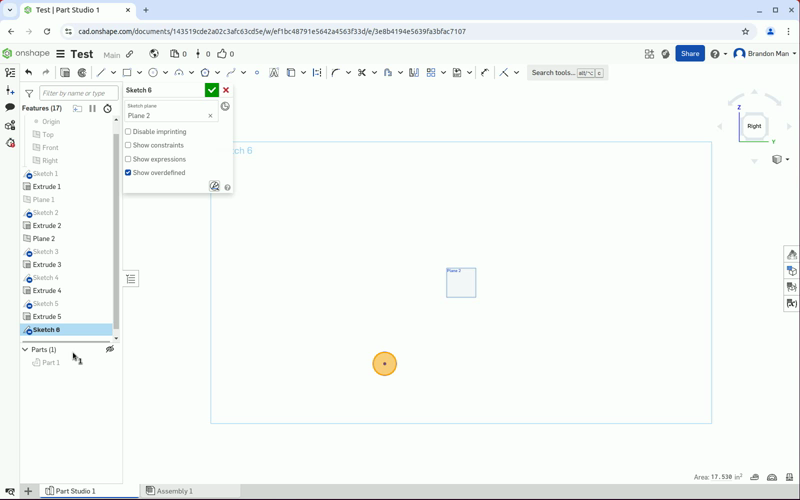
key(shift+y)
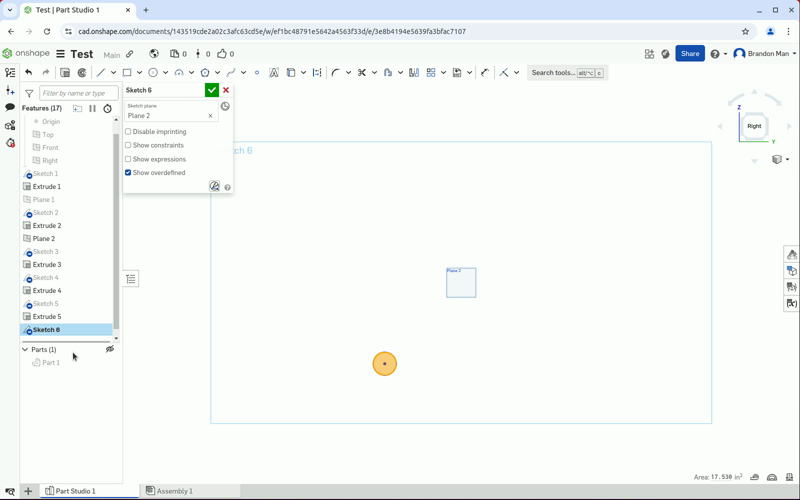
key(shift+e)
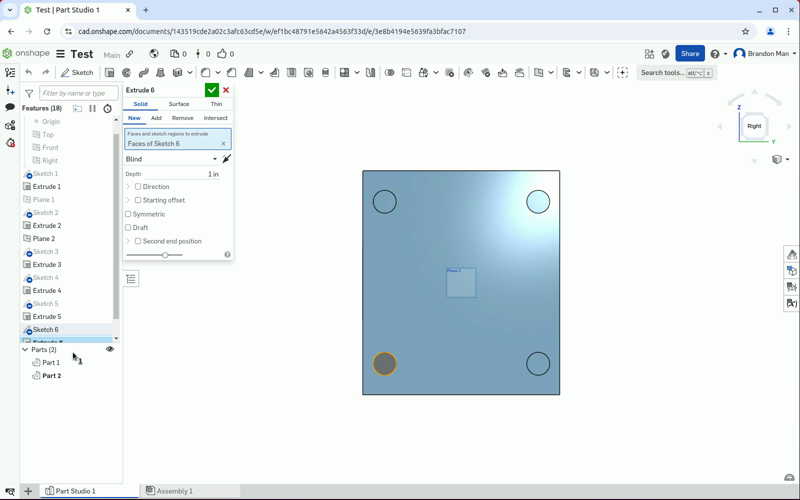
mouse_move(143, 106)
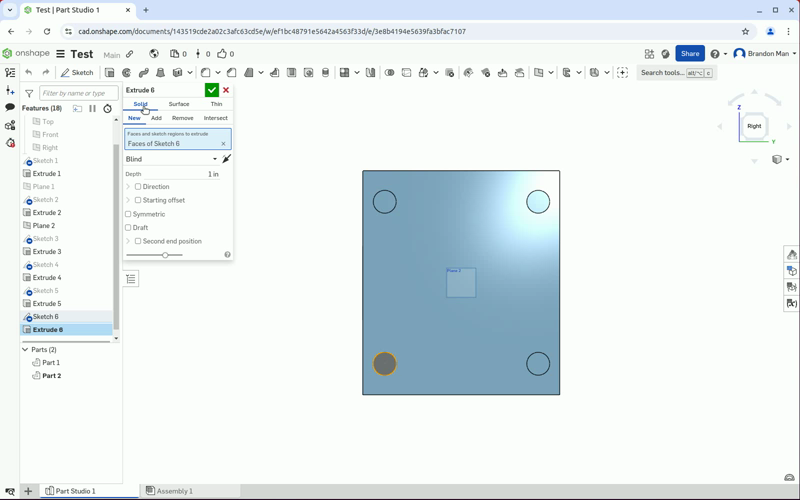
click(143, 106)
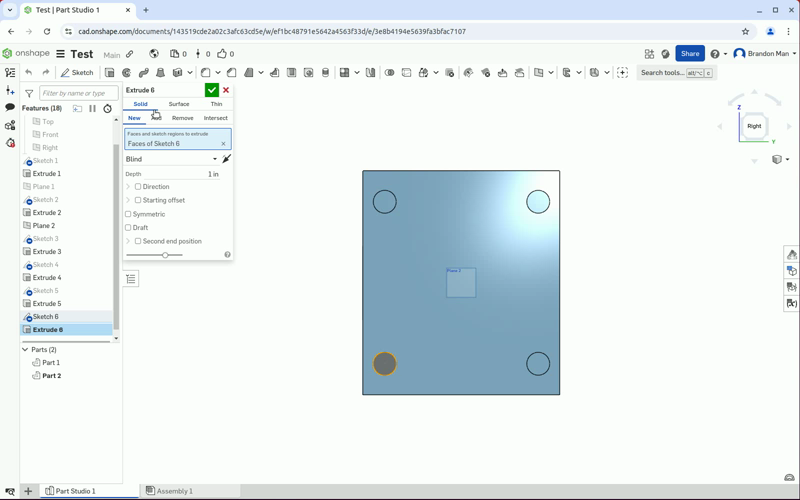
mouse_move(186, 120)
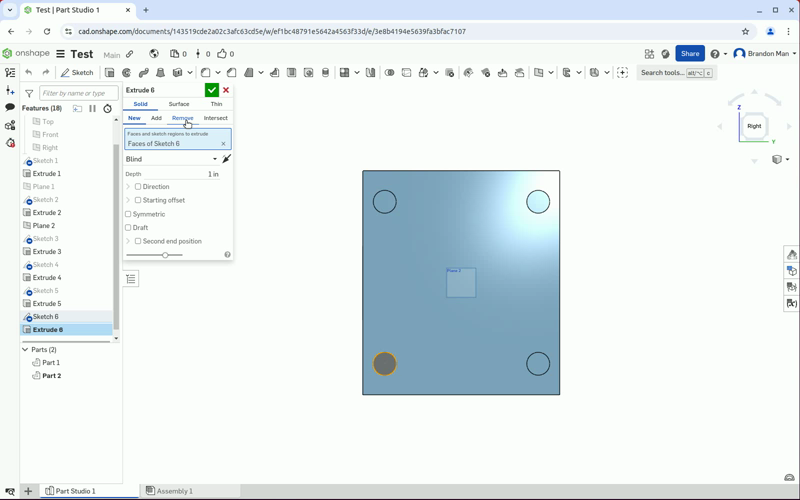
click(186, 120)
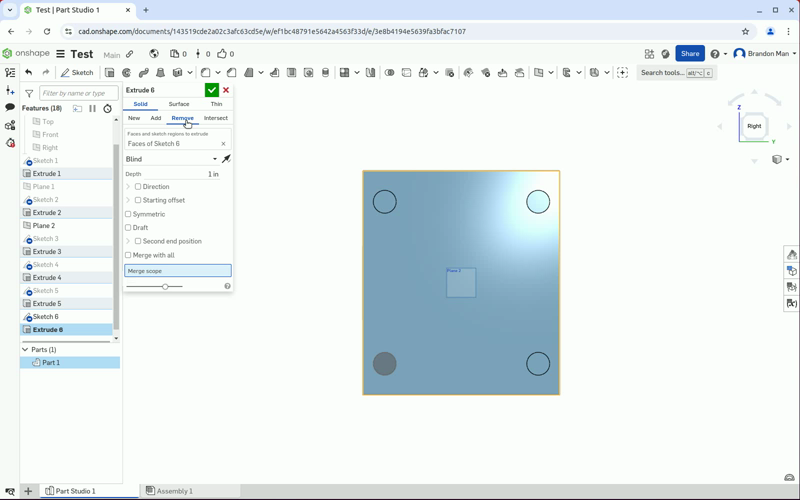
key(tab, 4)
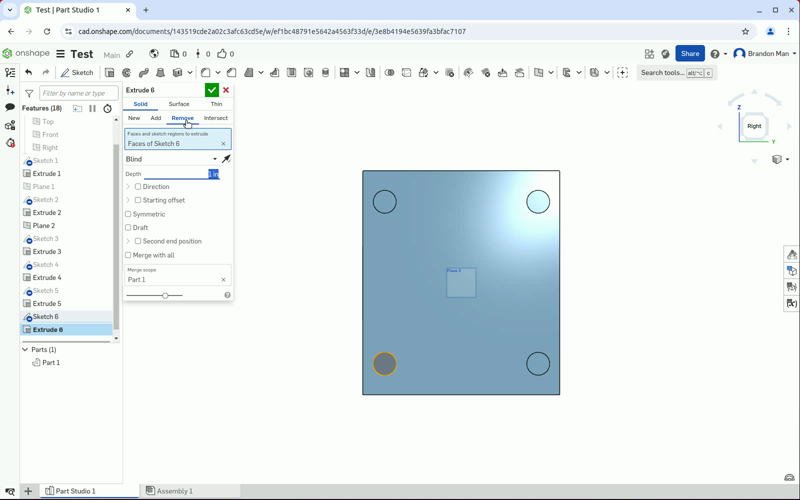
text(11.073)
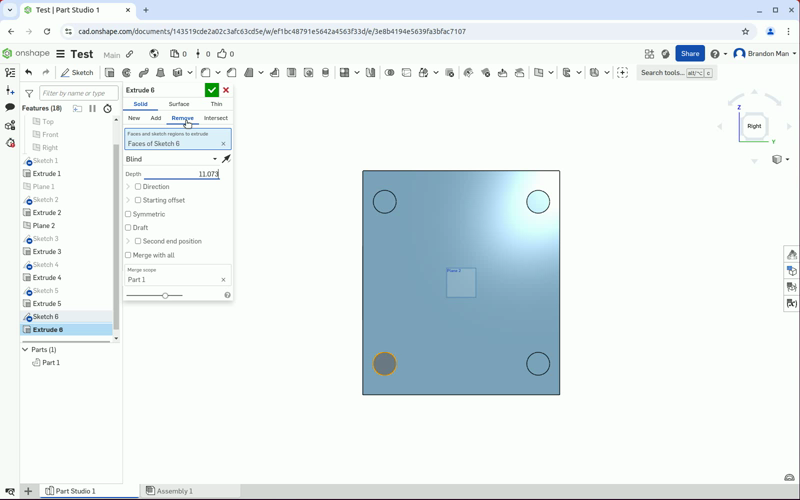
key(tab, 6)
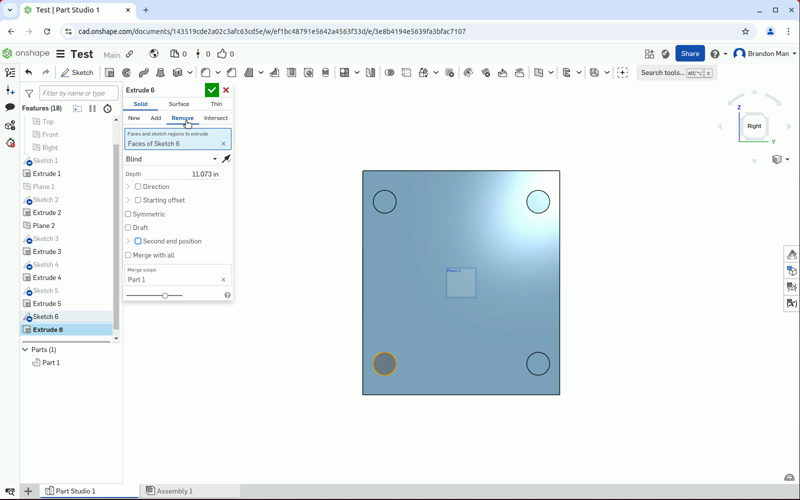
key(space)
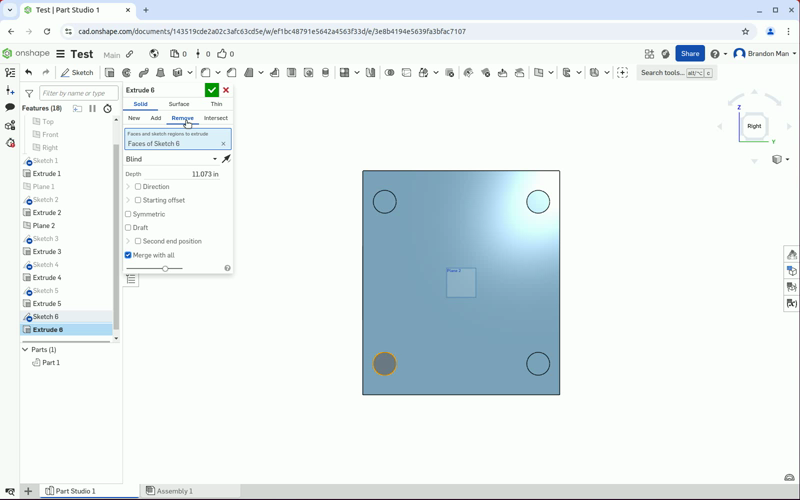
key(enter)
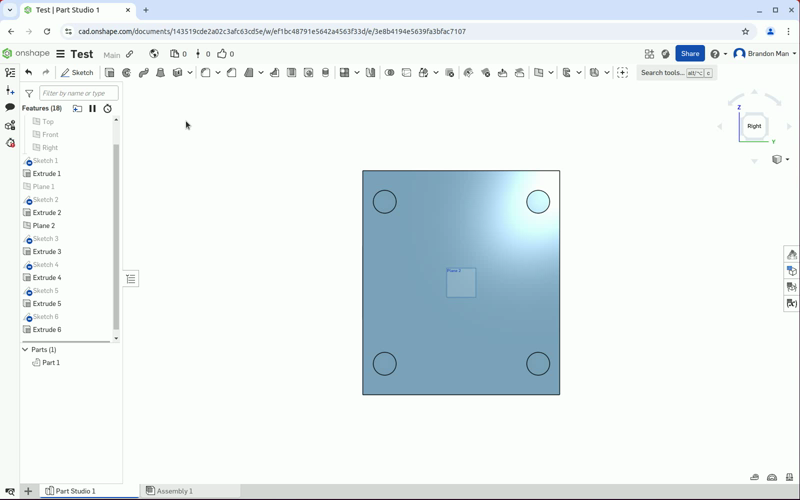
key(shift+h)
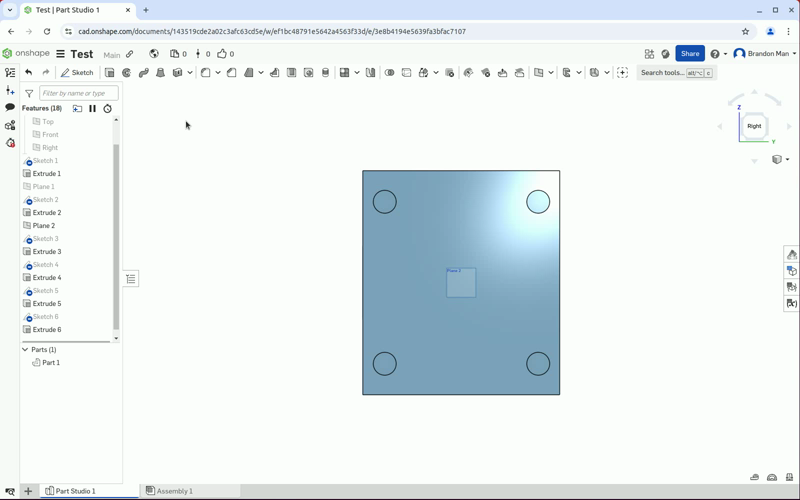
key(shift+h)
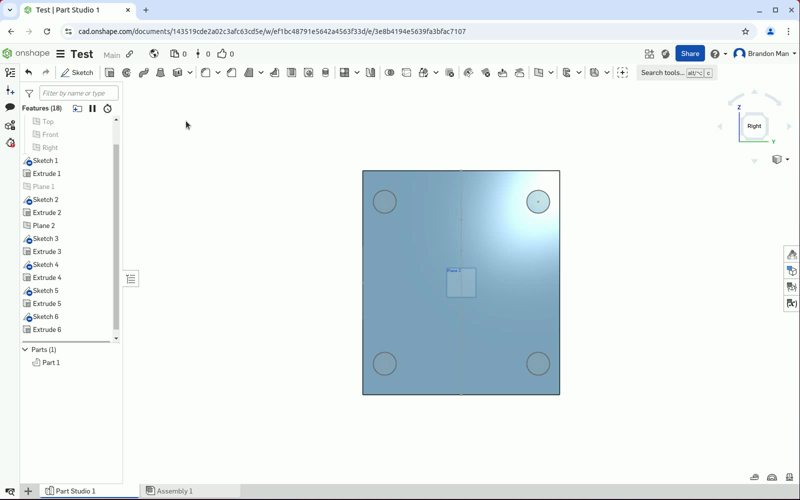
key(shift+7)
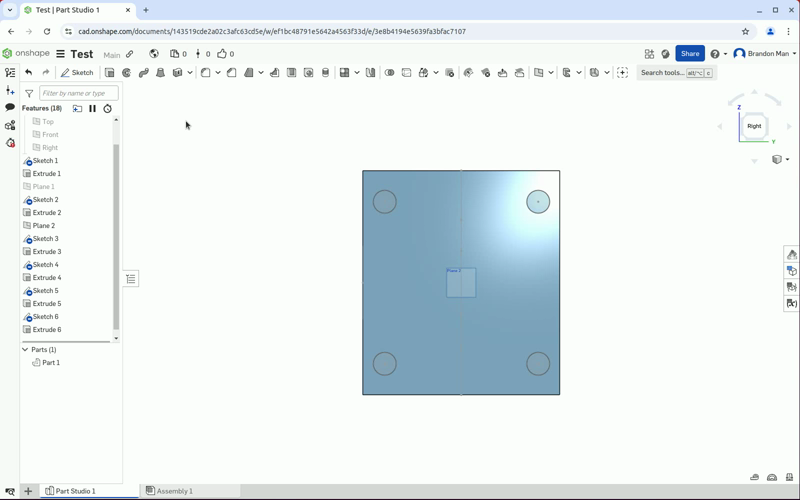
key(right, 2)
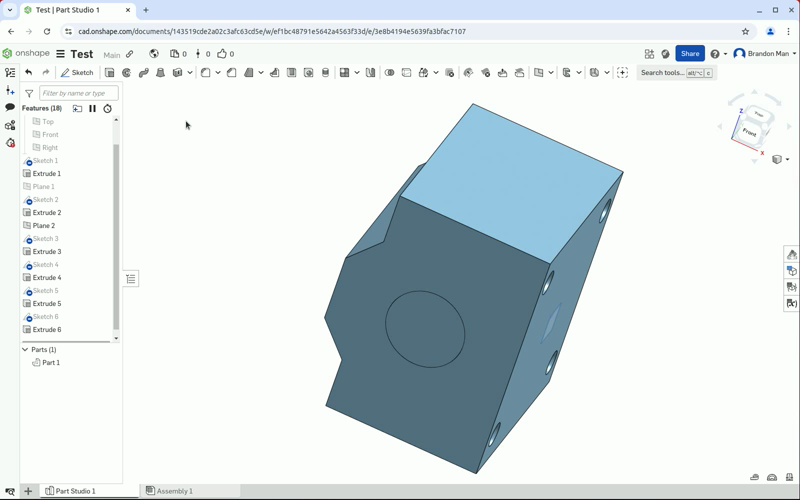
key(down, 2)
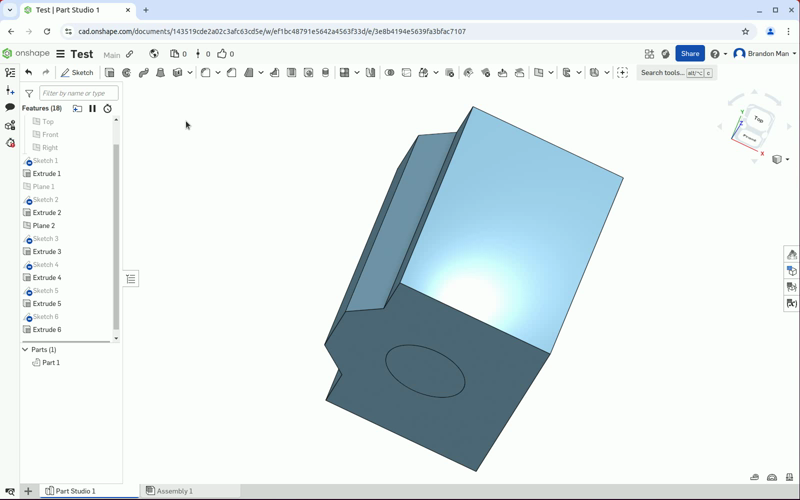
key(up, 2)
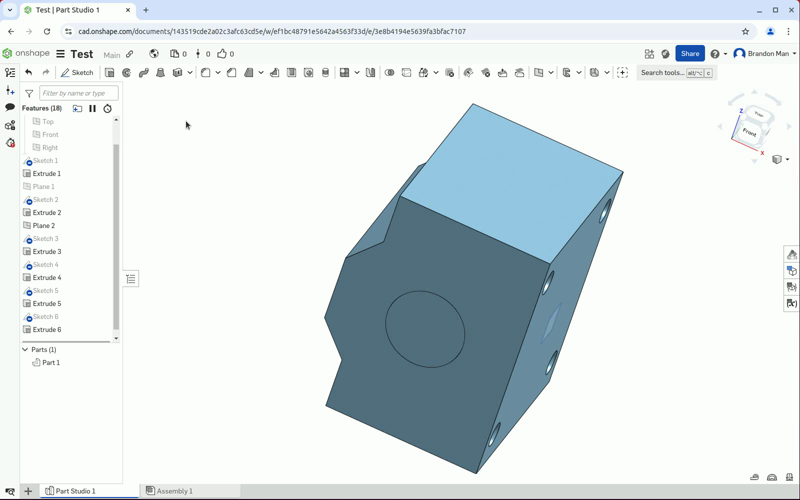
key(left, 2)
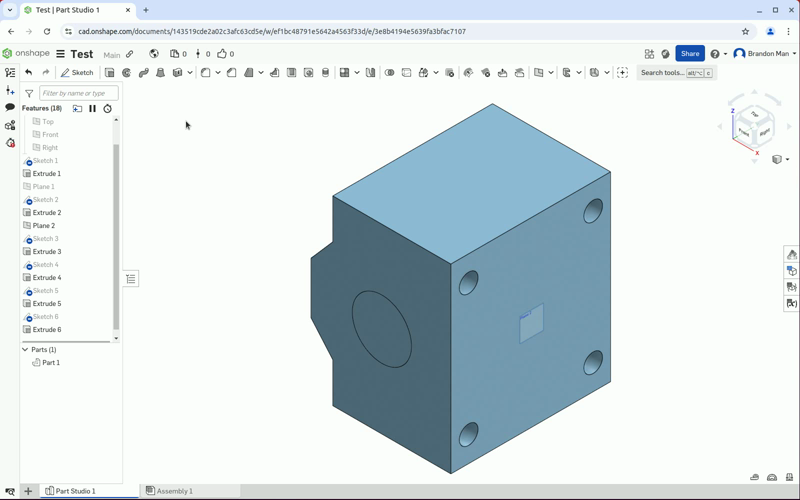
mouse_move(69, 163)
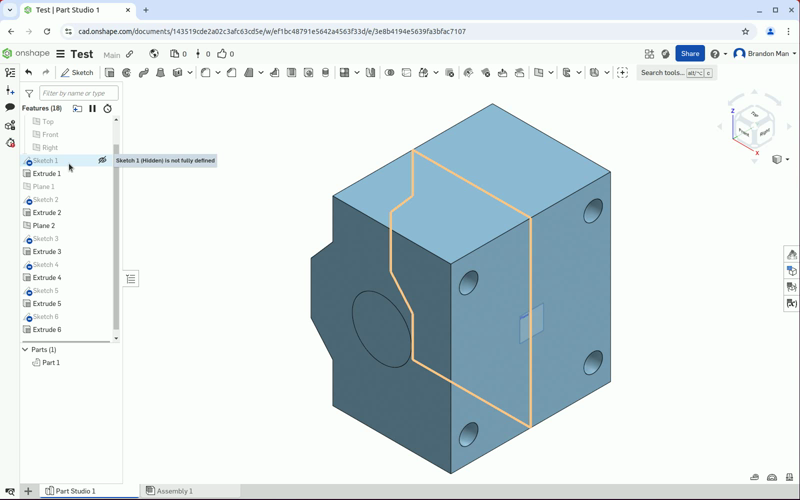
click(69, 163)